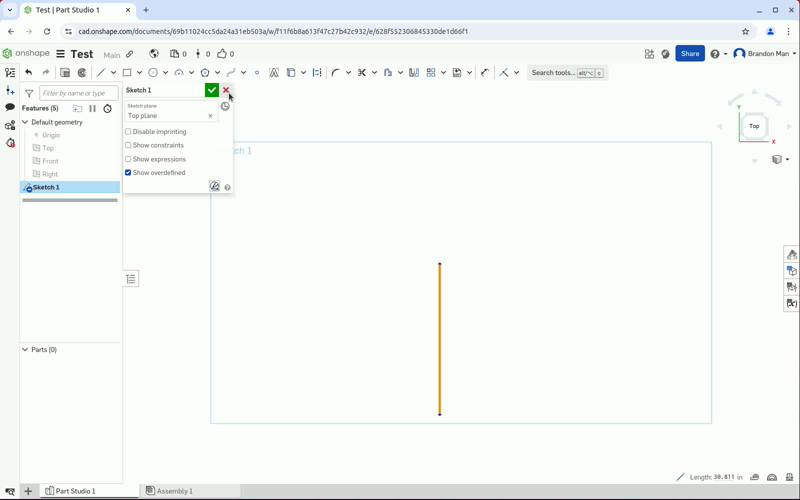
key(shift+h)
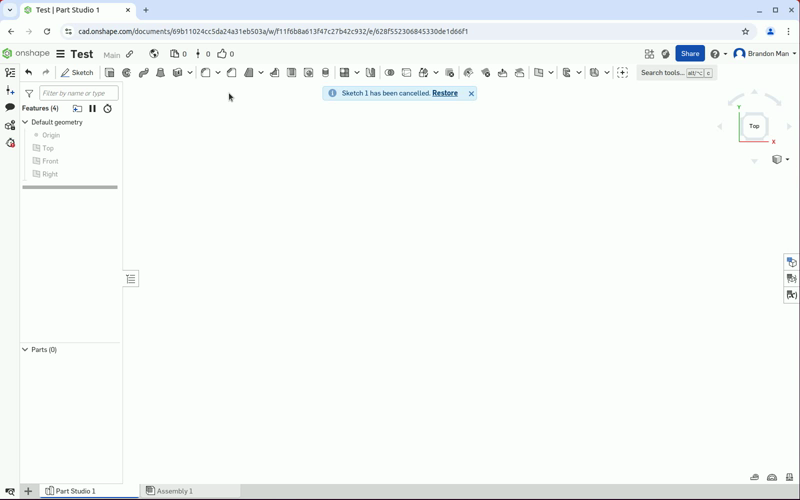
mouse_move(73, 352)
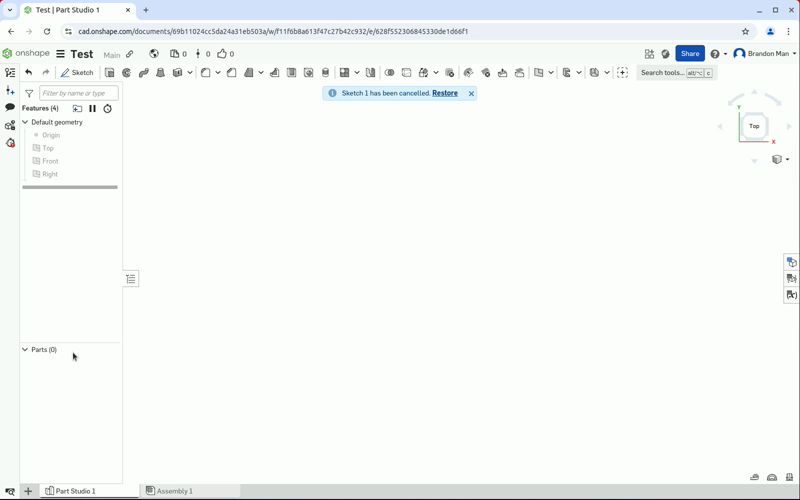
key(y)
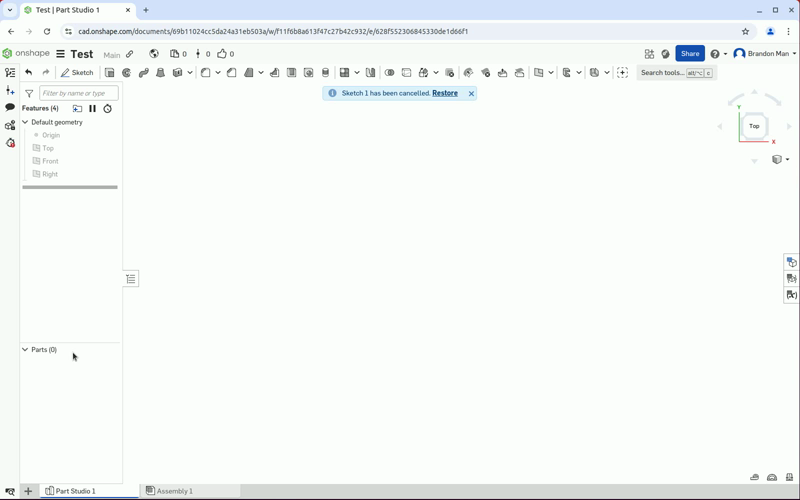
key(shift+p)
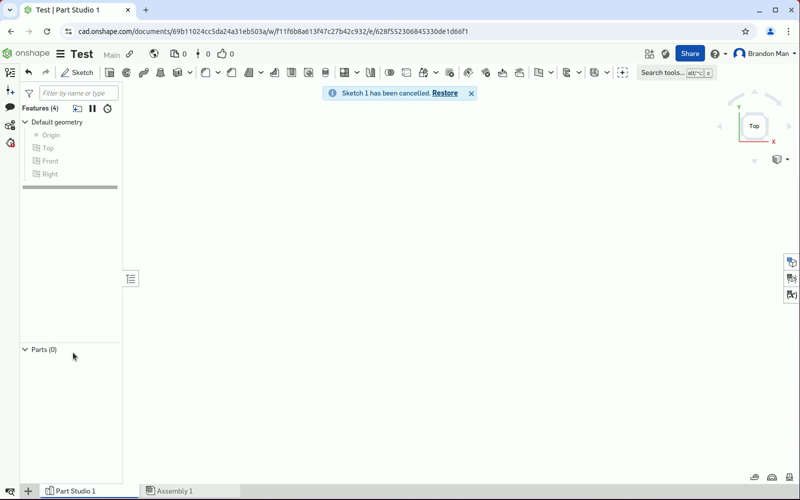
key(space)
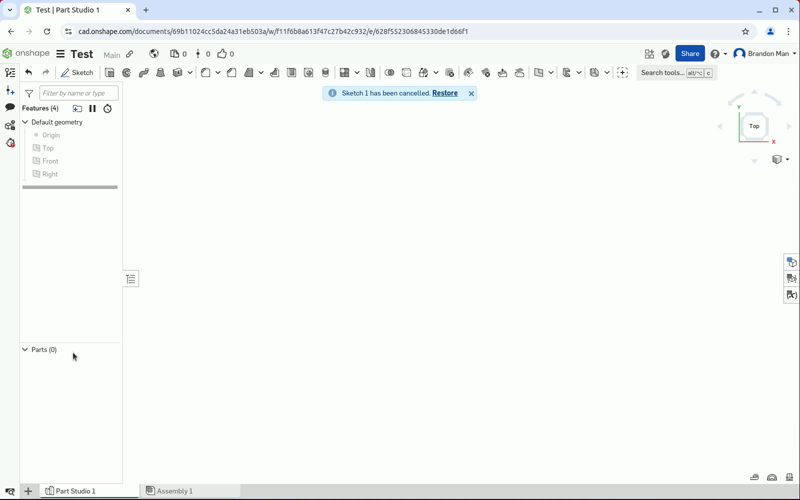
key_down(shift)
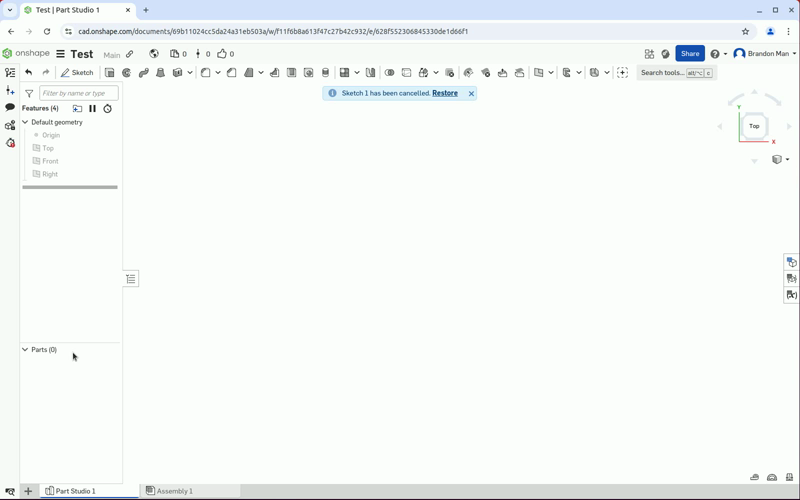
key(up)
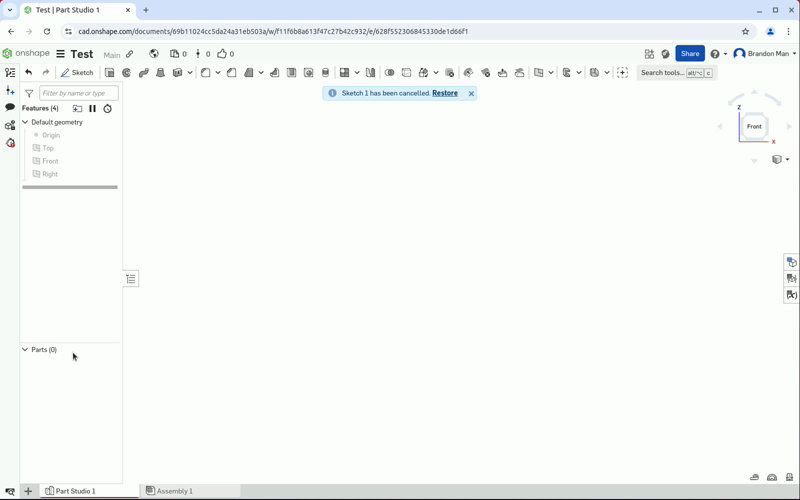
key_up(shift)
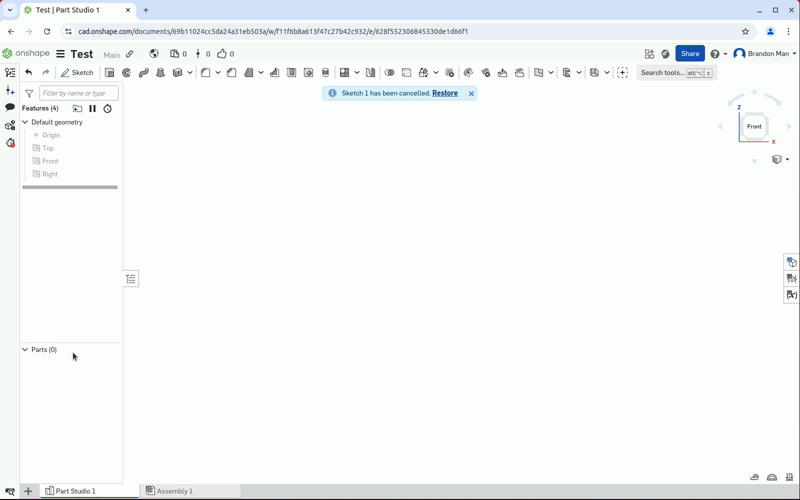
mouse_move(73, 352)
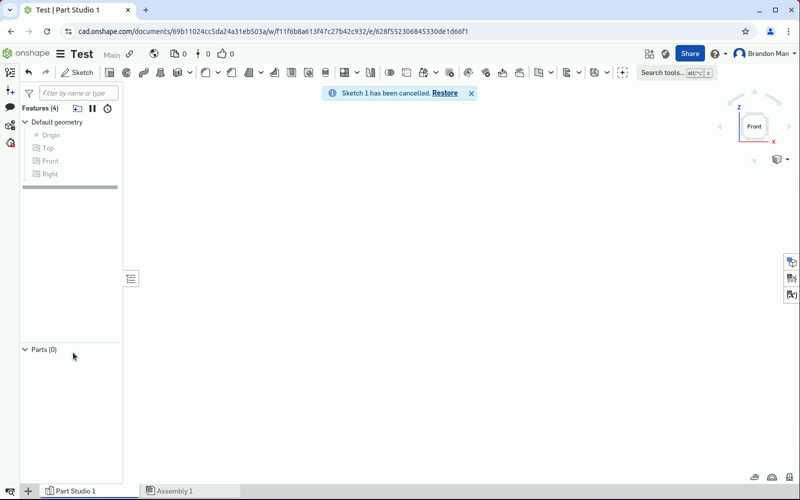
key(shift+y)
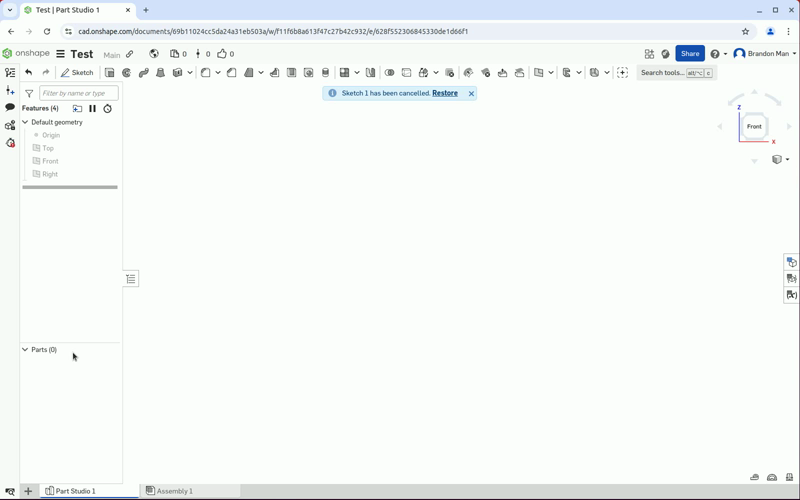
key(shift+s)
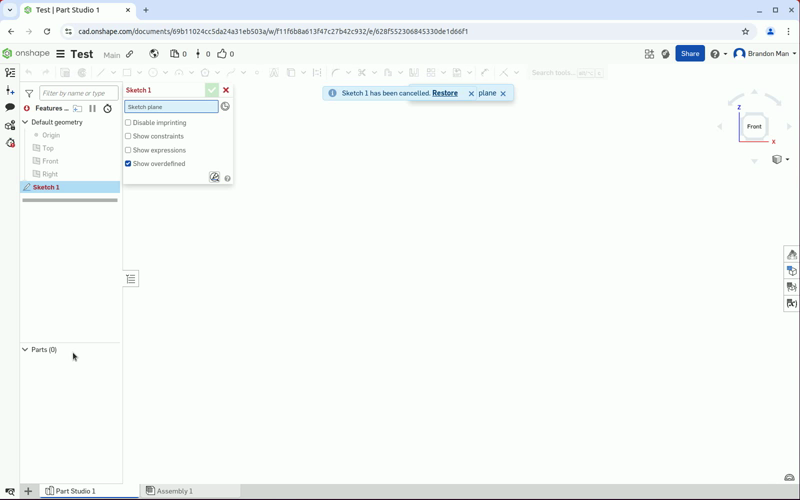
mouse_move(73, 163)
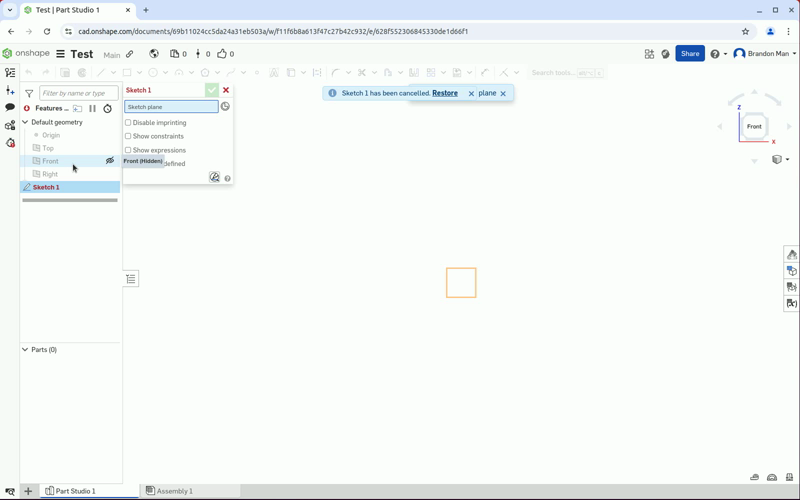
click(73, 163)
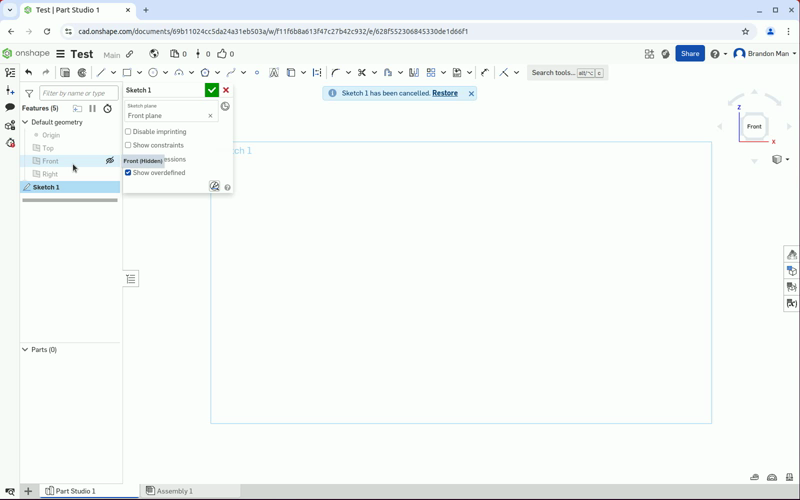
mouse_move(73, 352)
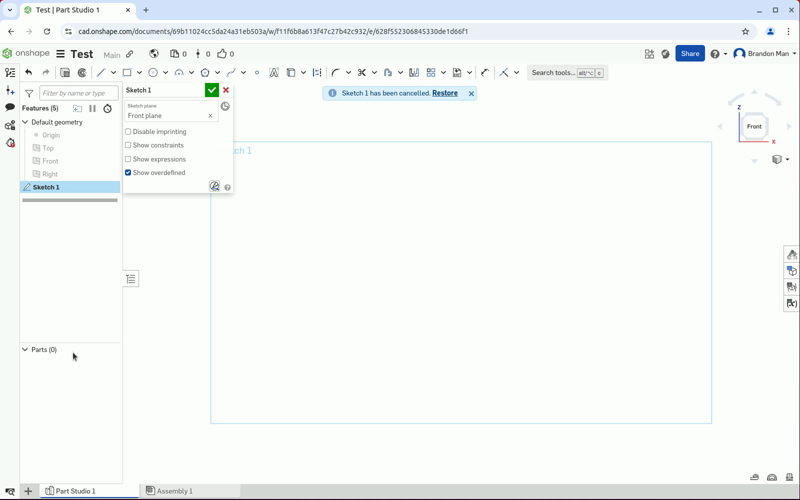
key(y)
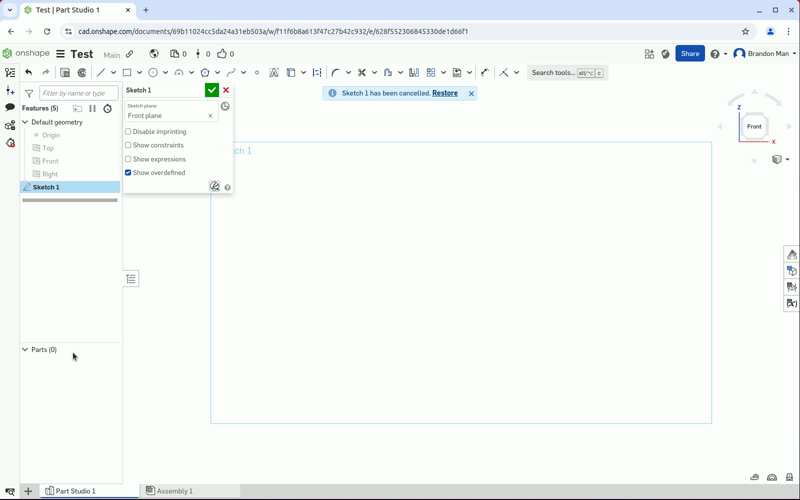
key(l)
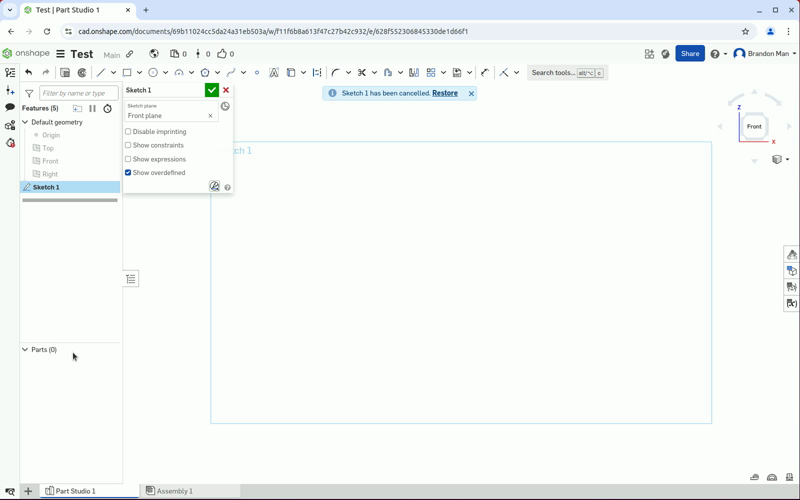
key_down(shift)
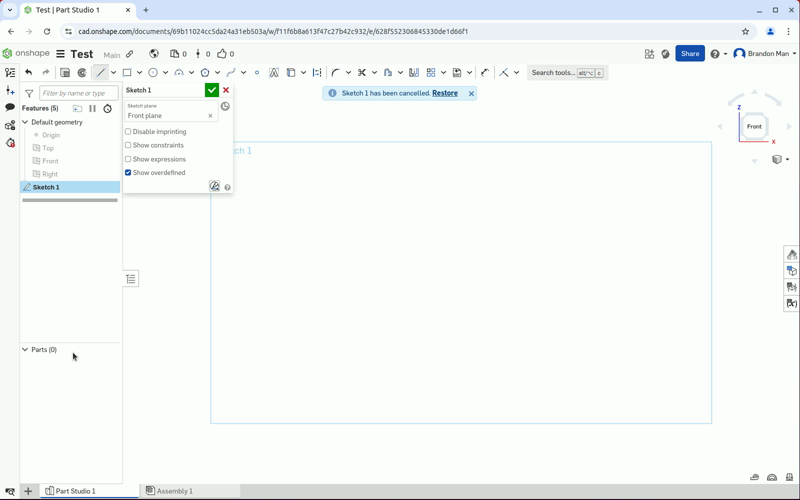
mouse_move(363, 395)
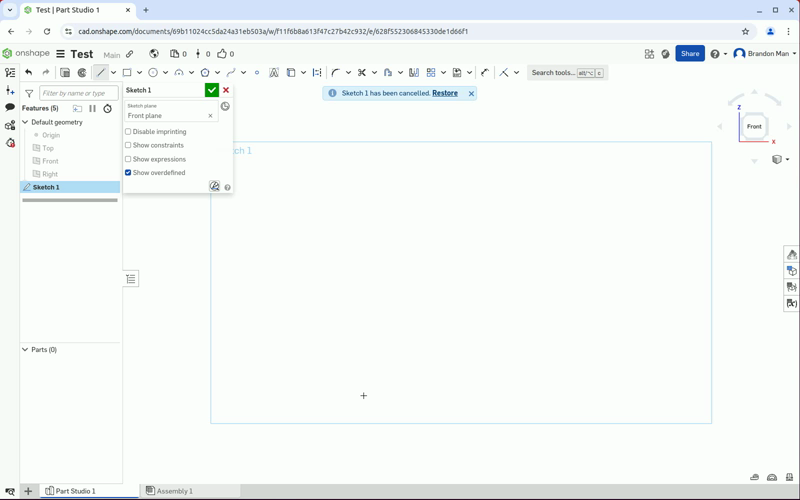
click(363, 395)
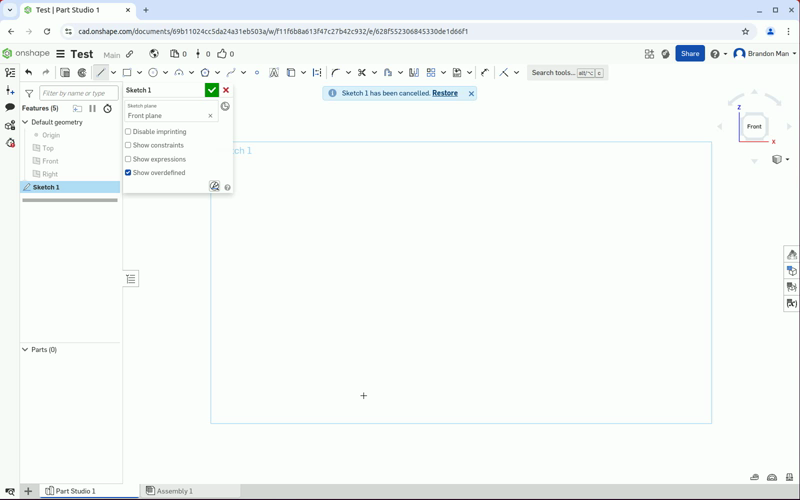
key_up(shift)
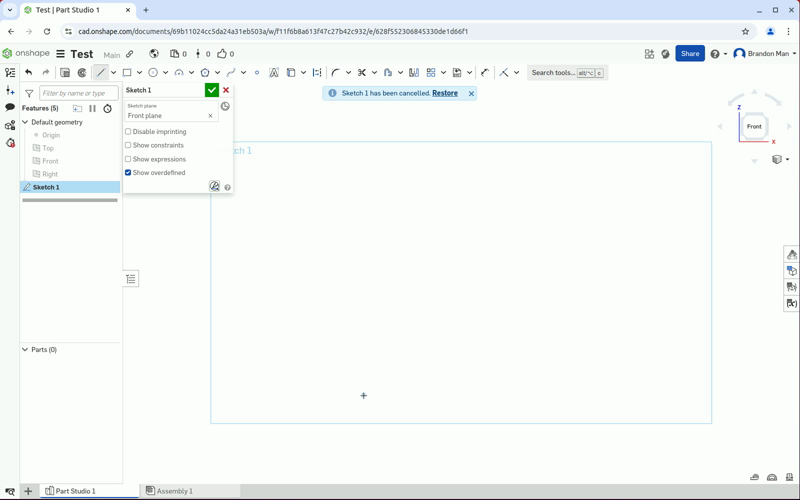
key_down(shift)
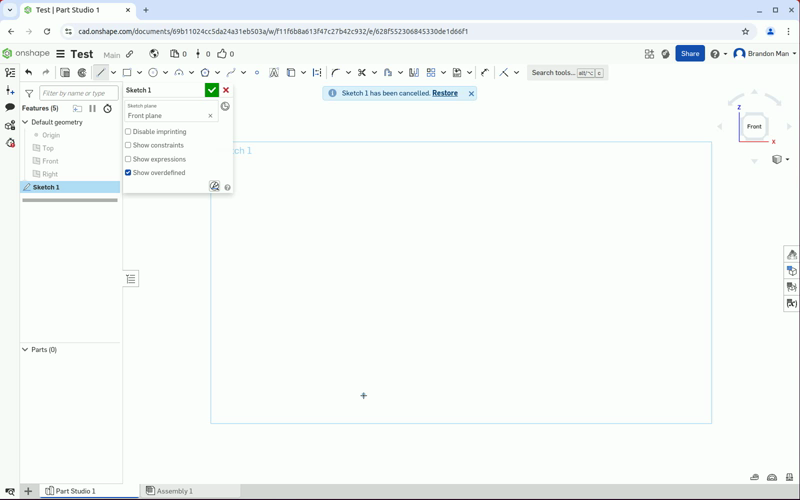
mouse_move(393, 395)
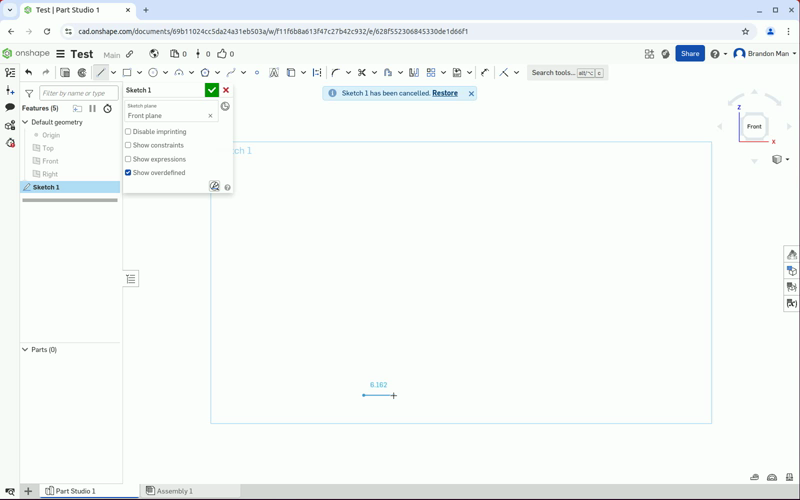
mouse_move(415, 395)
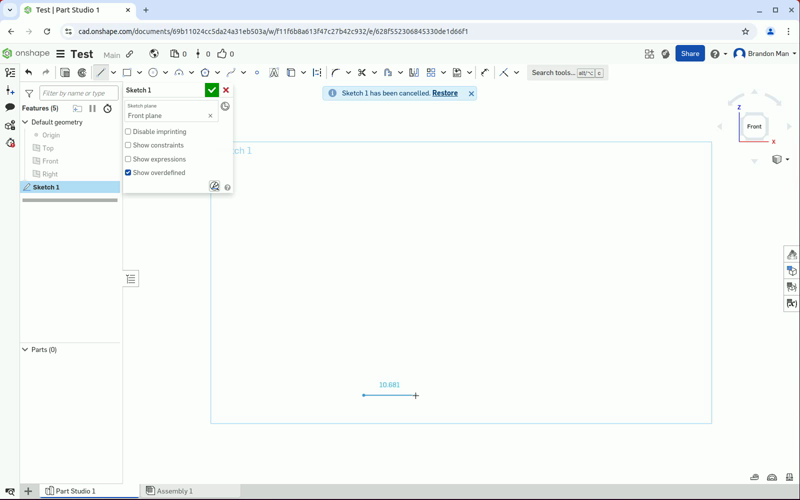
click(415, 395)
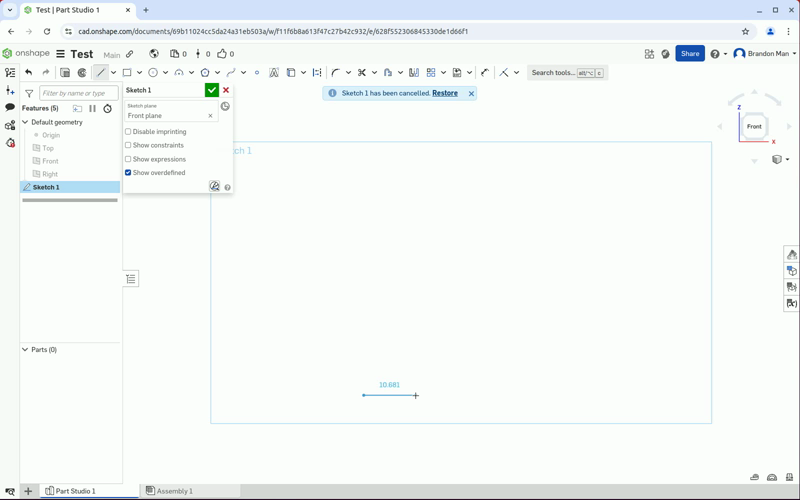
key_up(shift)
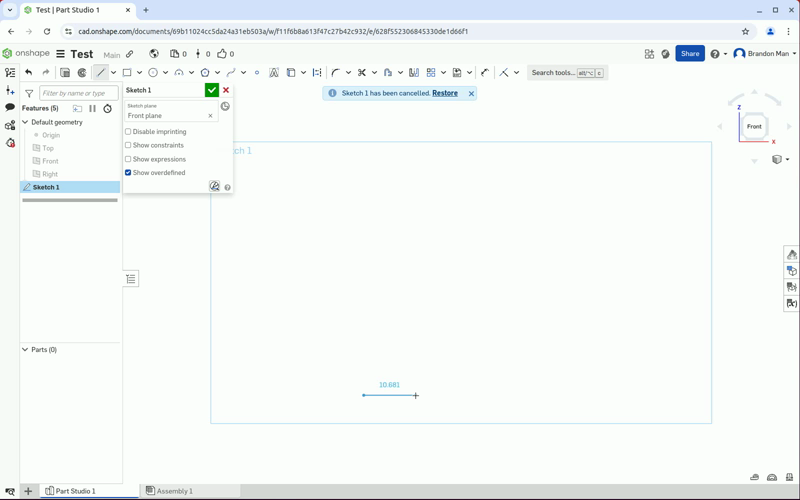
key_down(shift)
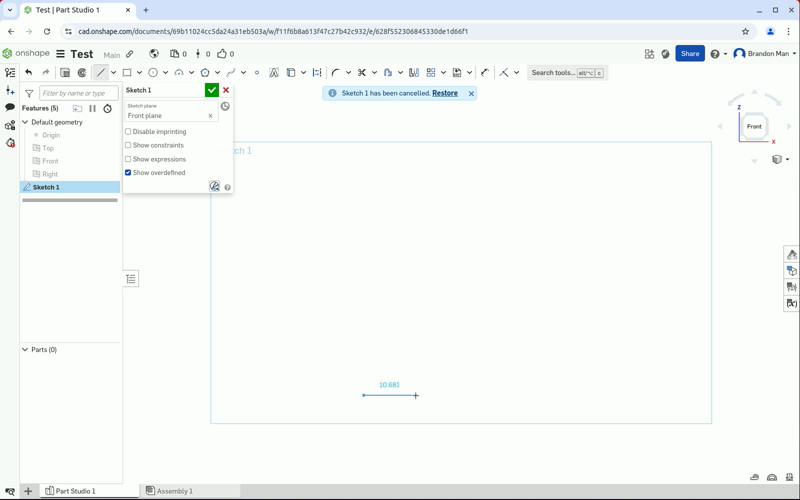
mouse_move(415, 235)
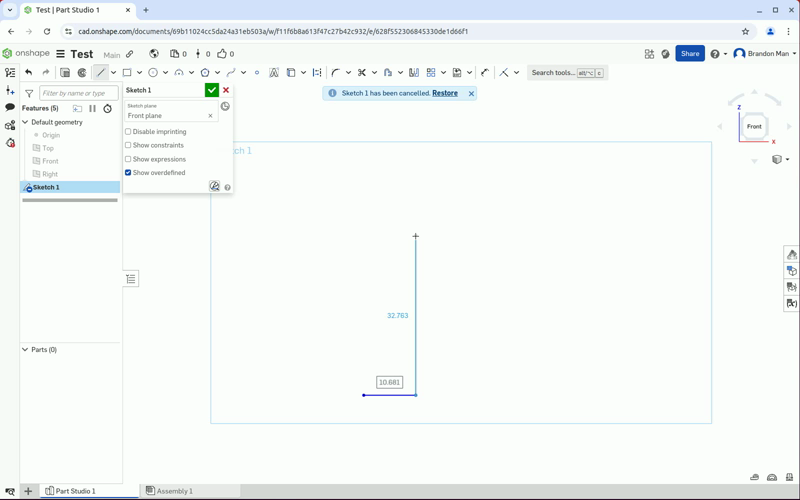
click(415, 235)
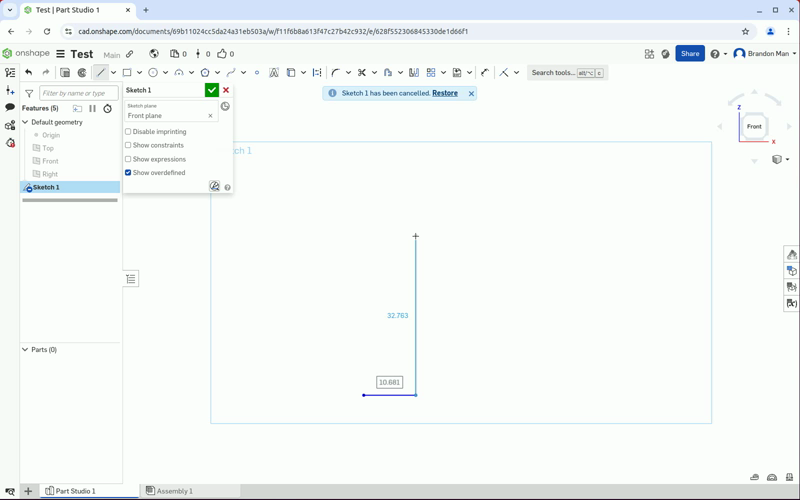
key_up(shift)
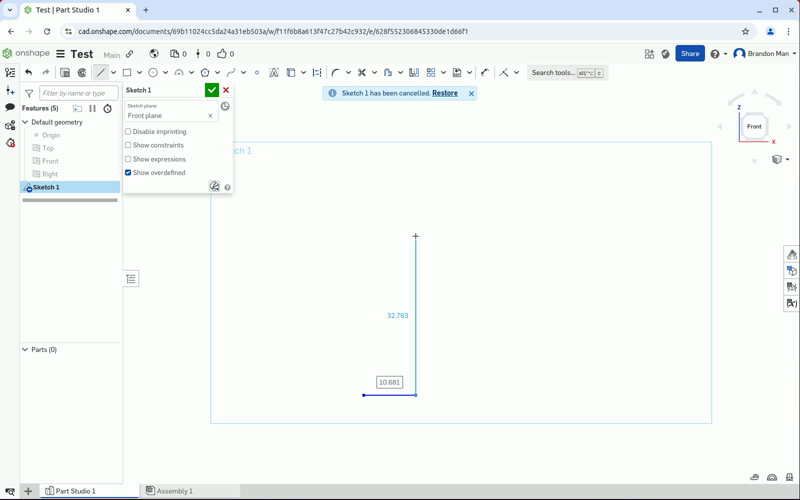
key_down(shift)
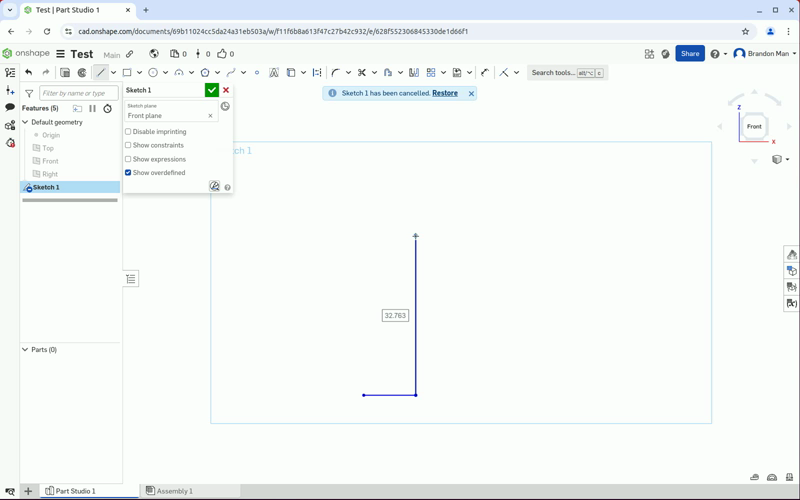
mouse_move(445, 235)
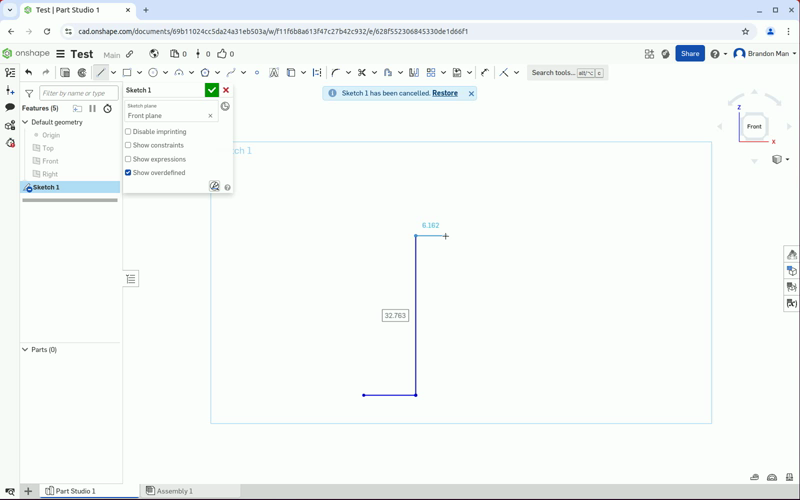
mouse_move(363, 235)
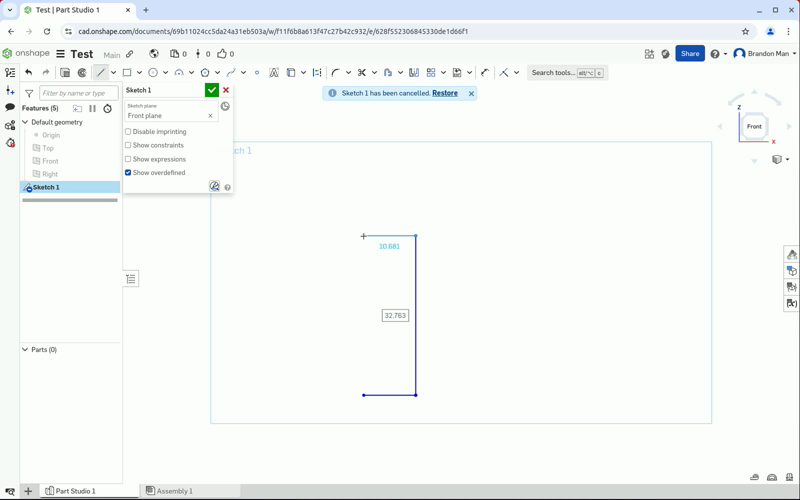
click(363, 235)
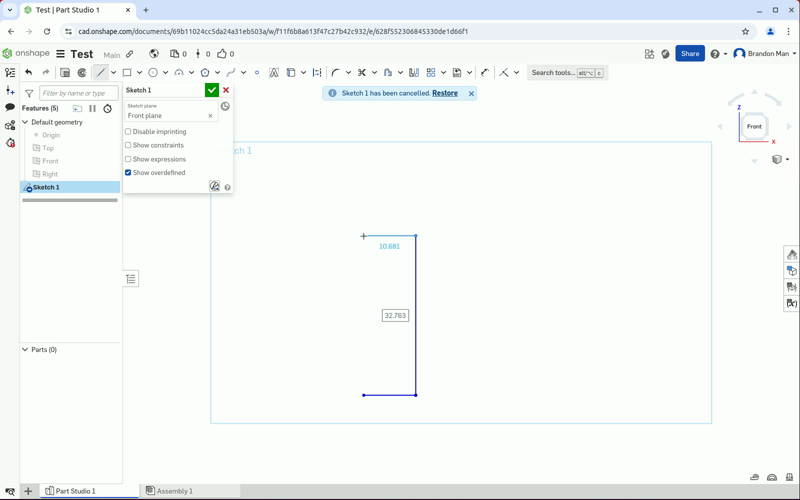
key_up(shift)
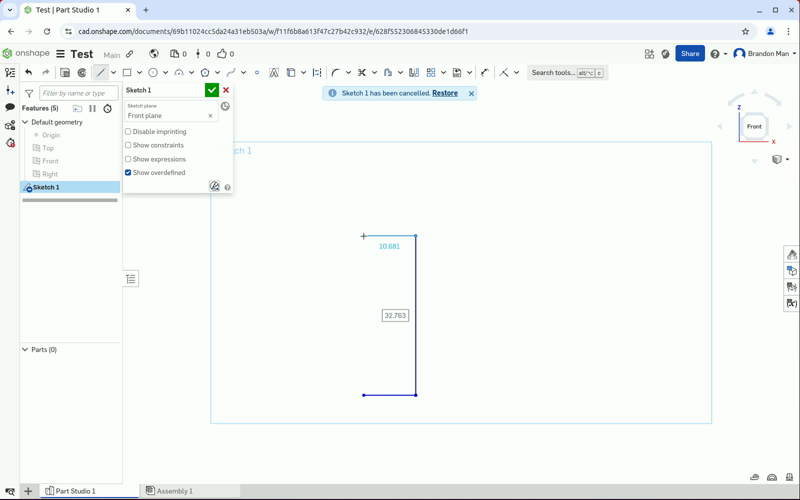
key_down(shift)
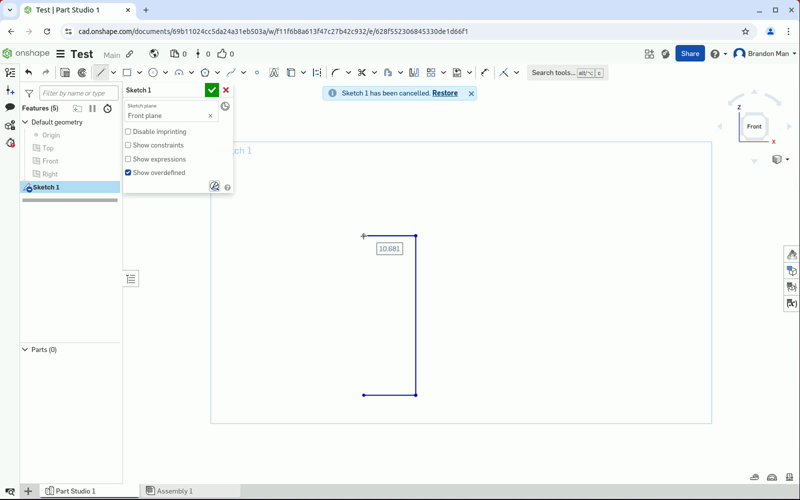
mouse_move(363, 395)
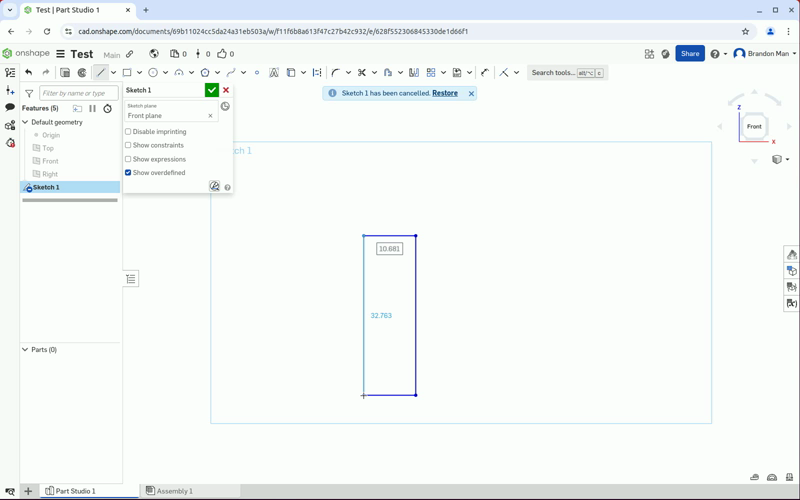
key_up(shift)
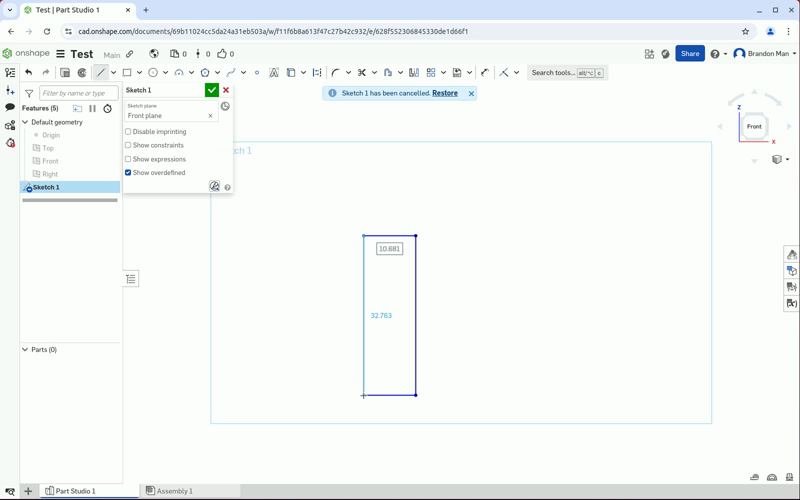
click(363, 395)
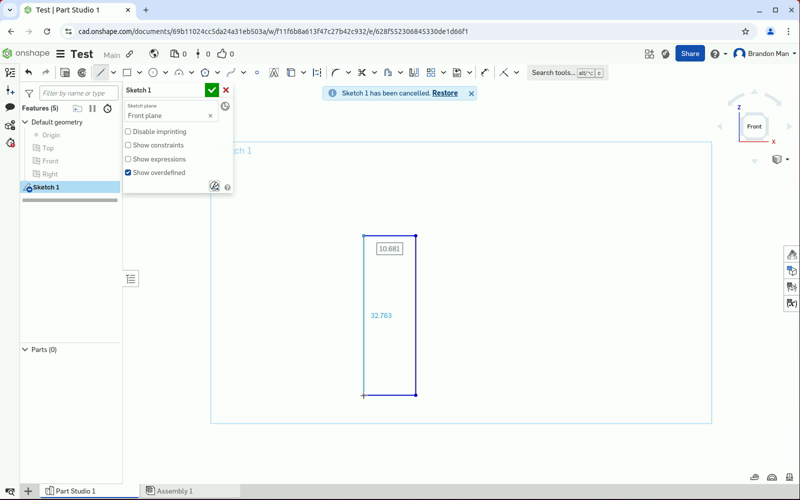
key(esc)
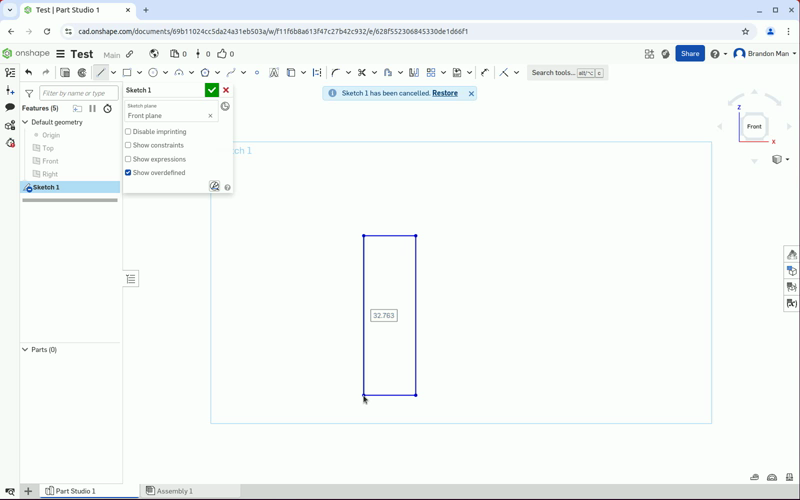
mouse_move(388, 248)
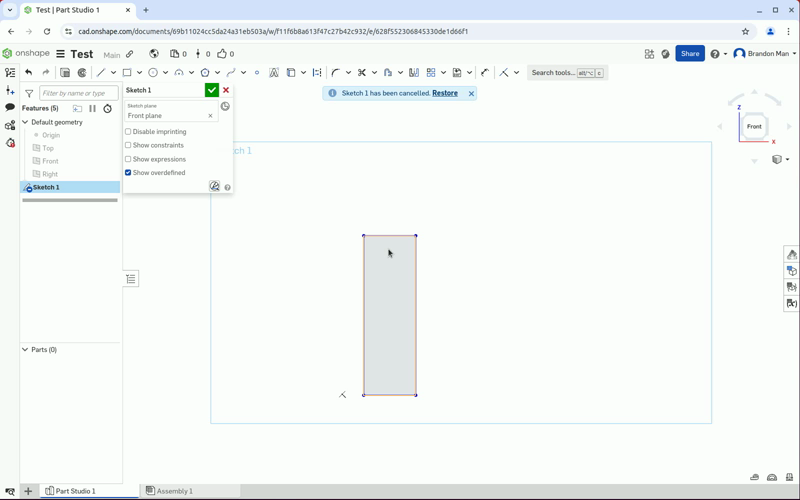
click(388, 248)
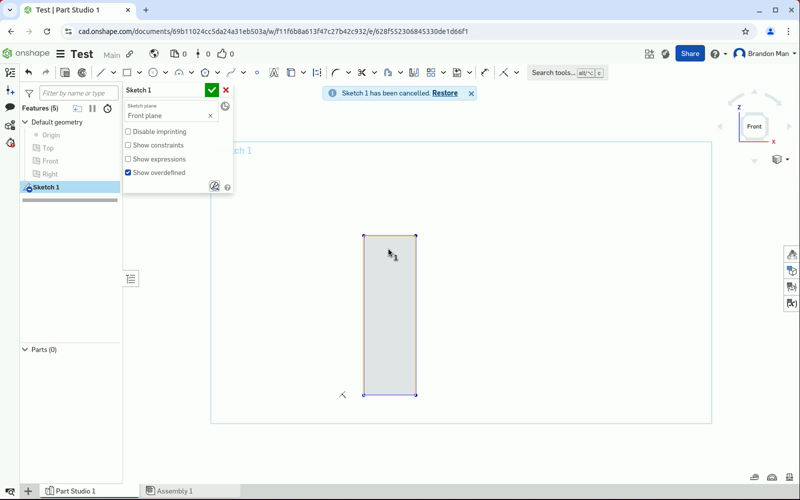
mouse_move(73, 352)
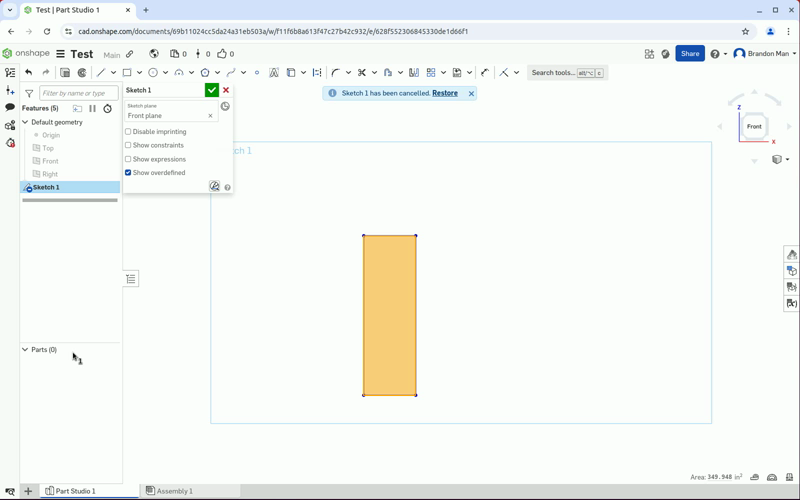
key(shift+y)
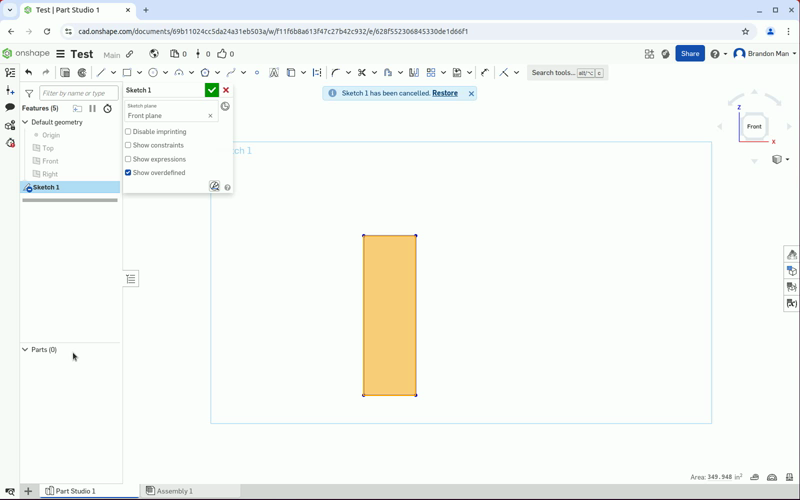
key(shift+e)
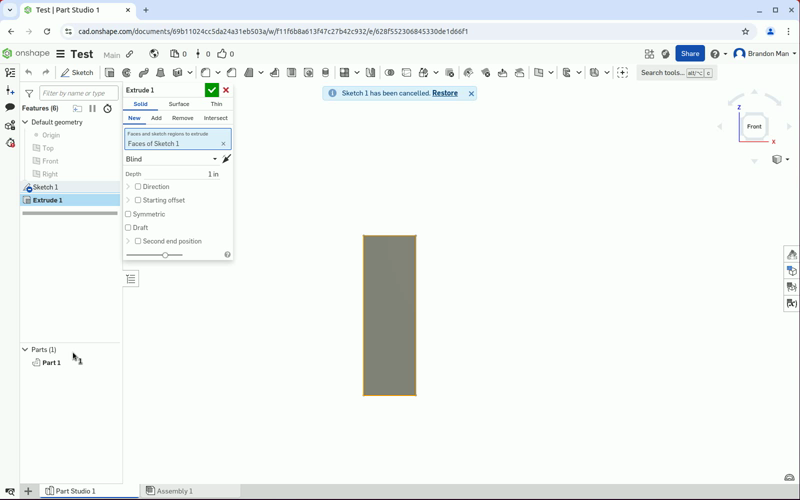
mouse_move(143, 106)
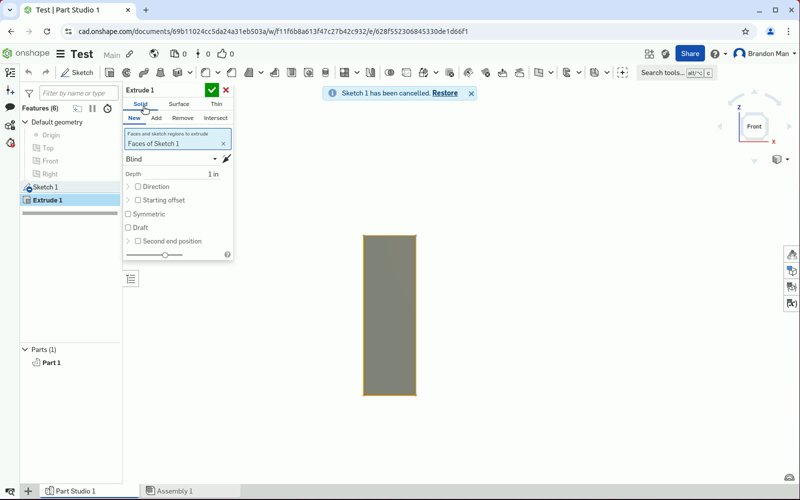
click(143, 106)
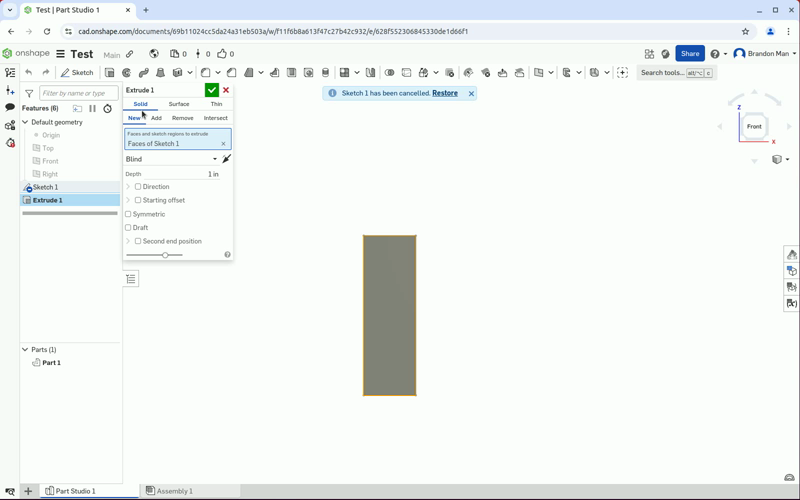
mouse_move(137, 120)
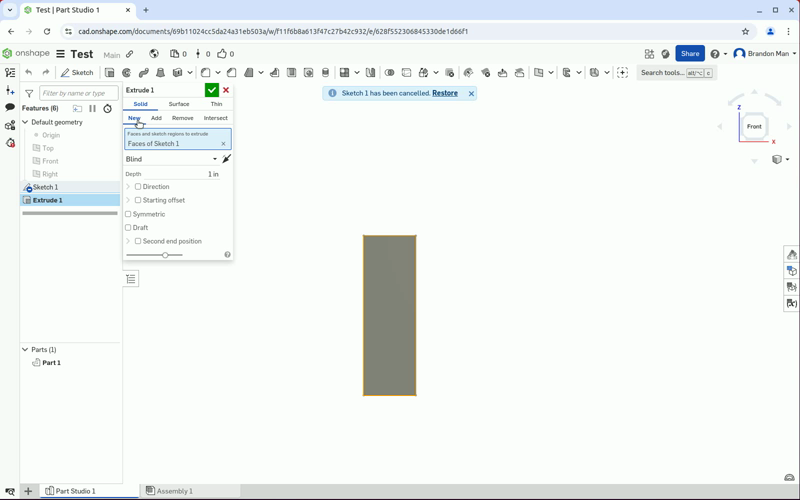
click(137, 120)
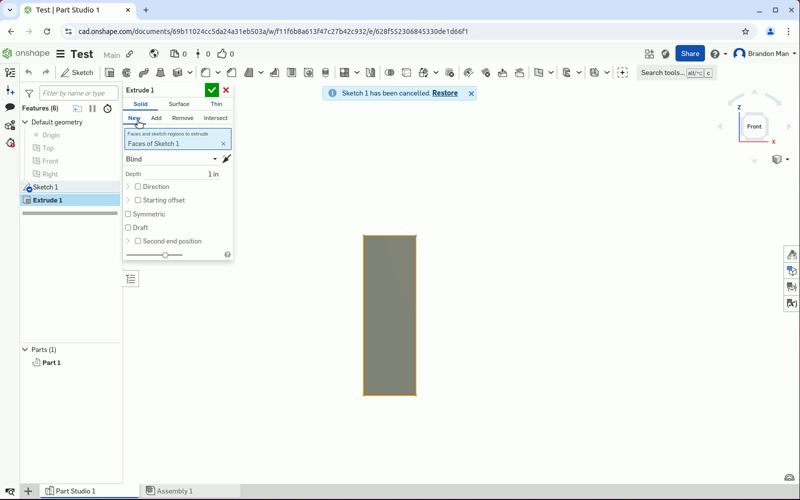
key(tab, 4)
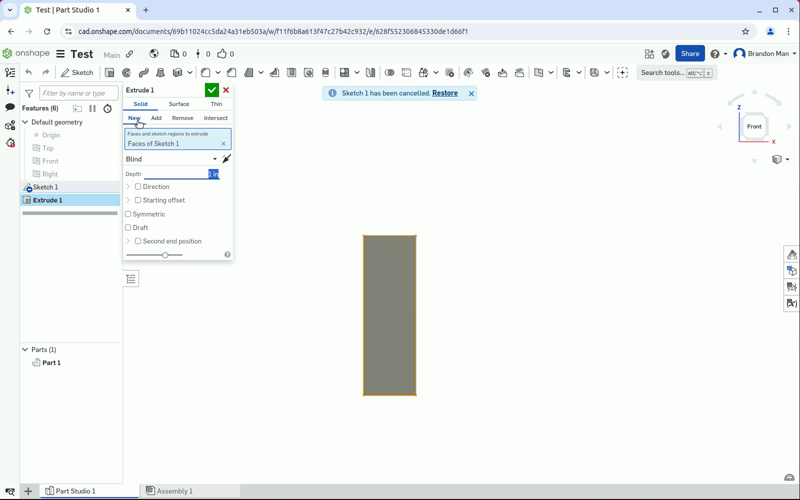
text(3.37)
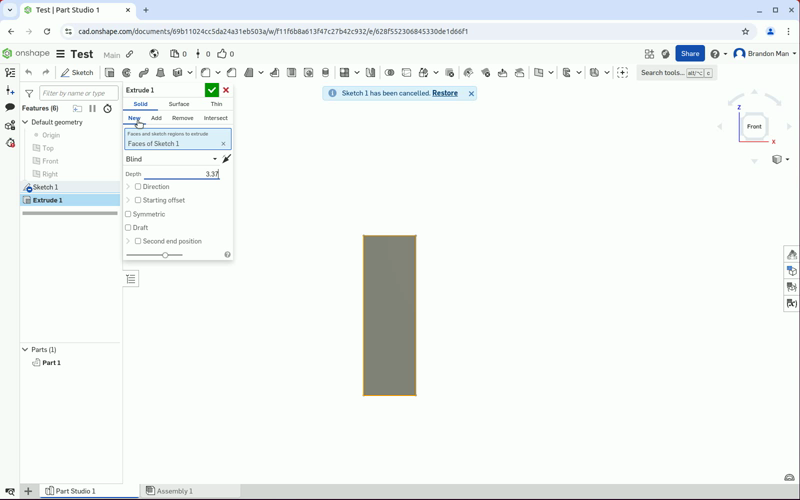
key(enter)
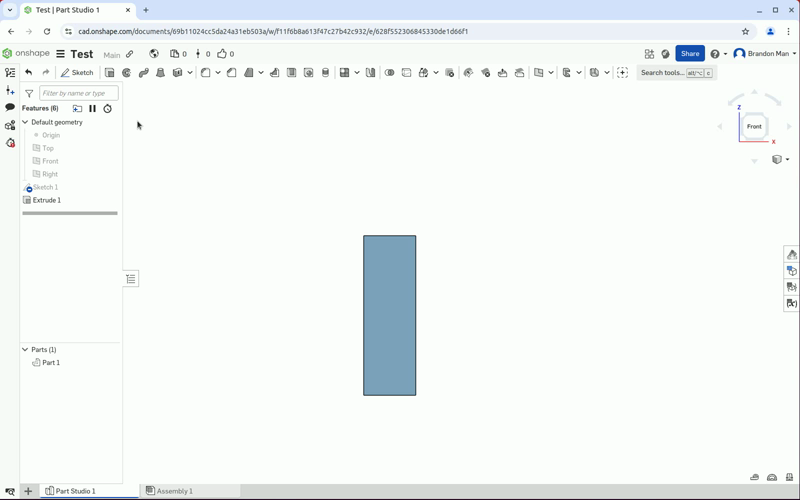
key(shift+h)
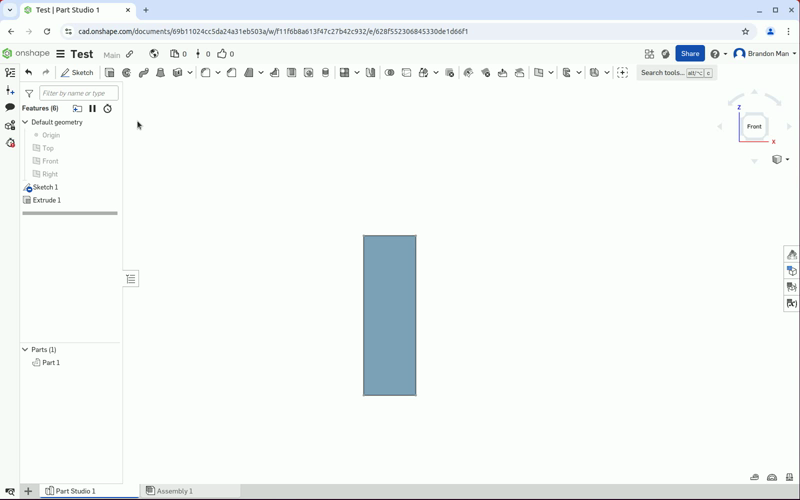
key(shift+h)
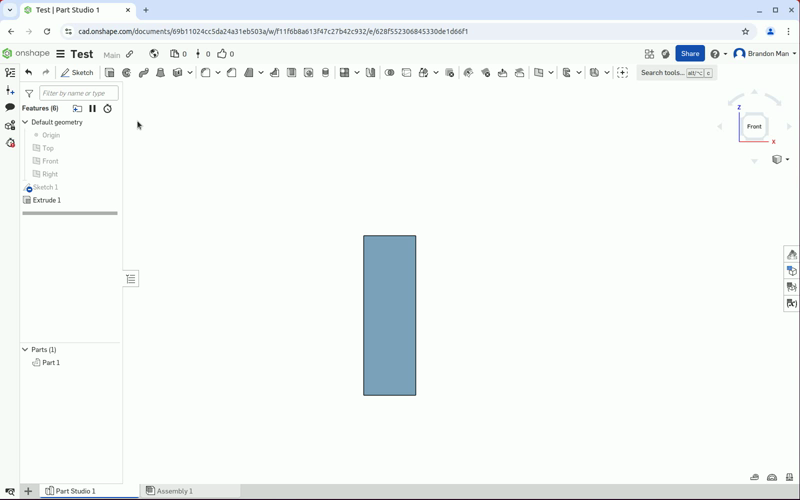
mouse_move(73, 189)
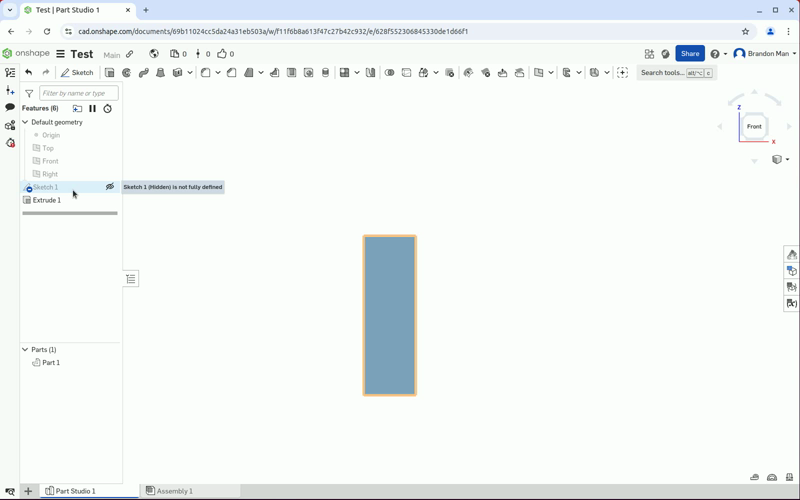
click(73, 189)
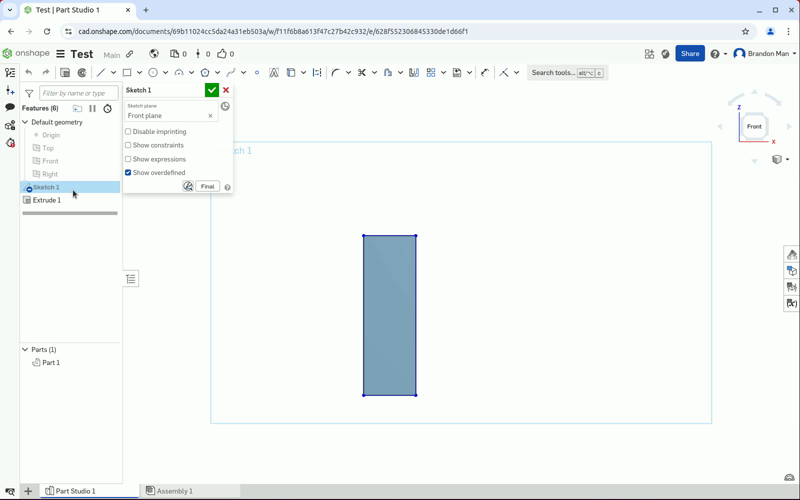
mouse_move(229, 92)
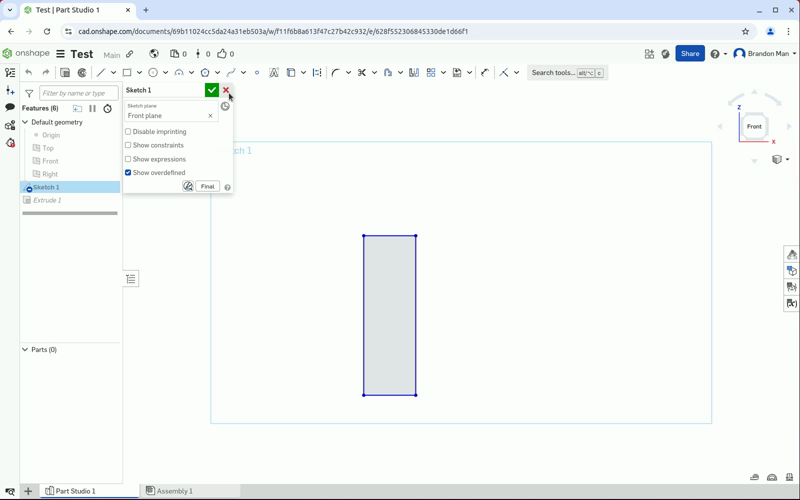
click(229, 92)
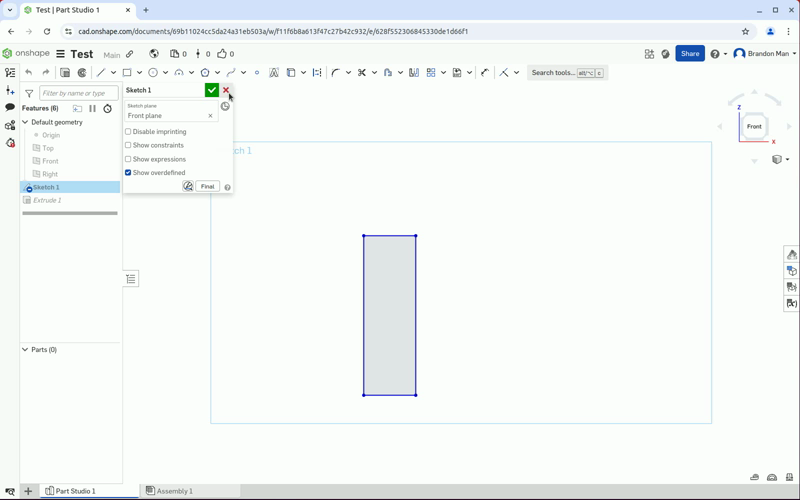
key(shift+s)
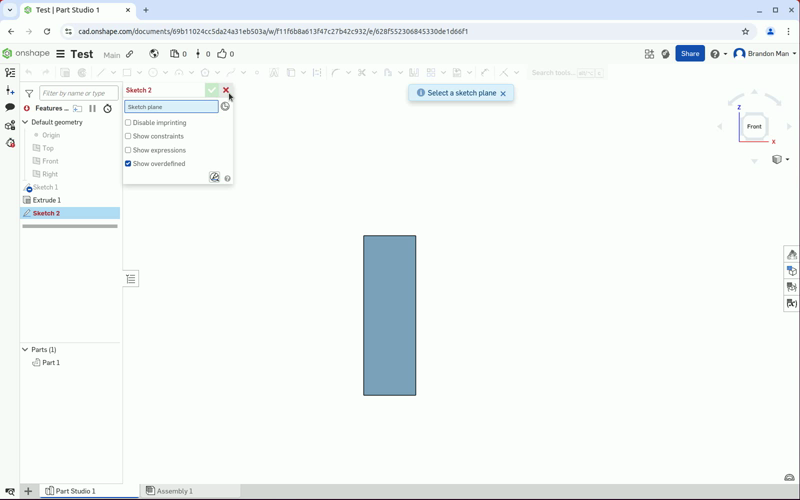
mouse_move(73, 163)
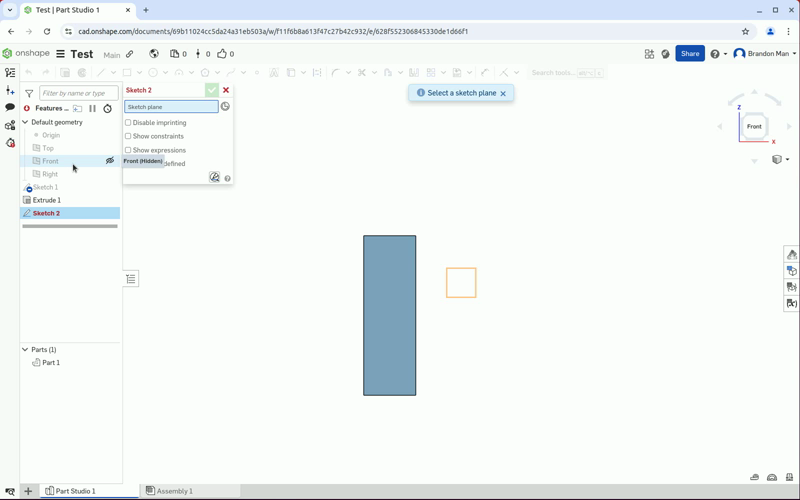
click(73, 163)
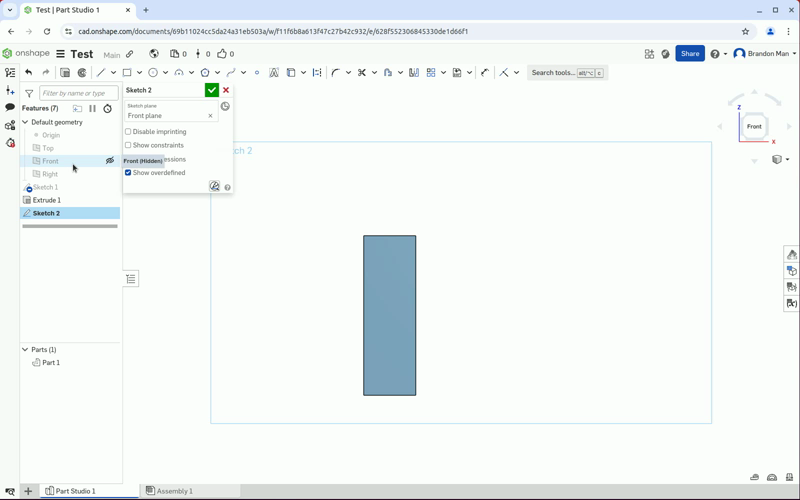
mouse_move(73, 352)
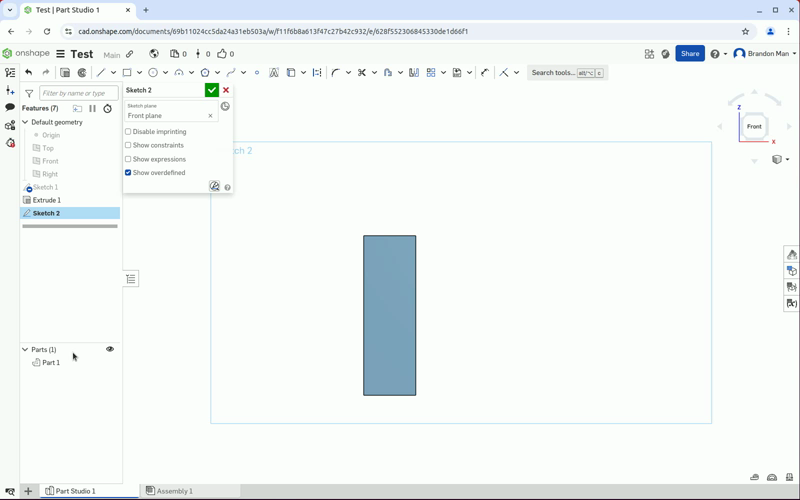
key(y)
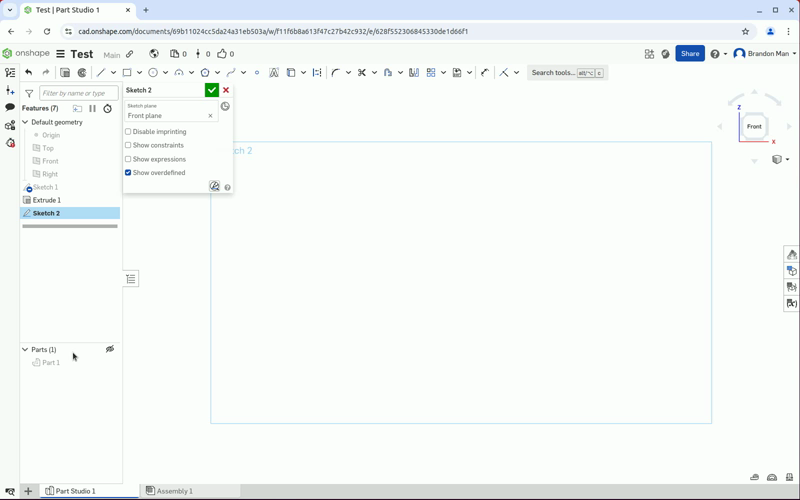
key(l)
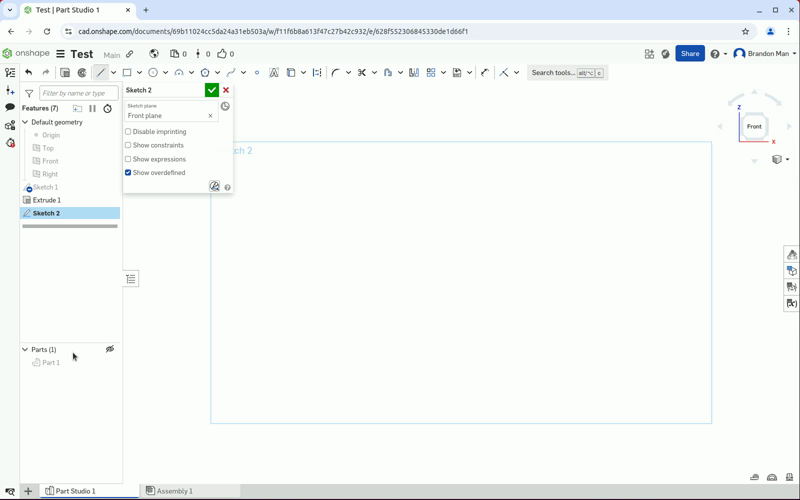
key_down(shift)
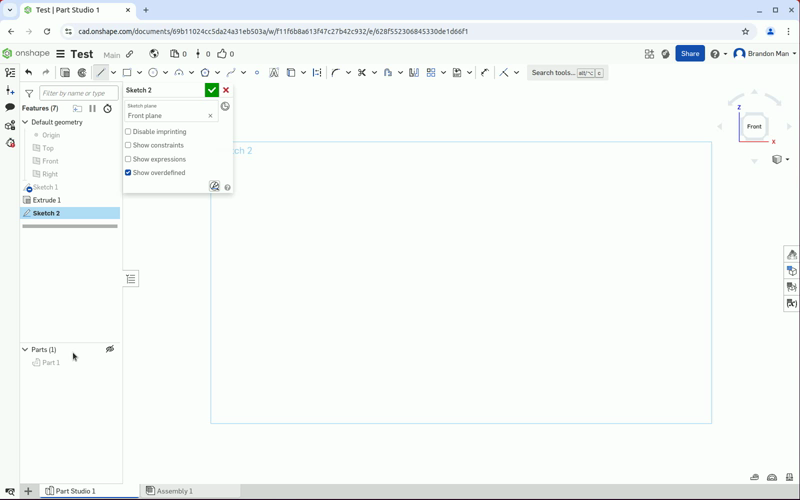
mouse_move(351, 395)
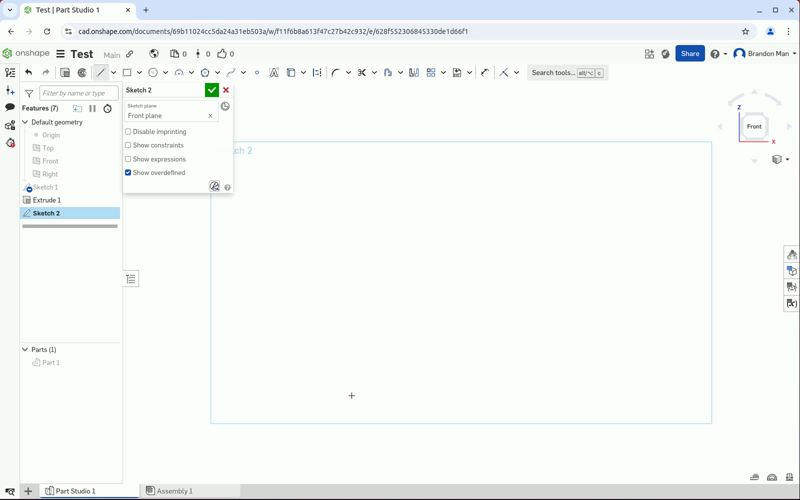
click(351, 395)
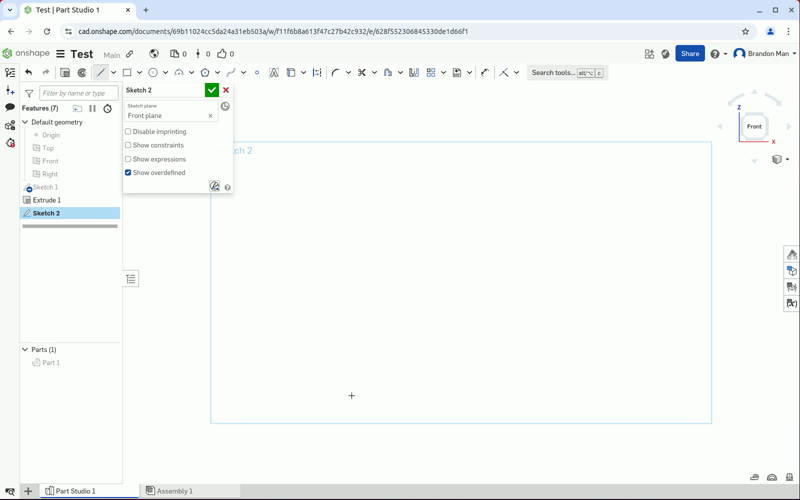
key_up(shift)
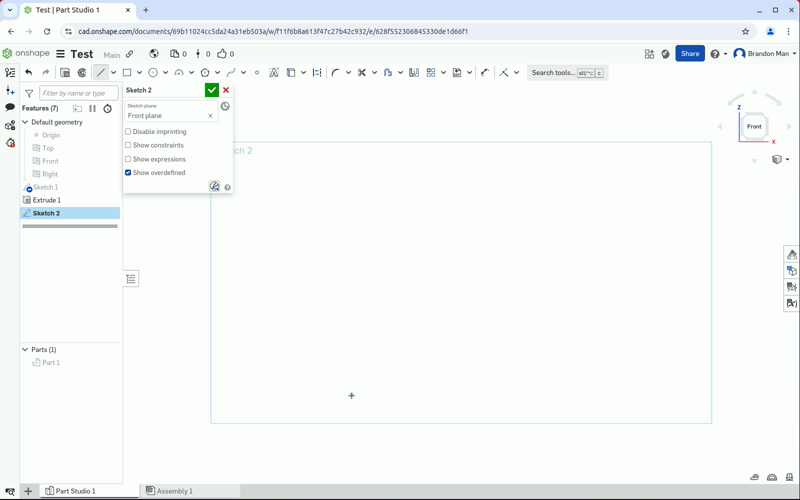
key_down(shift)
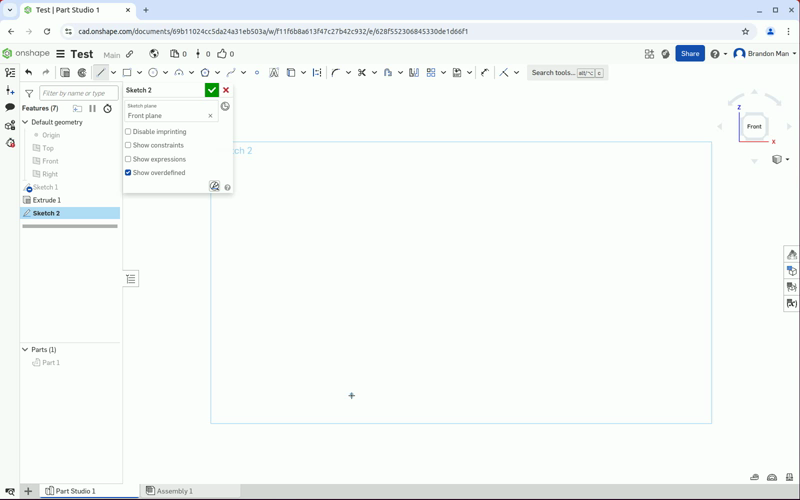
mouse_move(381, 395)
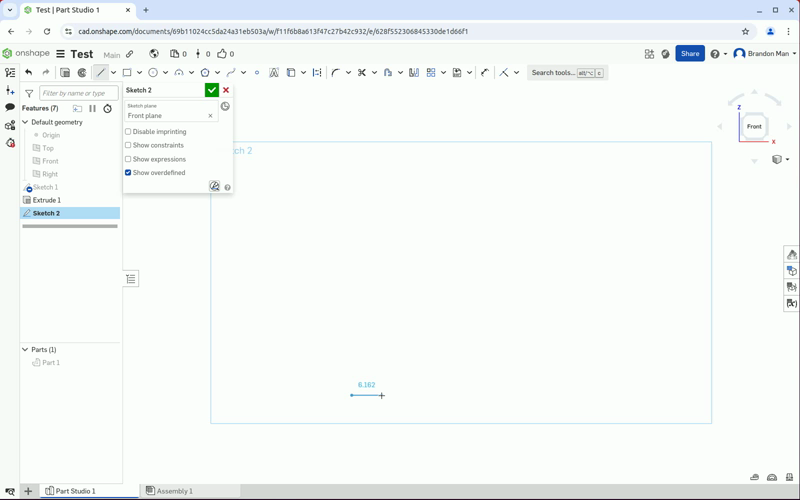
mouse_move(363, 395)
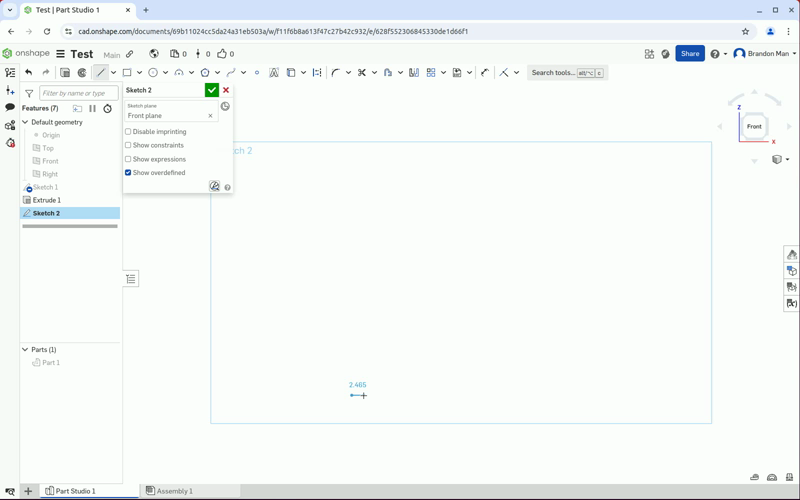
click(363, 395)
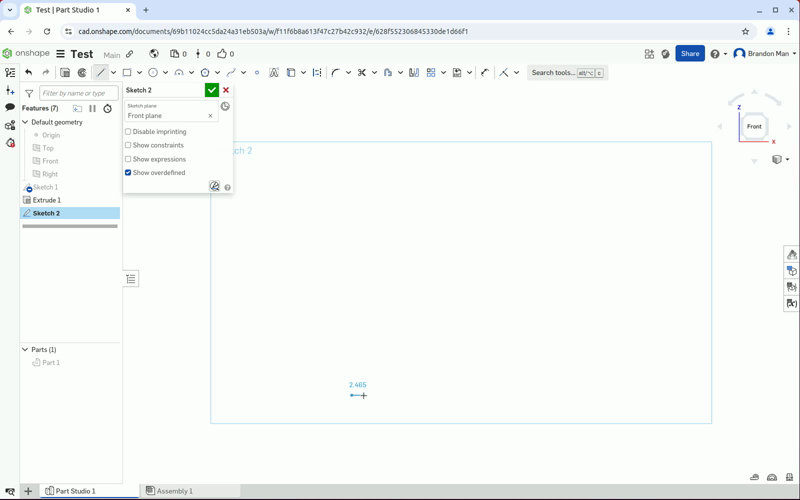
key_up(shift)
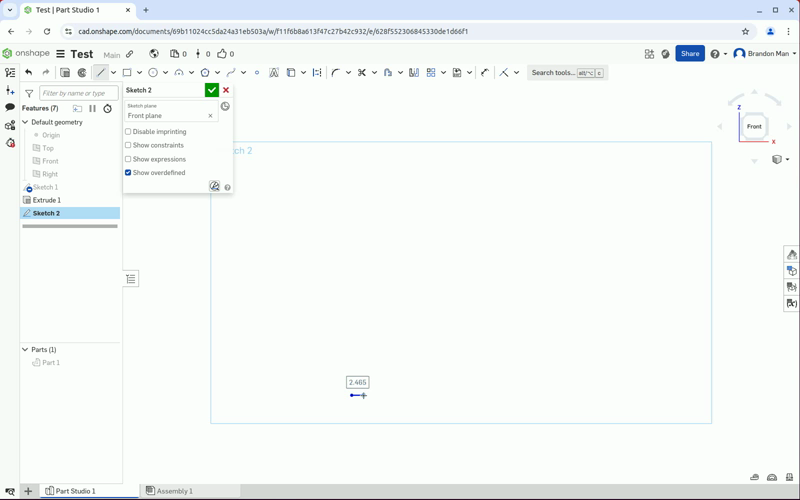
key_down(shift)
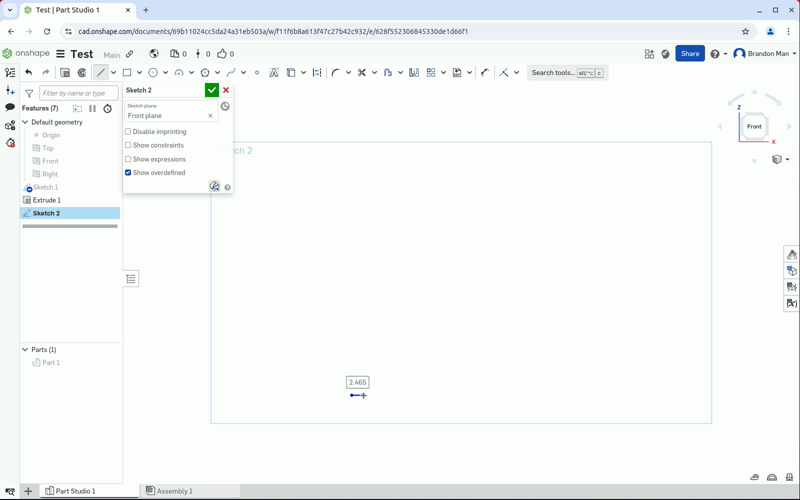
mouse_move(363, 235)
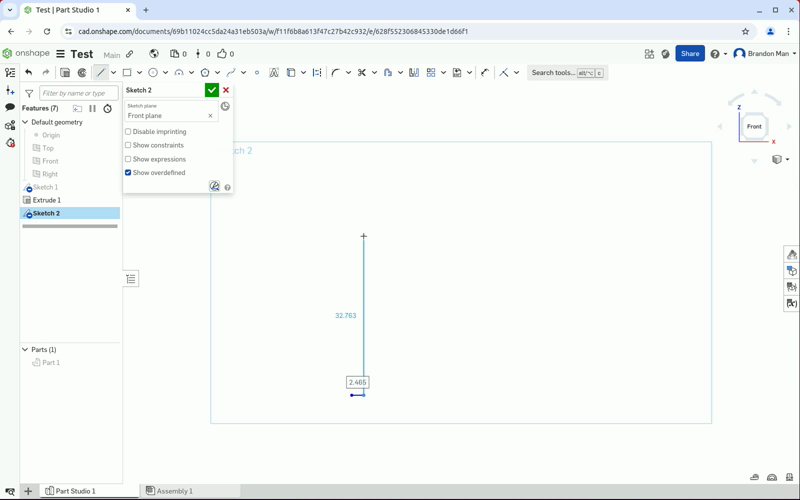
click(363, 235)
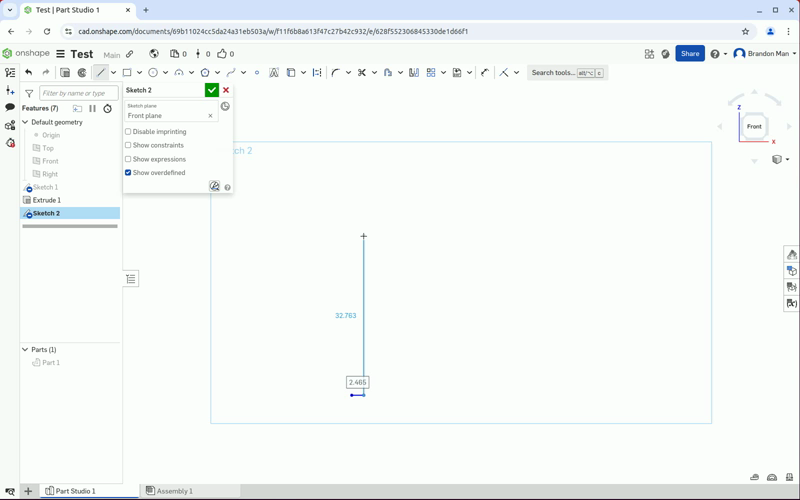
key_up(shift)
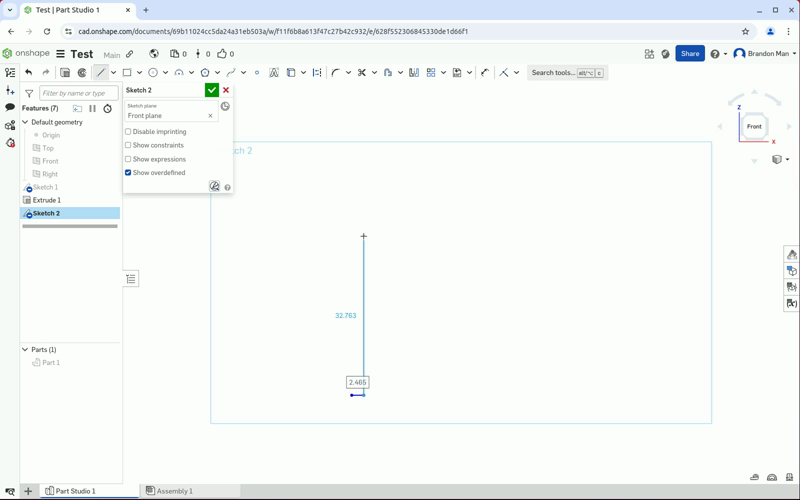
key_down(shift)
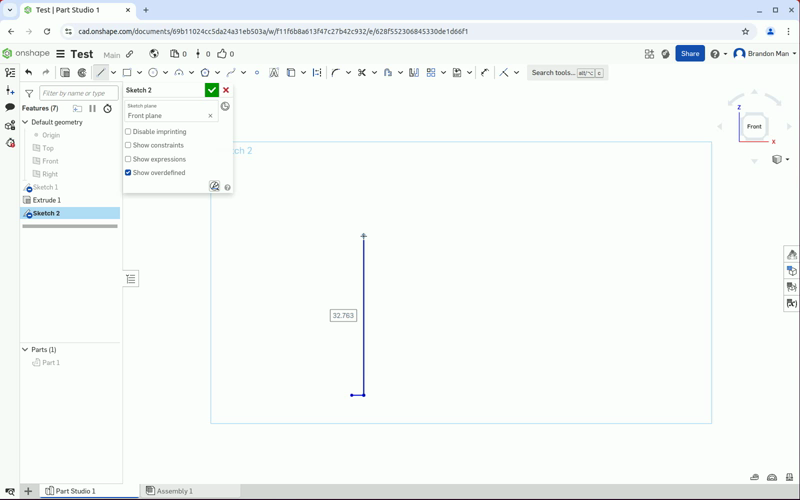
mouse_move(393, 235)
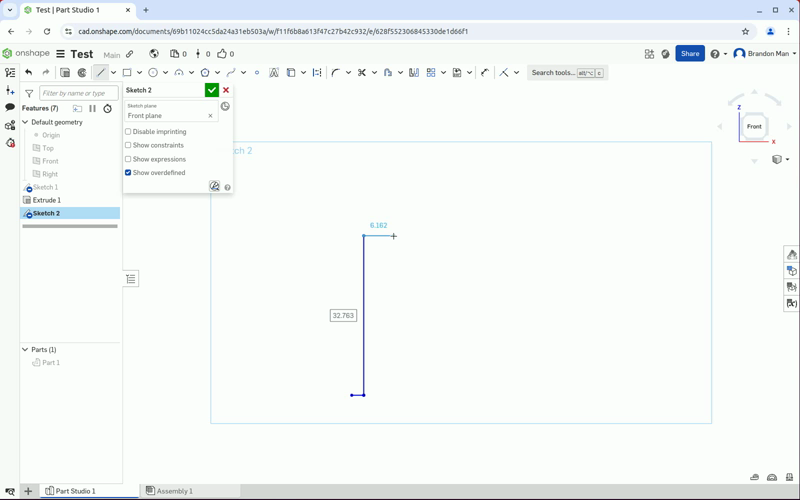
mouse_move(351, 235)
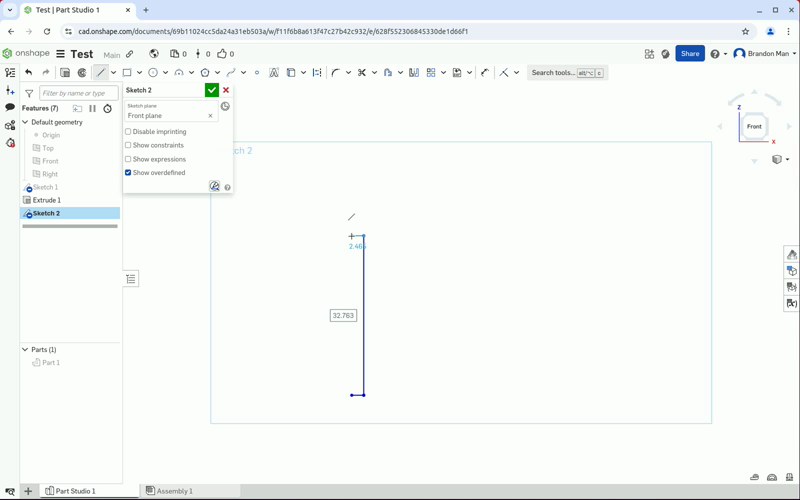
click(351, 235)
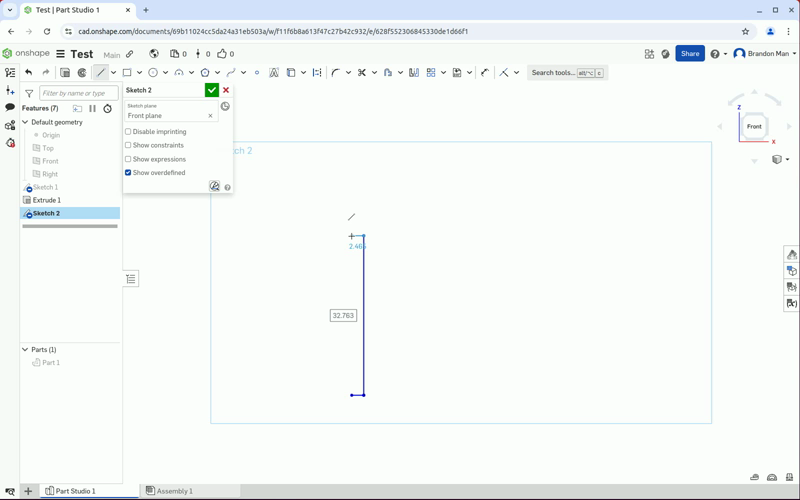
key_up(shift)
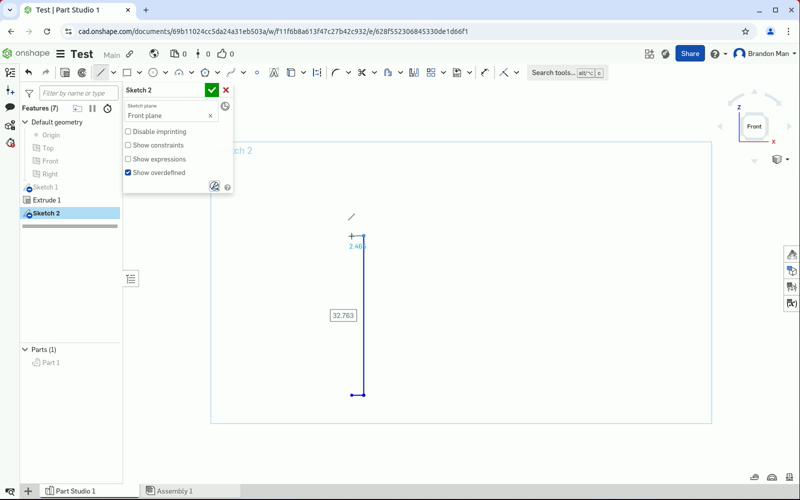
key_down(shift)
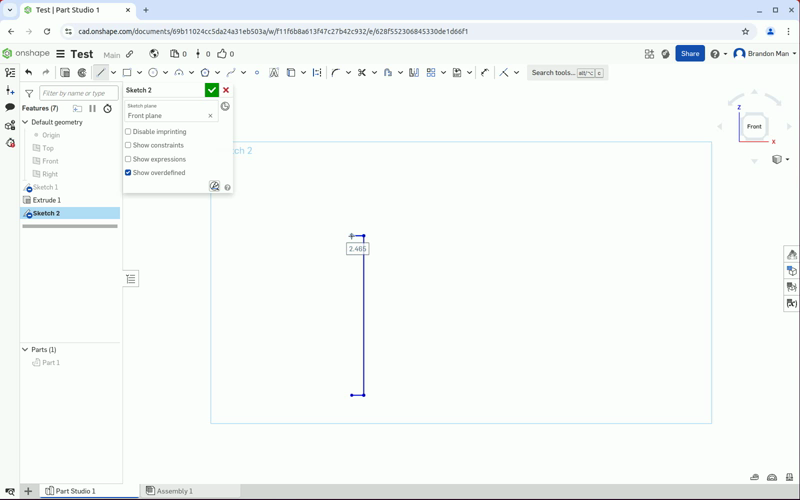
mouse_move(351, 395)
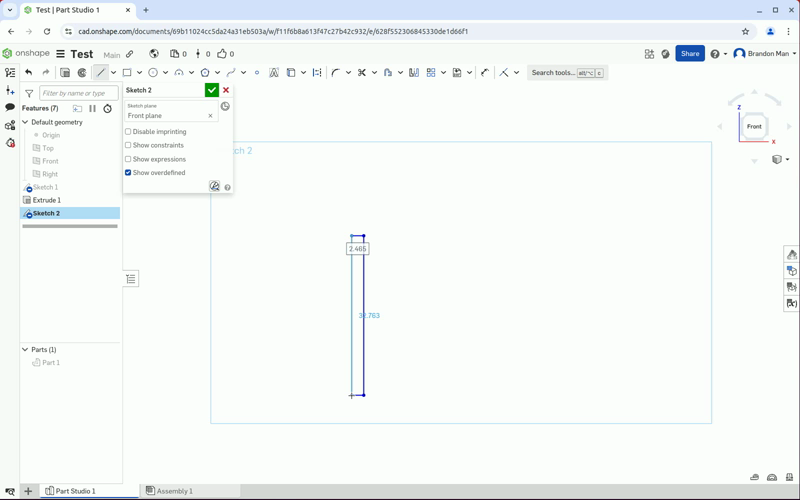
key_up(shift)
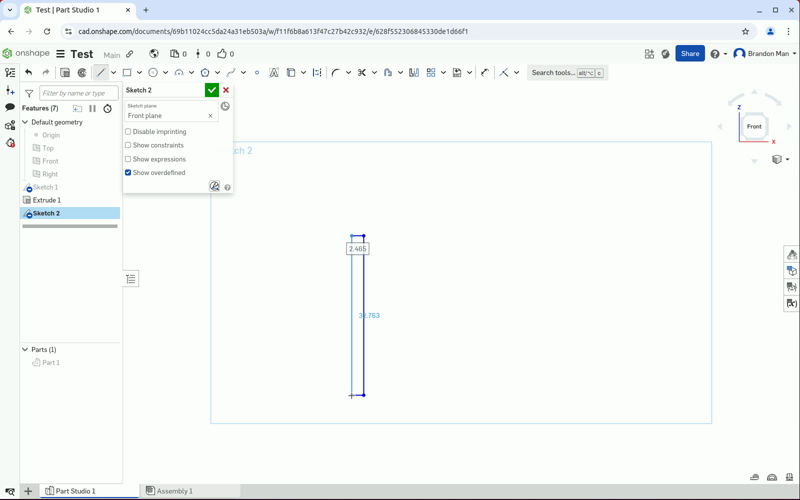
click(351, 395)
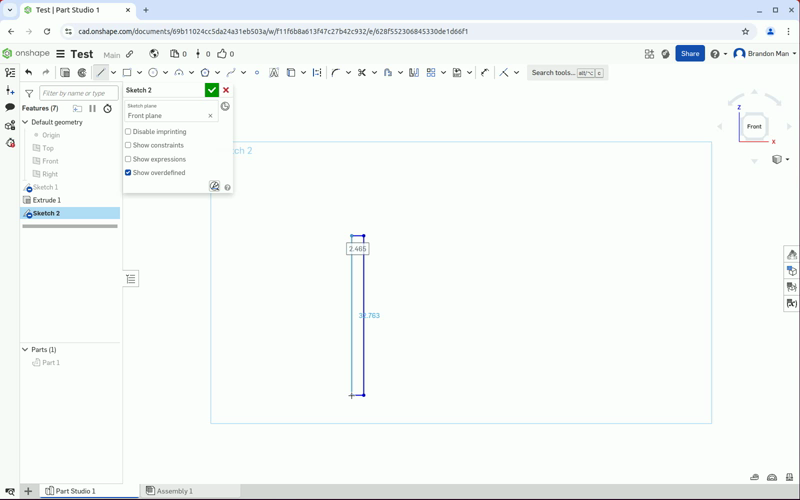
key(esc)
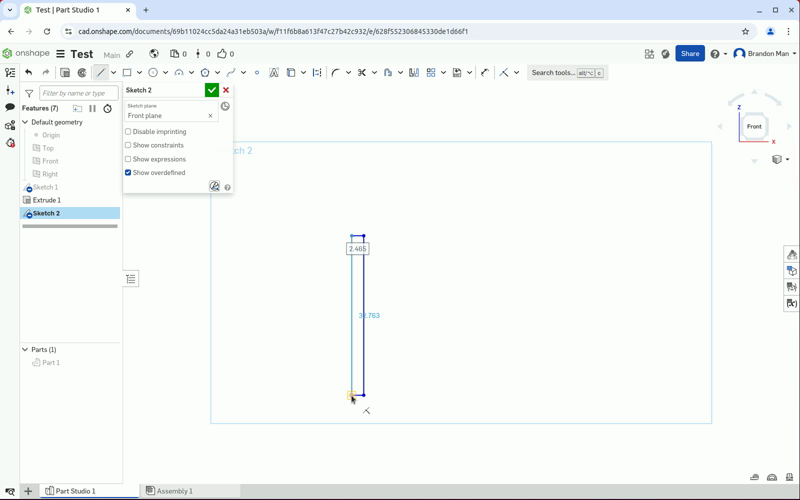
mouse_move(355, 364)
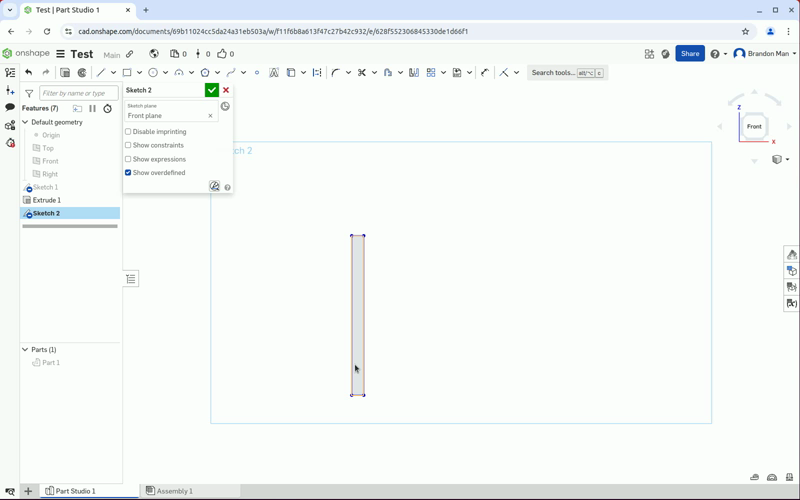
click(355, 364)
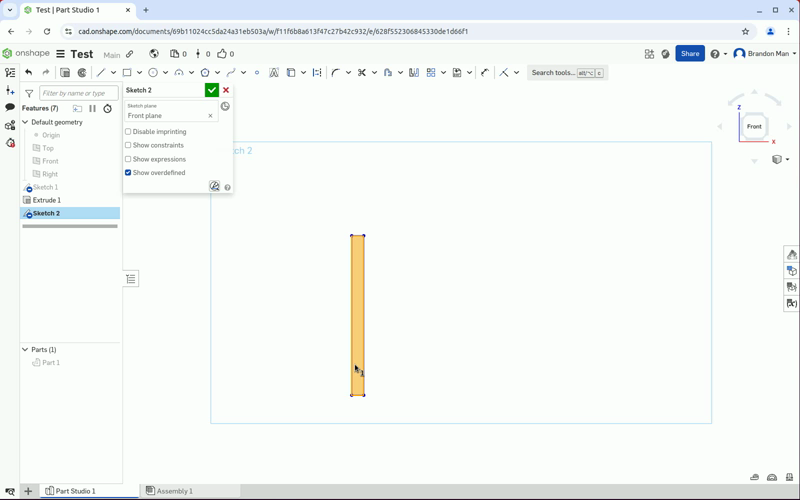
mouse_move(73, 352)
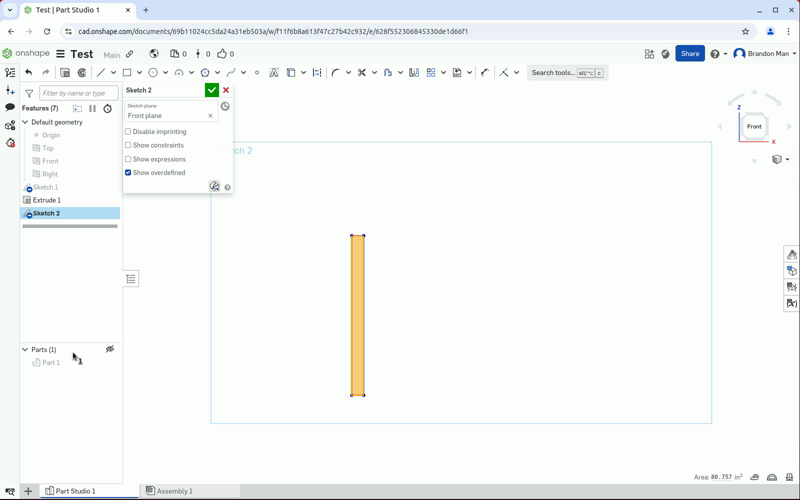
key(shift+y)
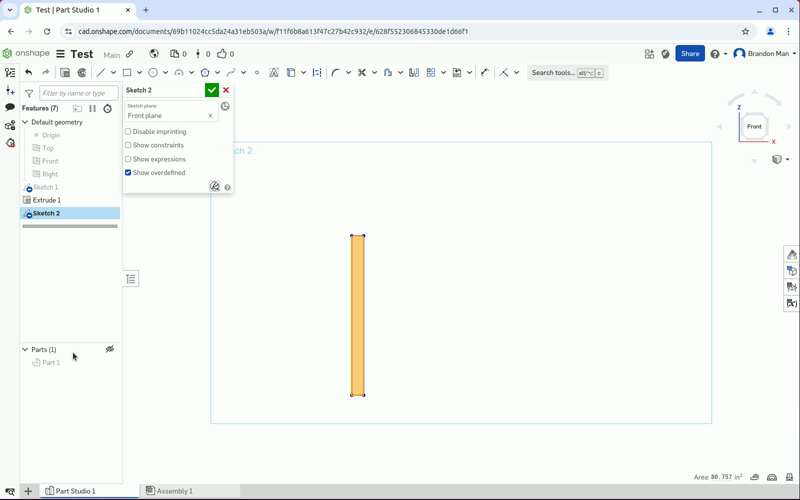
key(shift+e)
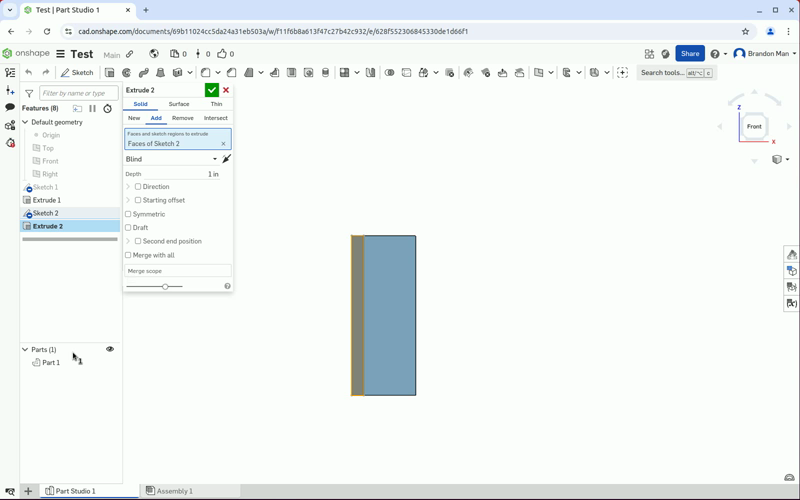
mouse_move(143, 106)
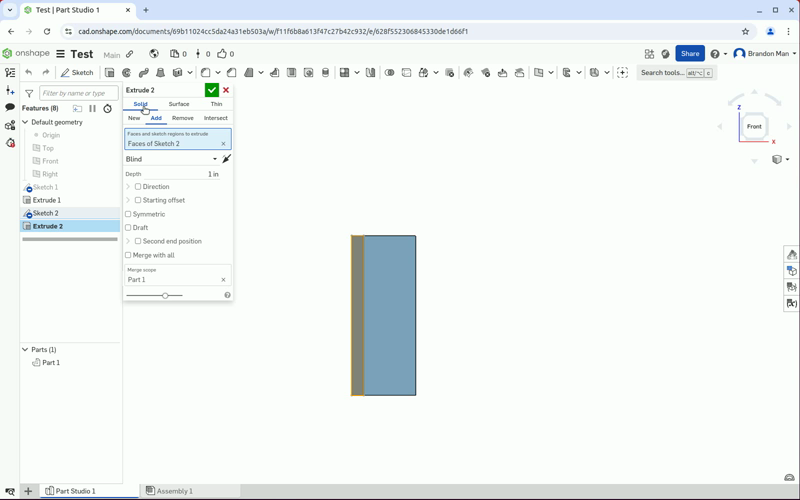
click(143, 106)
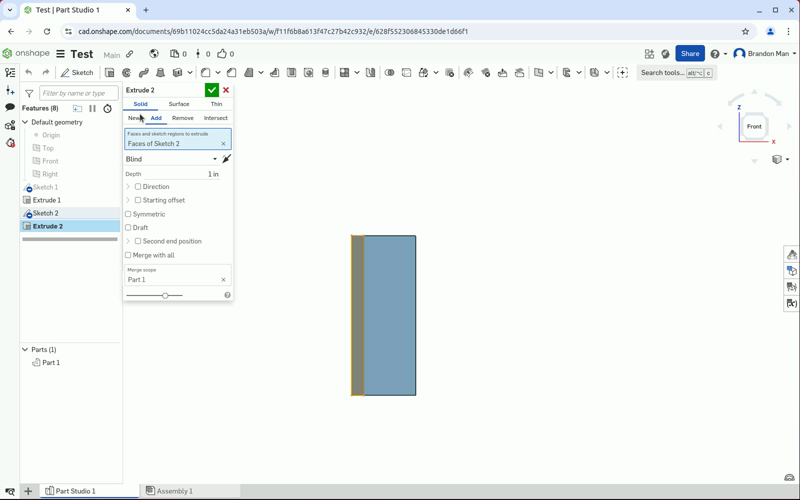
mouse_move(137, 120)
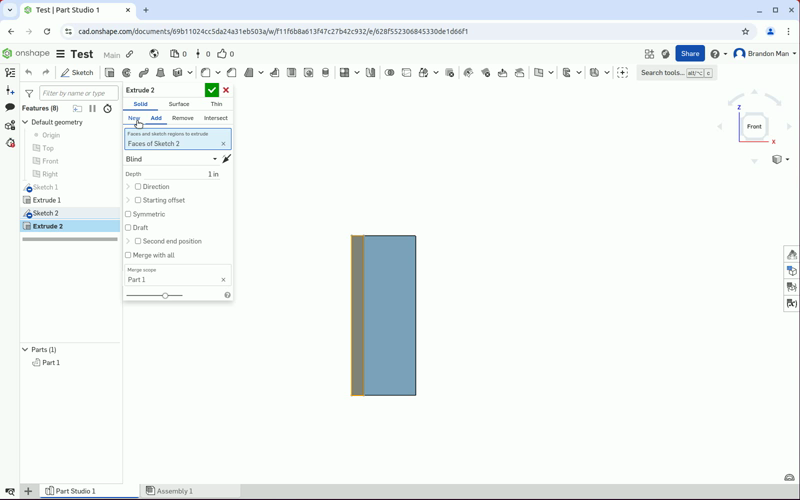
click(137, 120)
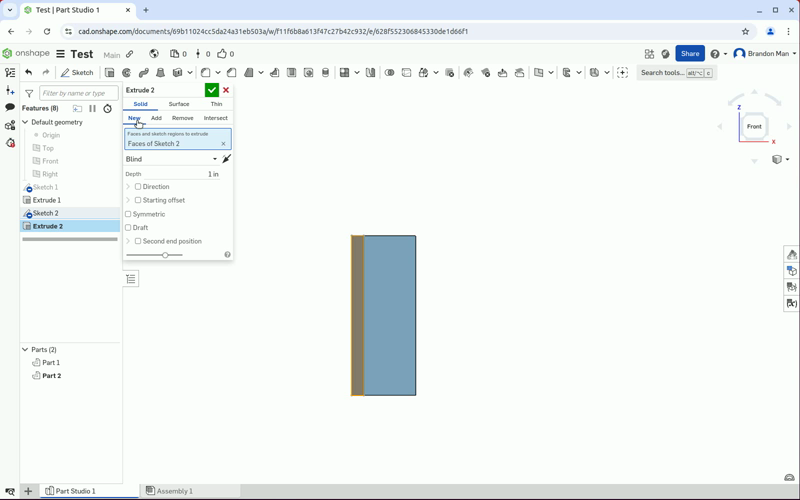
key(tab, 4)
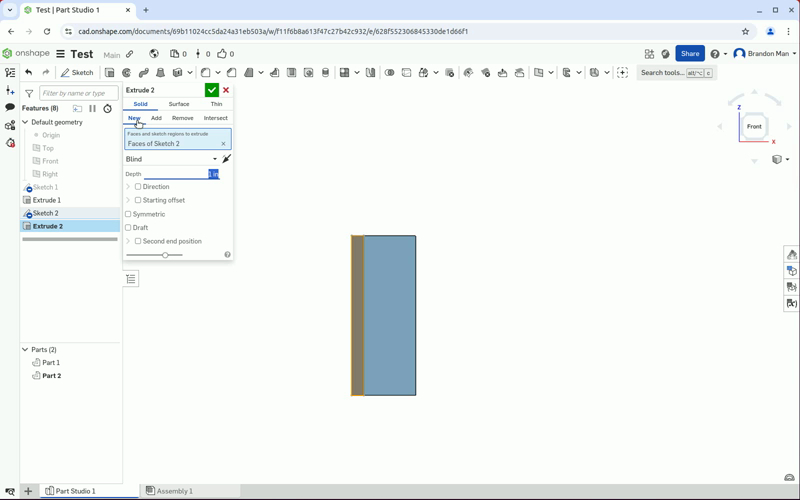
text(3.37)
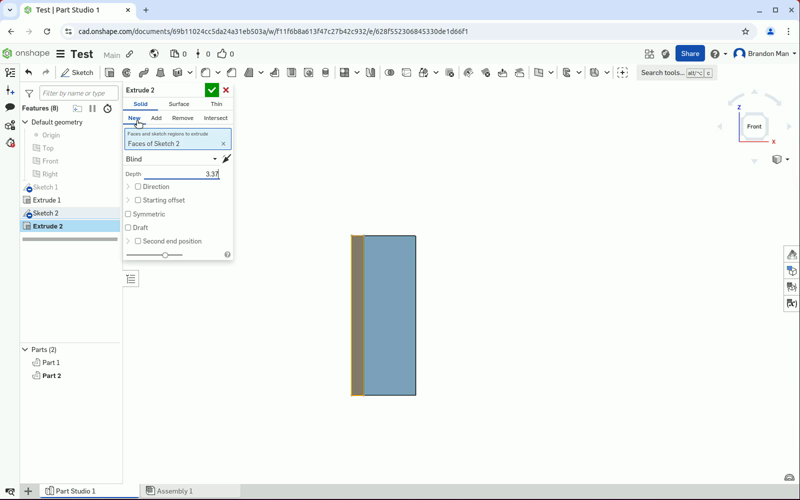
key(enter)
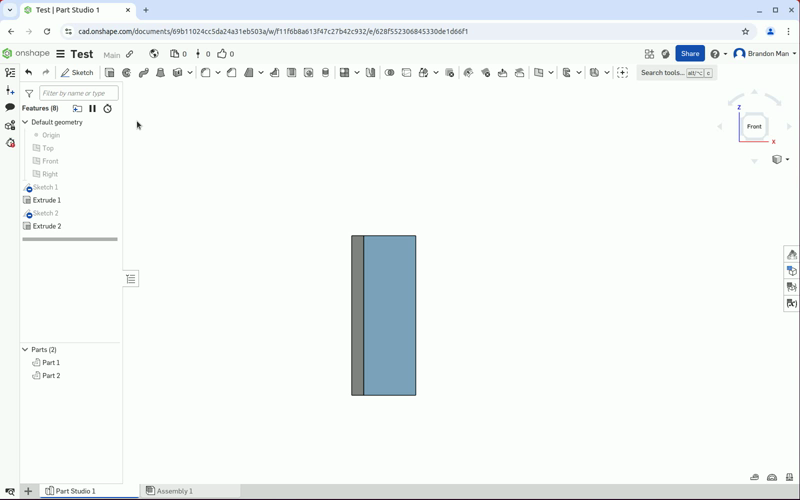
key(shift+h)
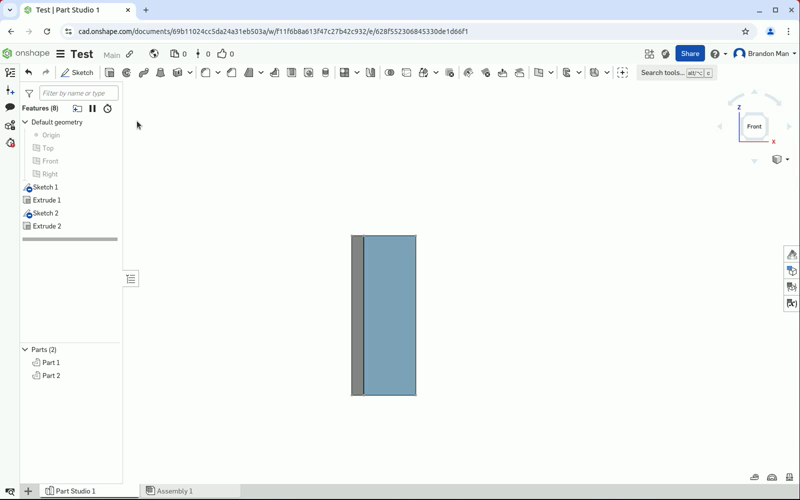
key(shift+h)
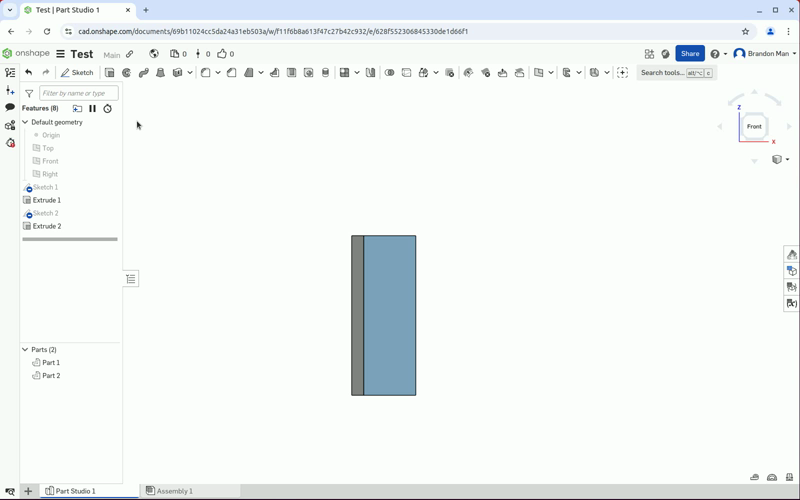
mouse_move(73, 189)
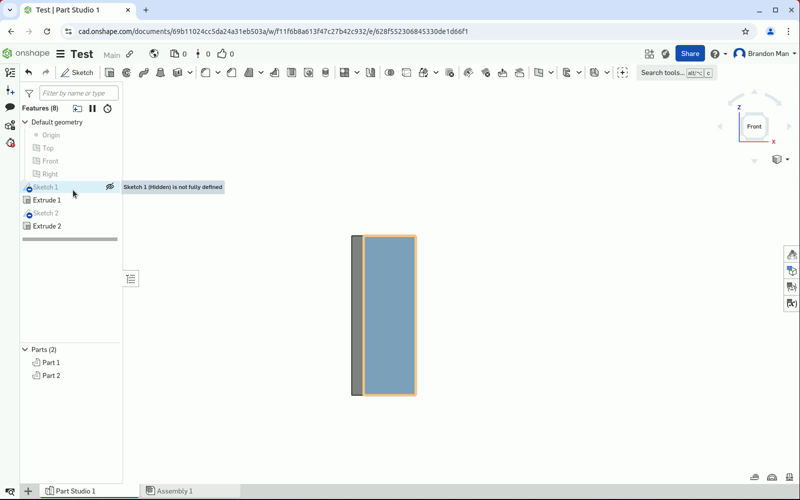
click(73, 189)
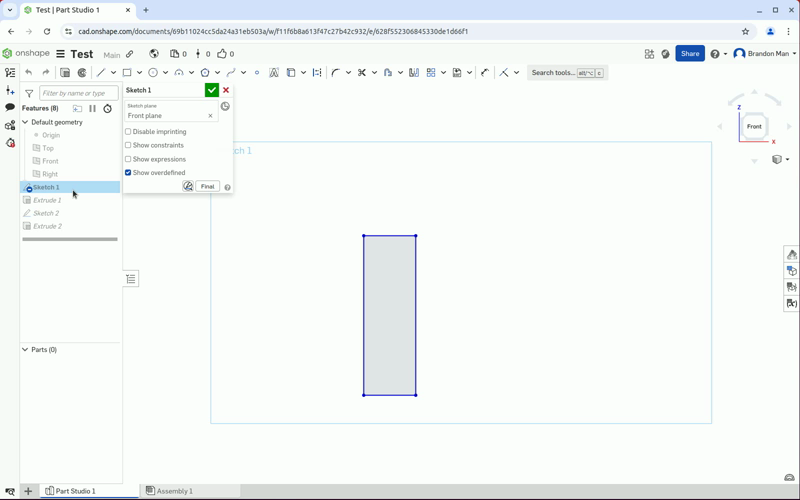
mouse_move(229, 92)
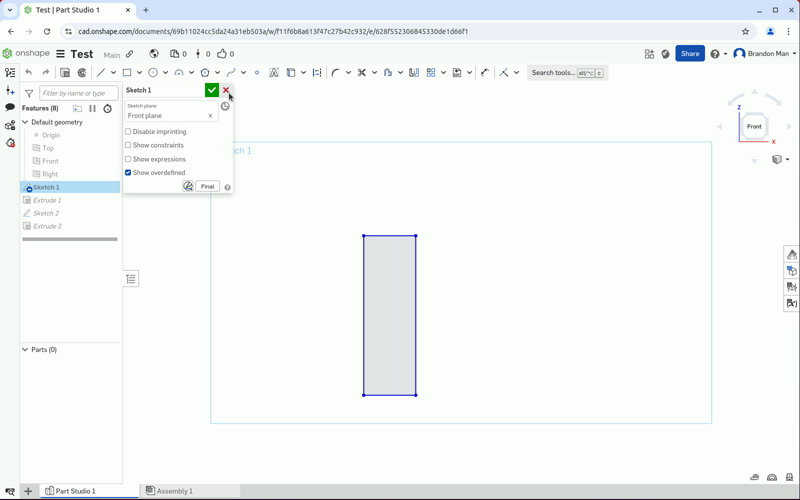
click(229, 92)
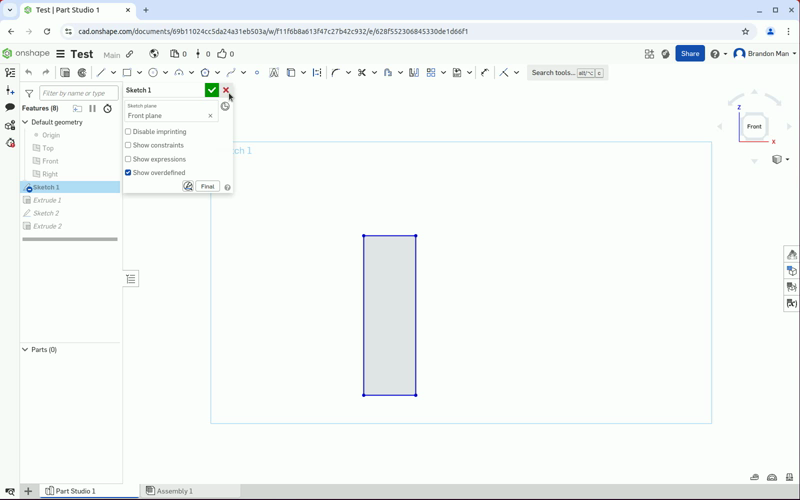
key(shift+s)
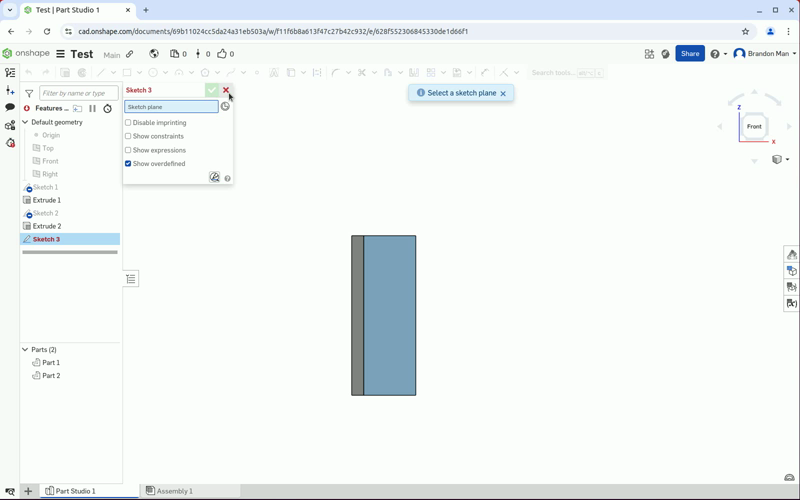
mouse_move(73, 163)
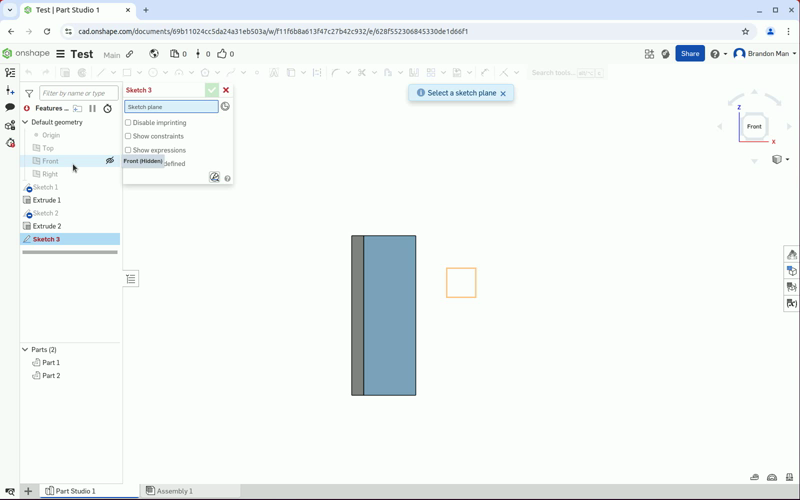
click(73, 163)
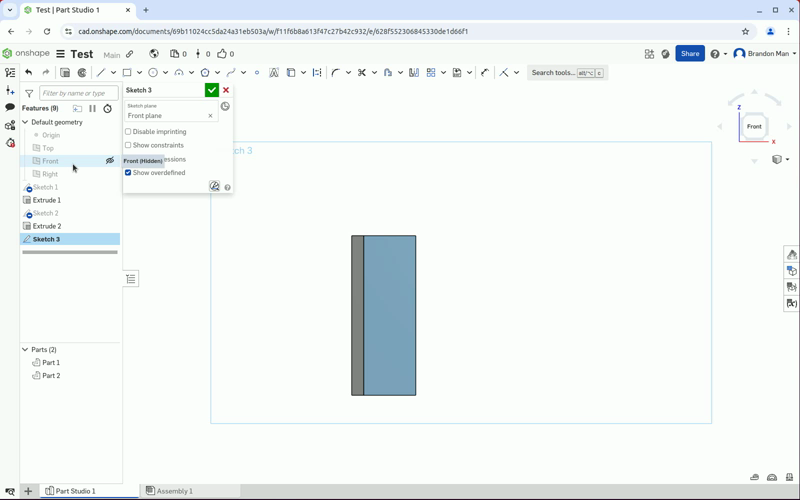
mouse_move(73, 352)
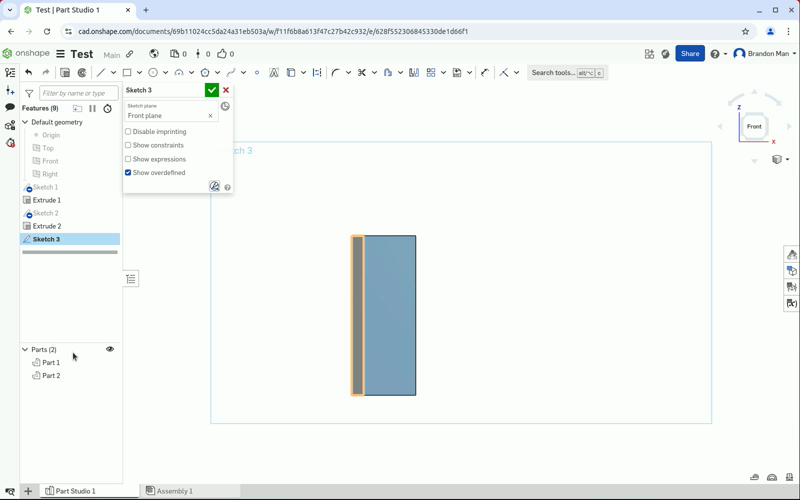
key(y)
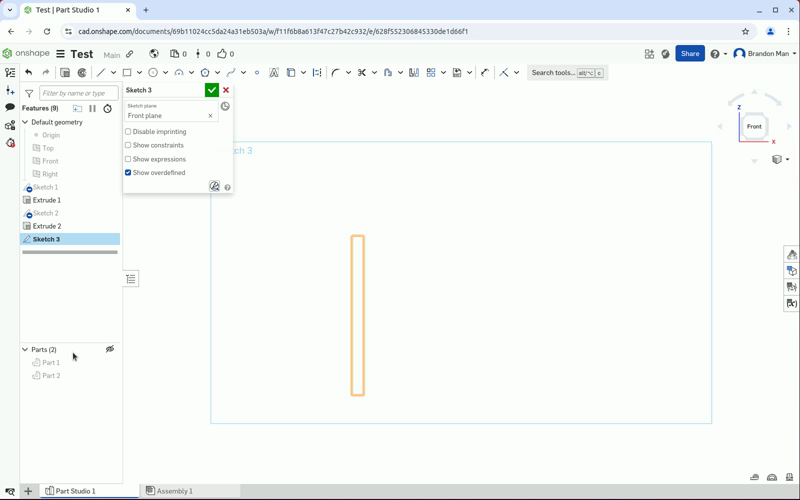
key(l)
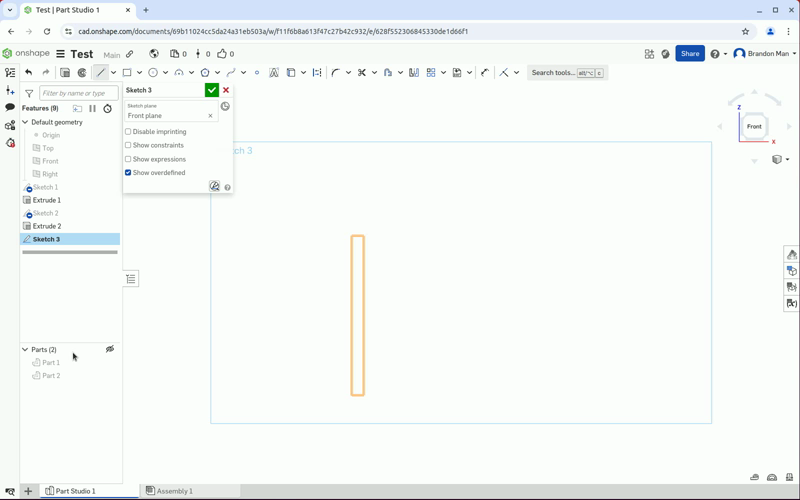
key_down(shift)
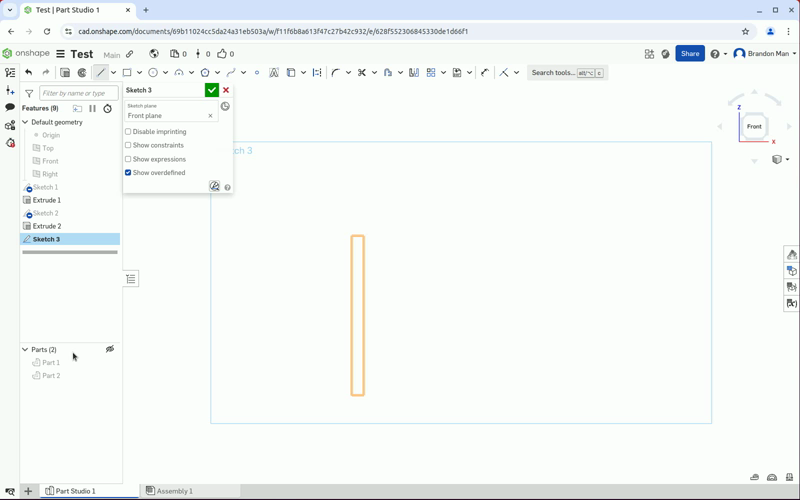
mouse_move(416, 395)
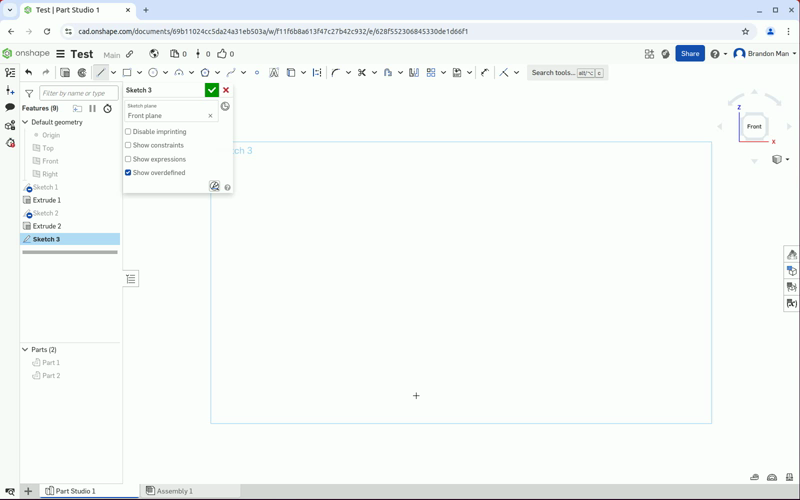
click(416, 395)
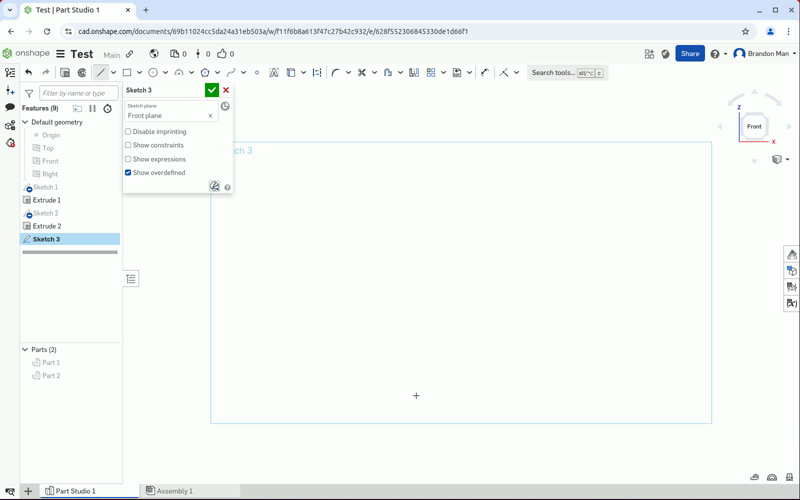
key_up(shift)
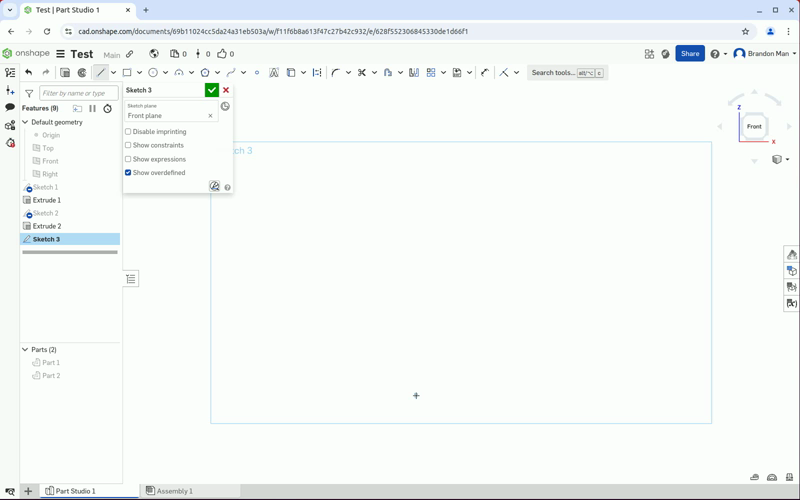
key_down(shift)
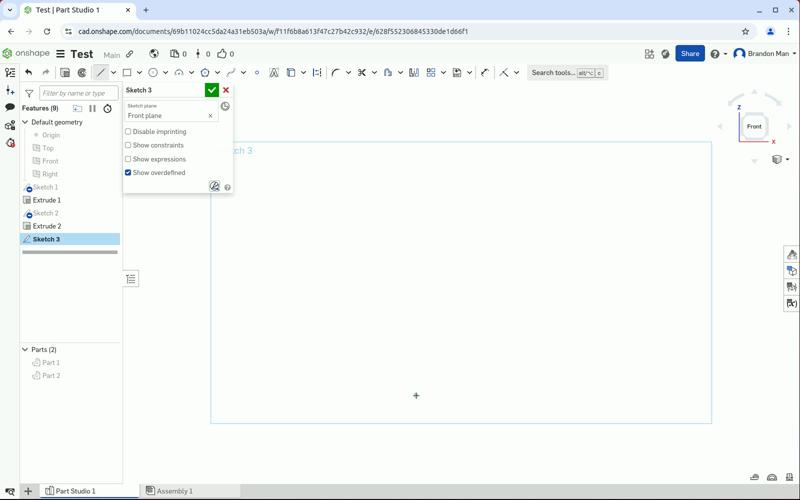
mouse_move(446, 395)
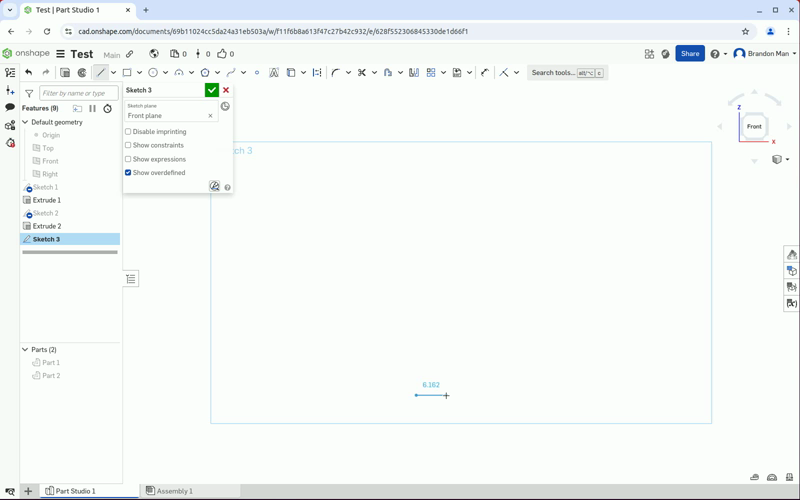
mouse_move(428, 395)
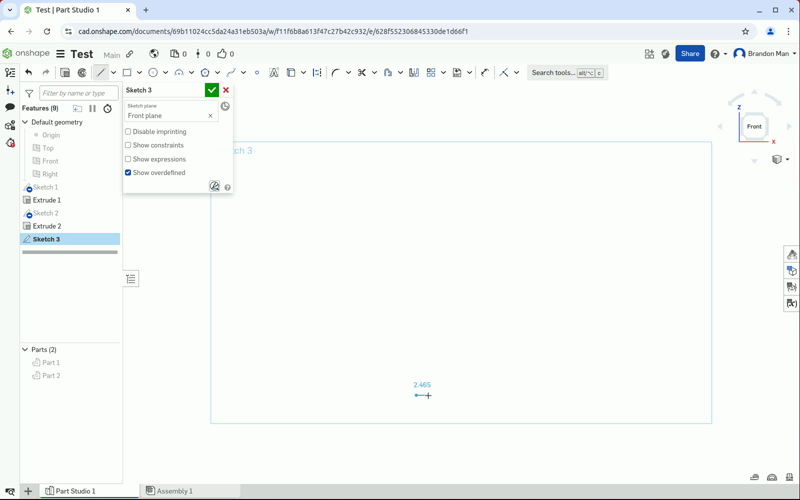
click(428, 395)
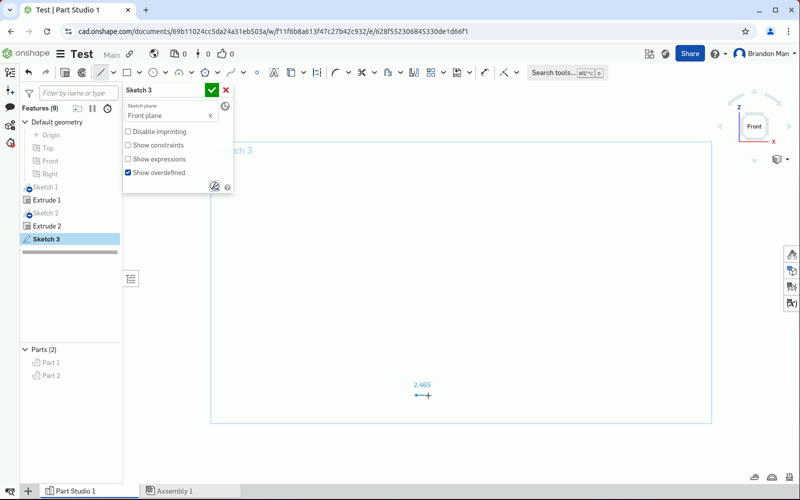
key_up(shift)
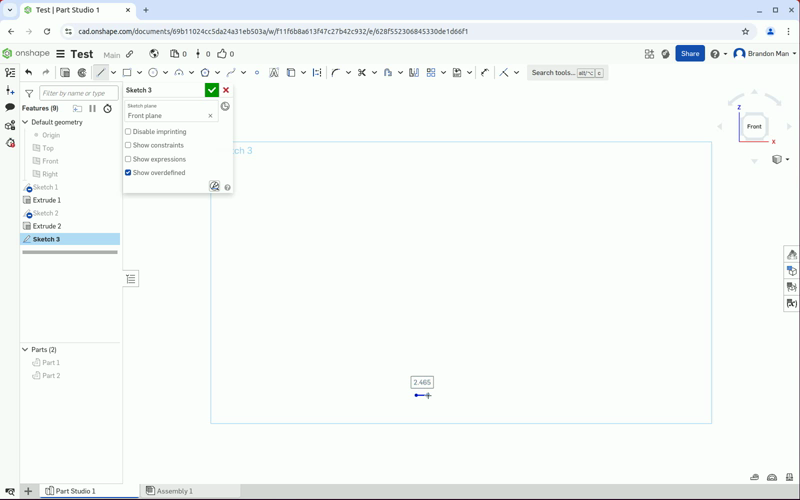
key_down(shift)
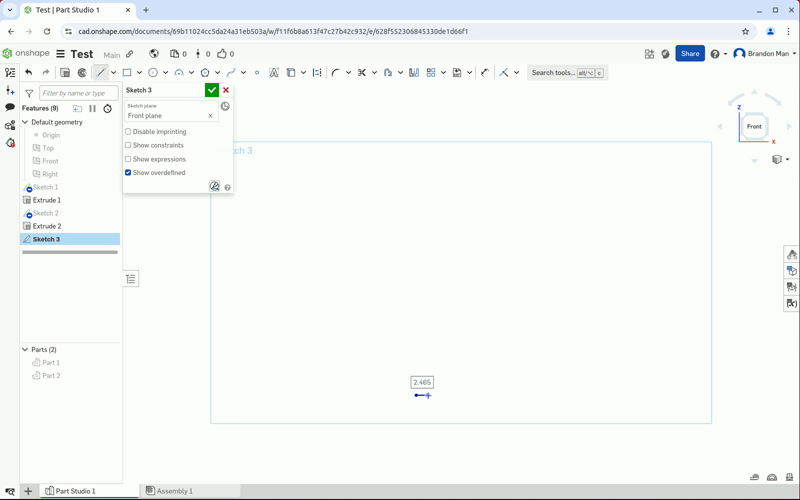
mouse_move(428, 235)
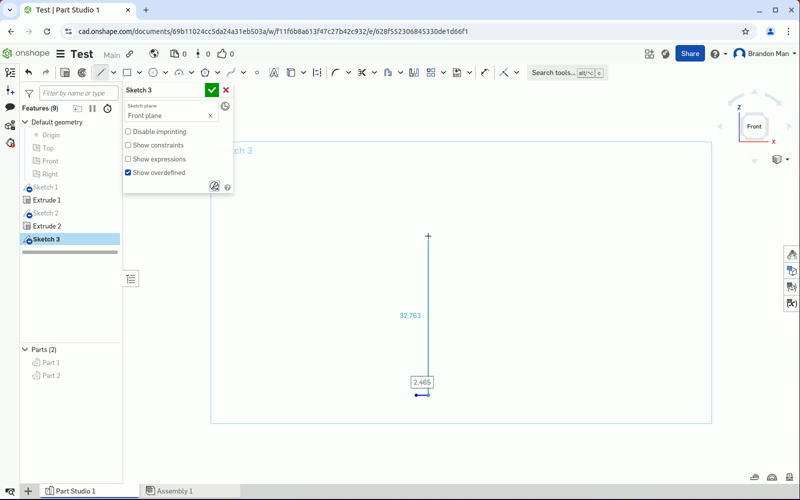
click(428, 235)
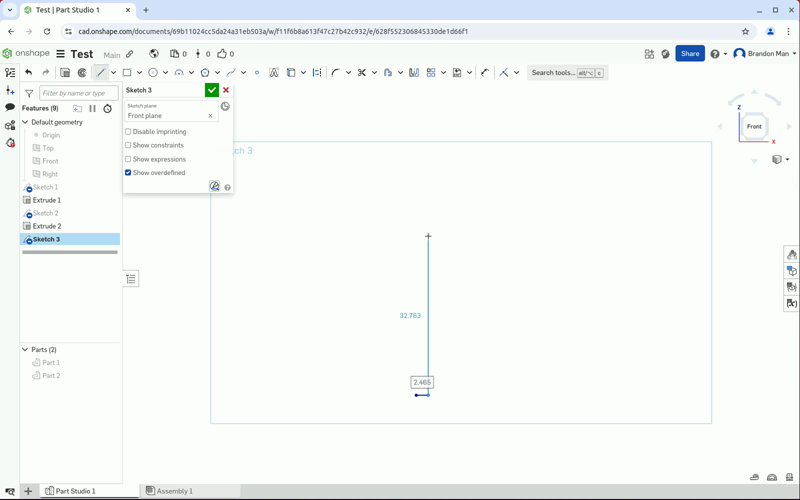
key_up(shift)
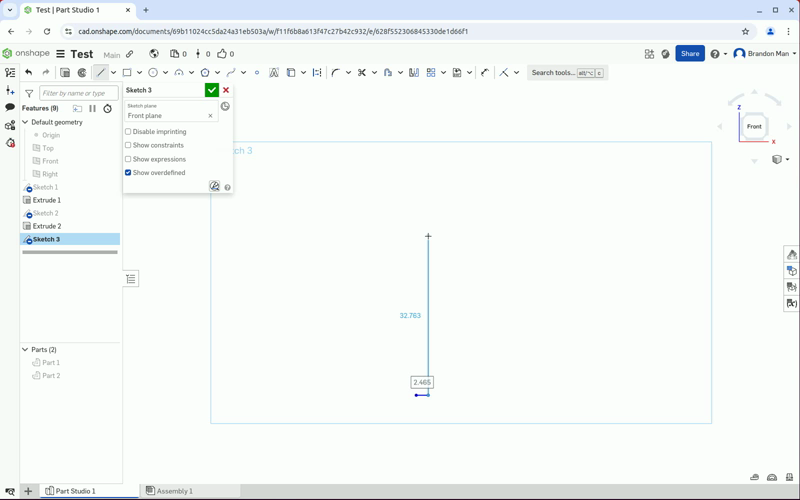
key_down(shift)
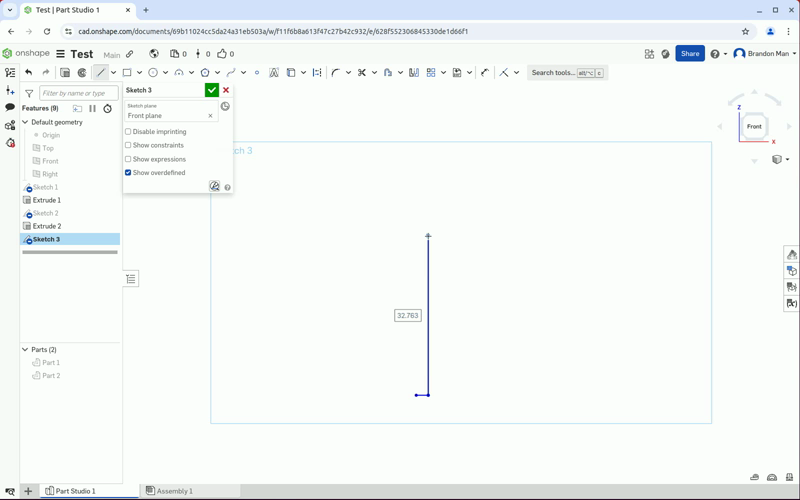
mouse_move(458, 235)
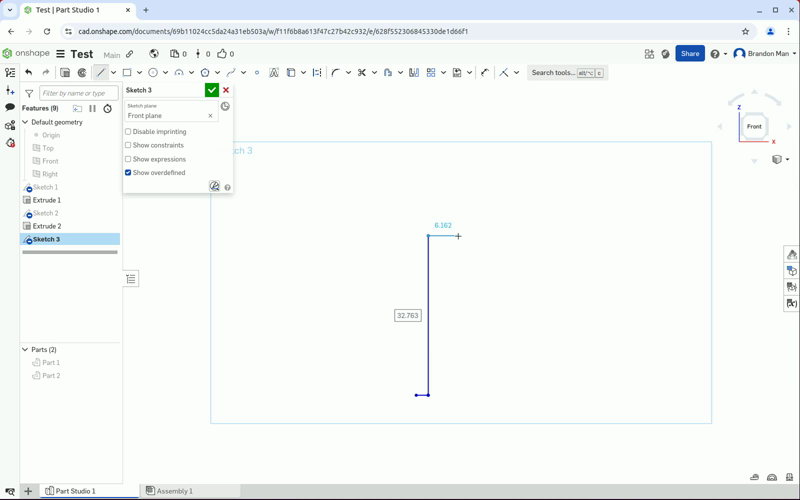
mouse_move(416, 235)
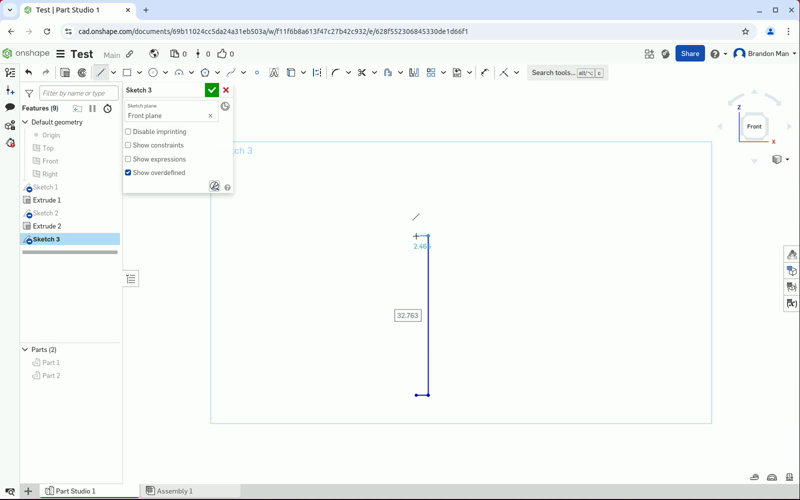
click(416, 235)
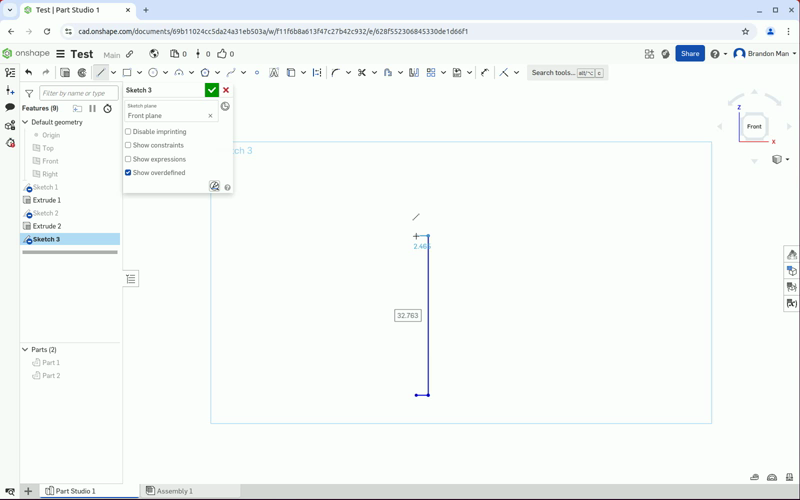
key_up(shift)
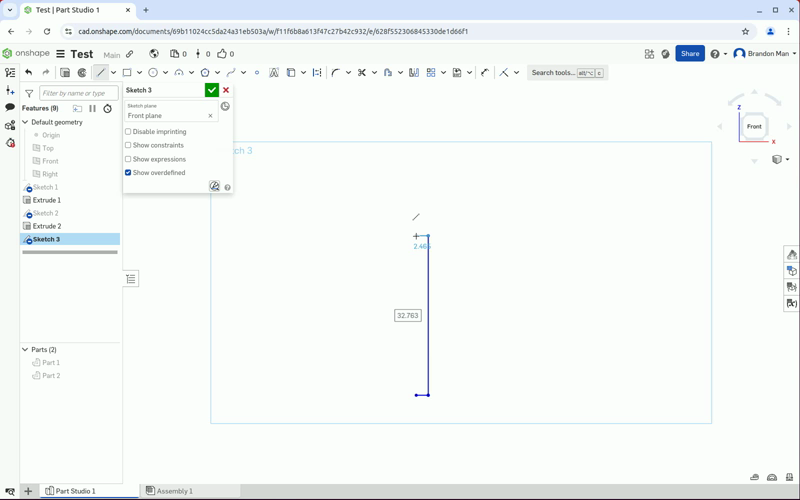
key_down(shift)
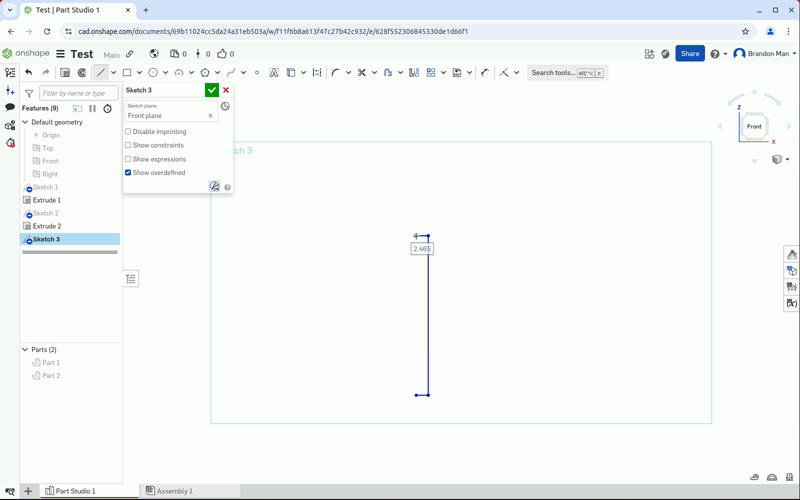
mouse_move(416, 395)
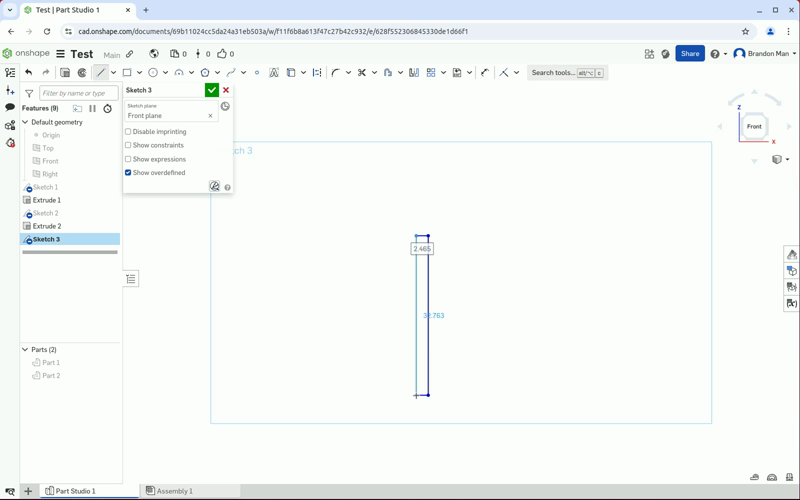
key_up(shift)
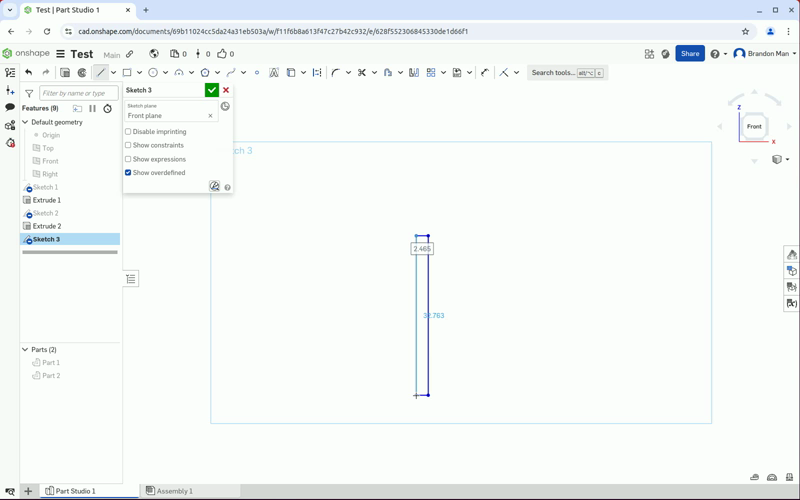
click(416, 395)
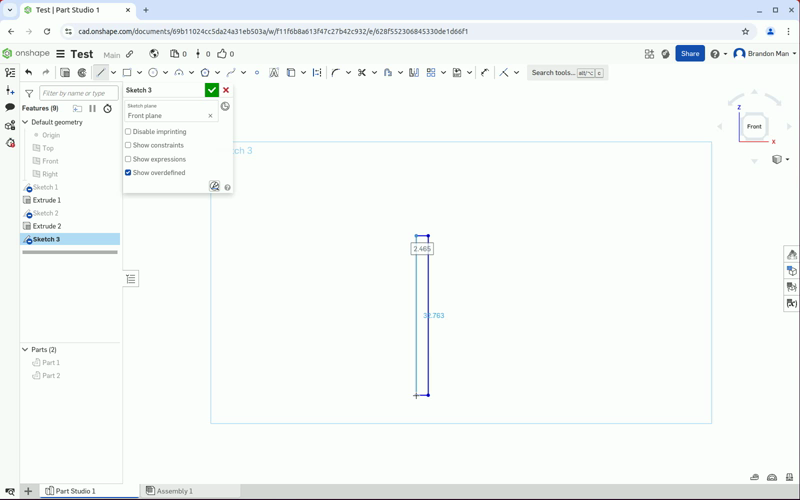
key(esc)
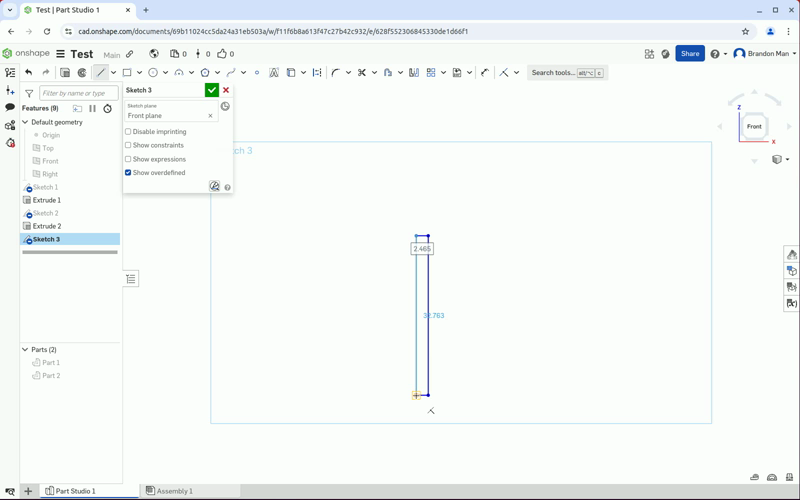
mouse_move(421, 277)
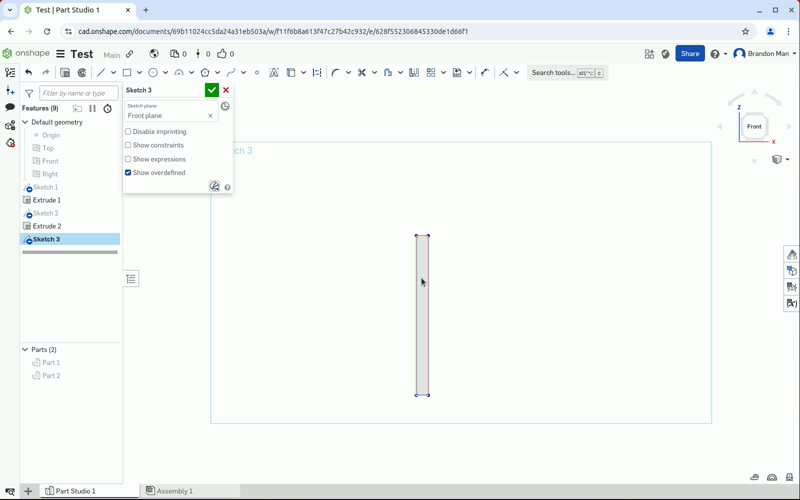
click(421, 277)
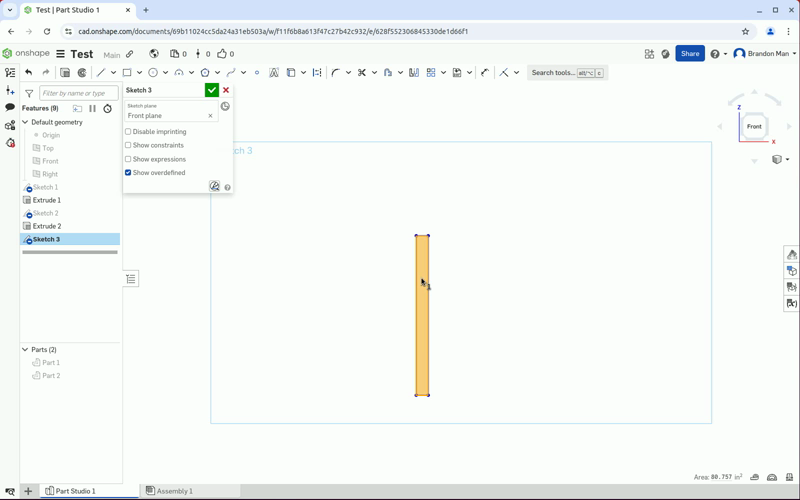
mouse_move(73, 352)
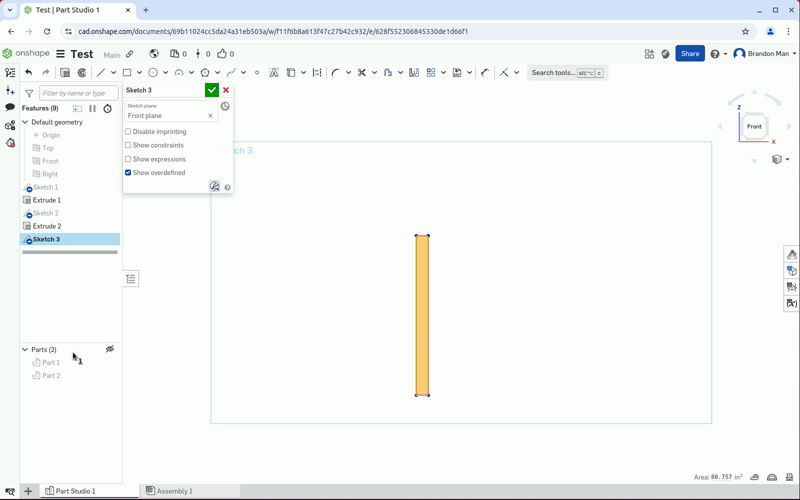
key(shift+y)
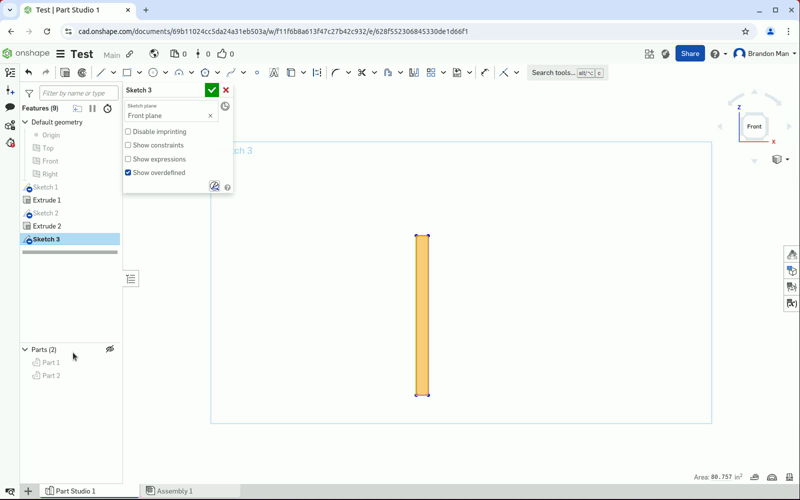
key(shift+e)
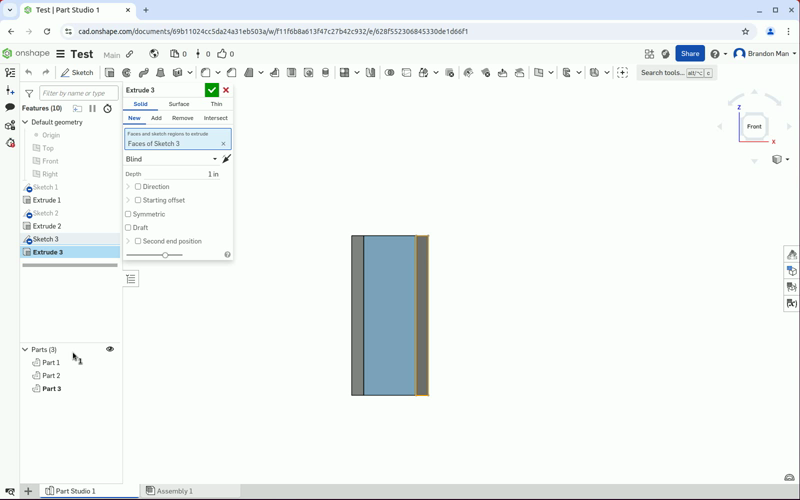
mouse_move(143, 106)
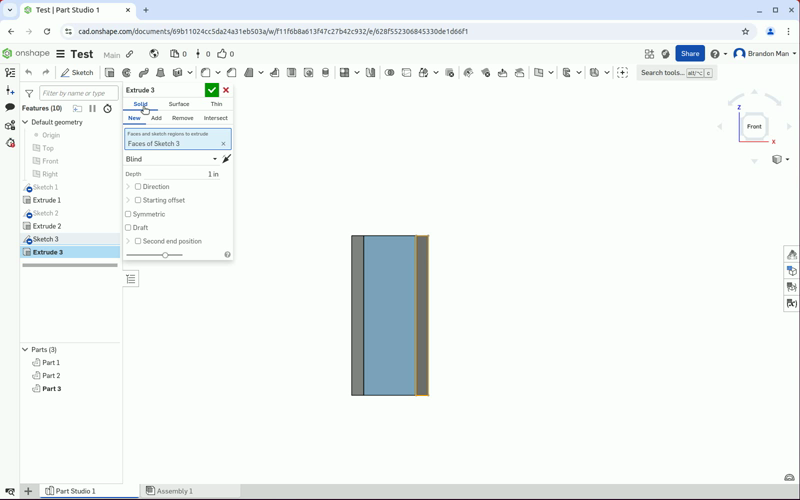
click(143, 106)
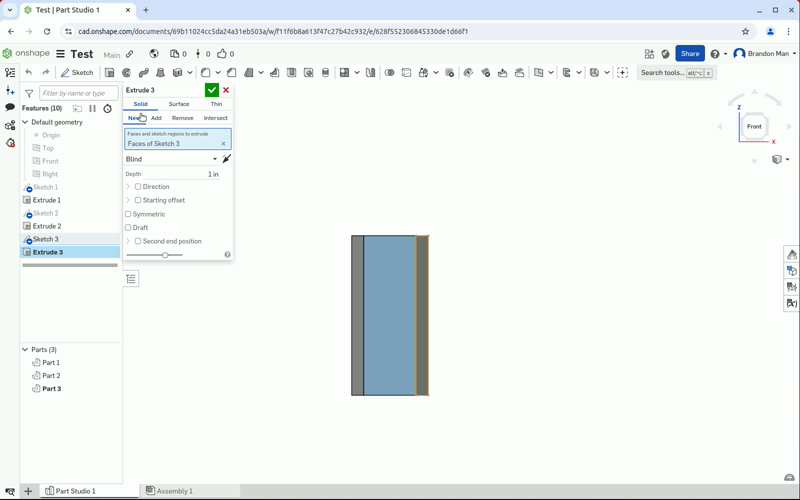
mouse_move(137, 120)
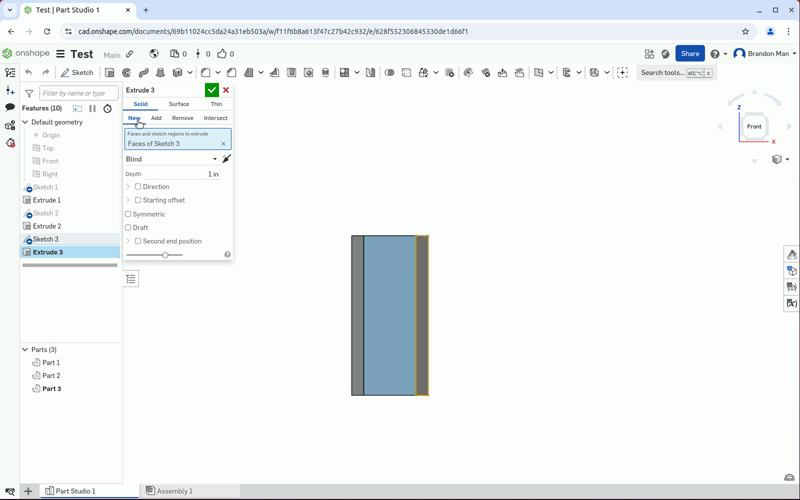
click(137, 120)
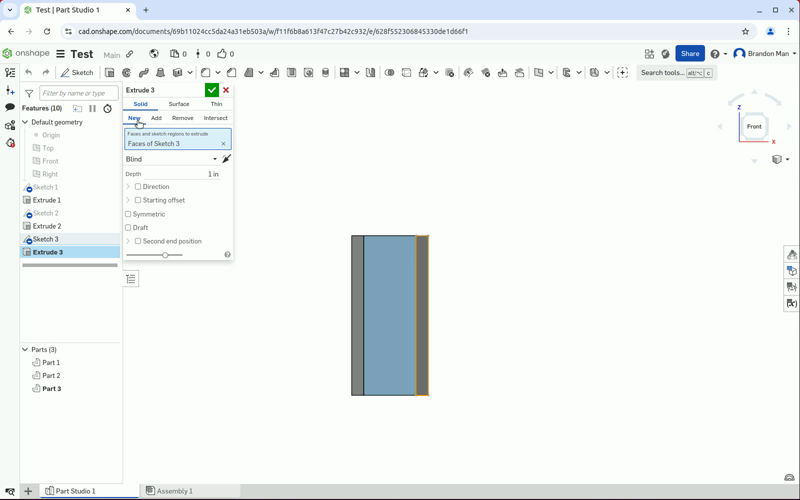
key(tab, 4)
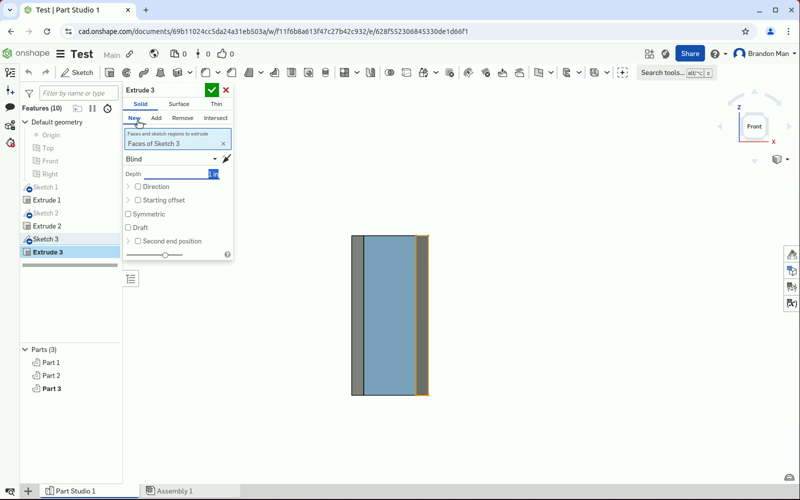
text(3.37)
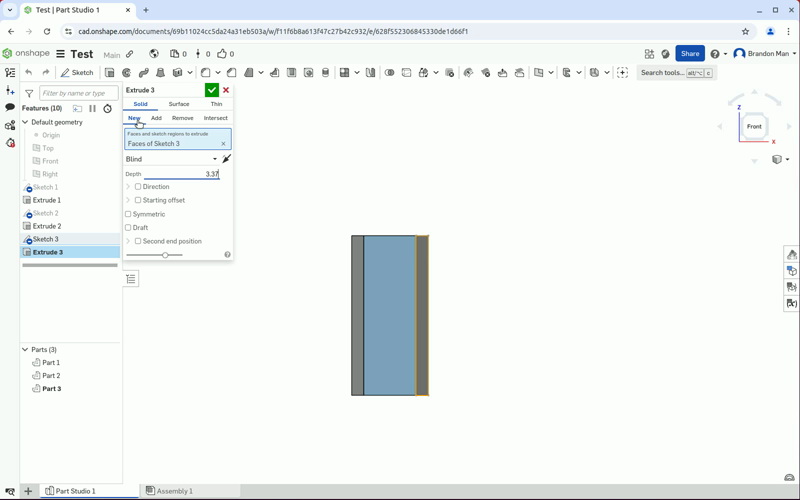
key(enter)
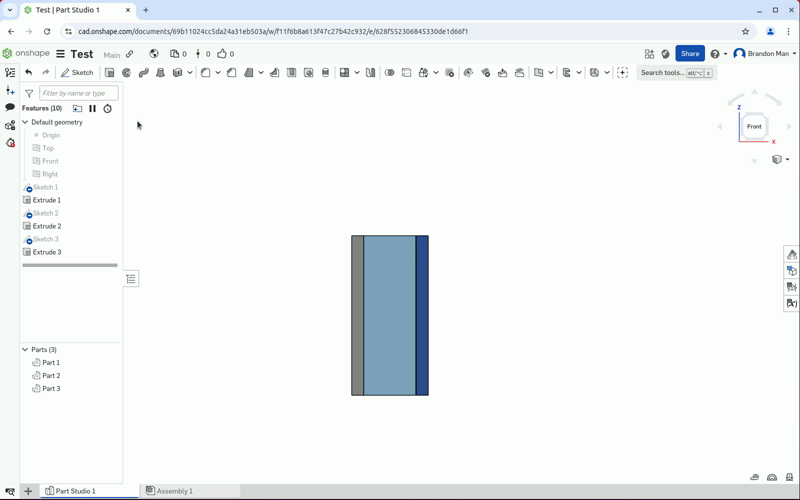
key(shift+h)
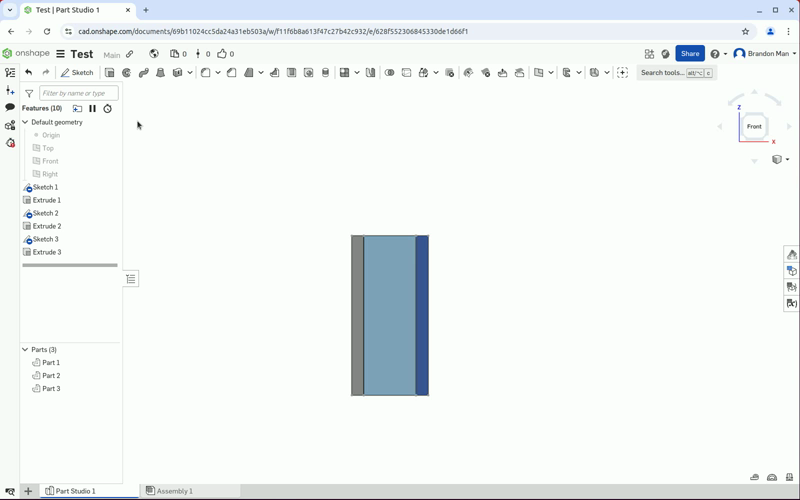
key(shift+h)
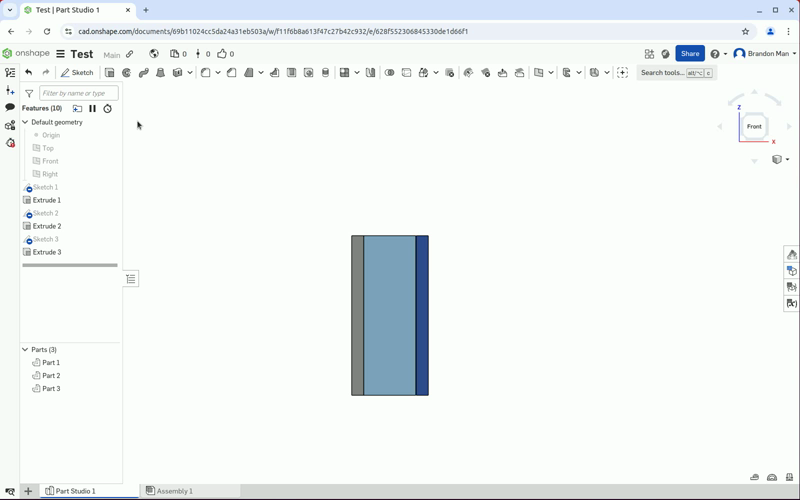
mouse_move(73, 189)
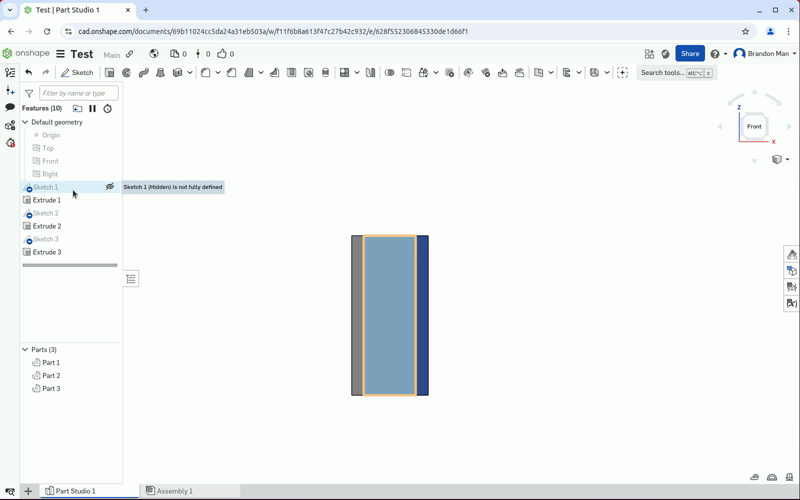
click(73, 189)
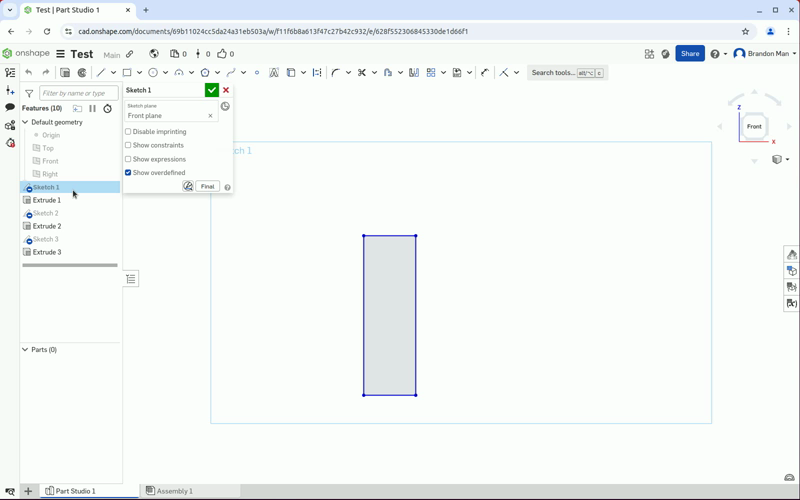
mouse_move(229, 92)
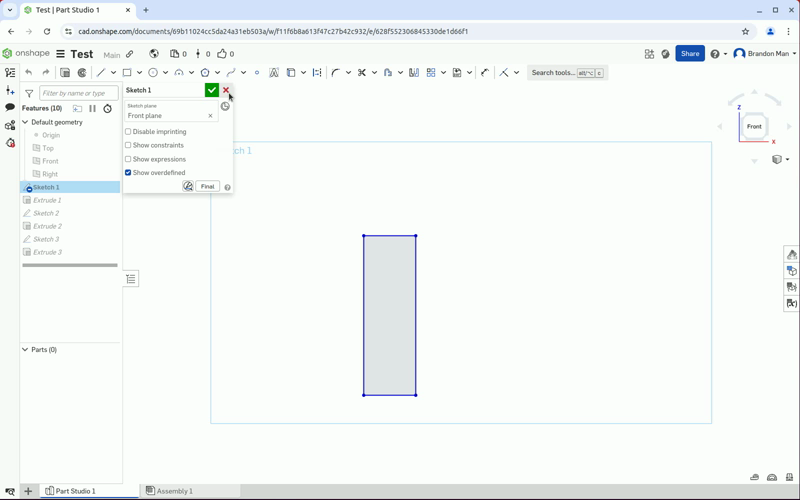
click(229, 92)
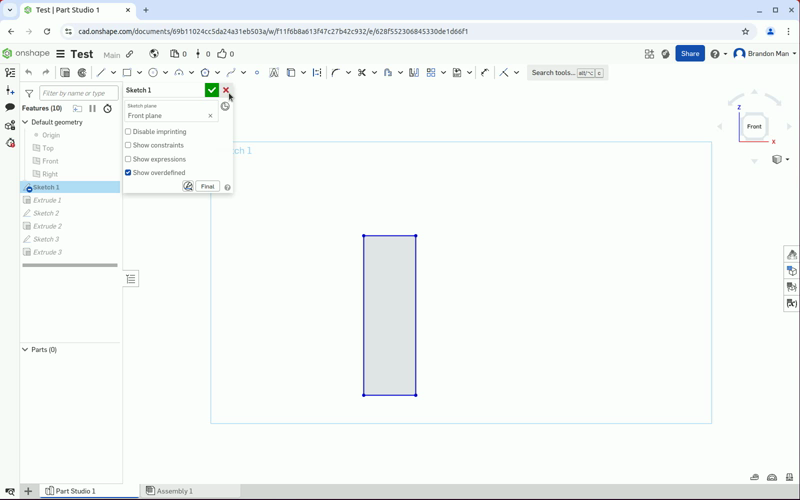
key(shift+s)
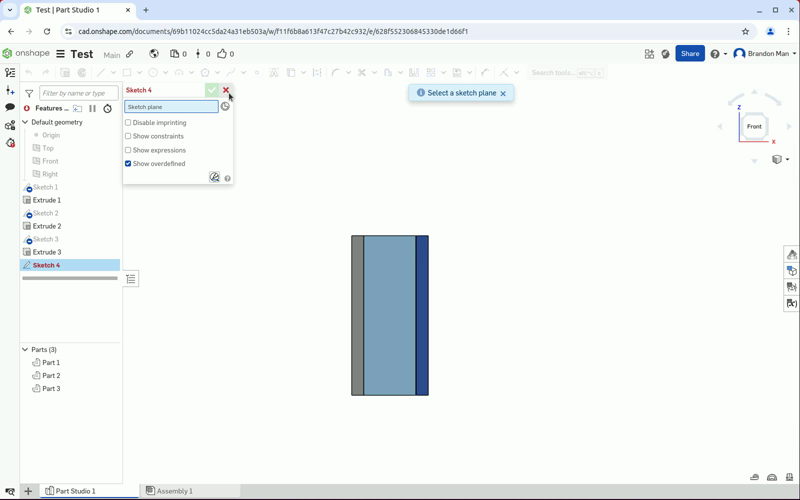
mouse_move(73, 163)
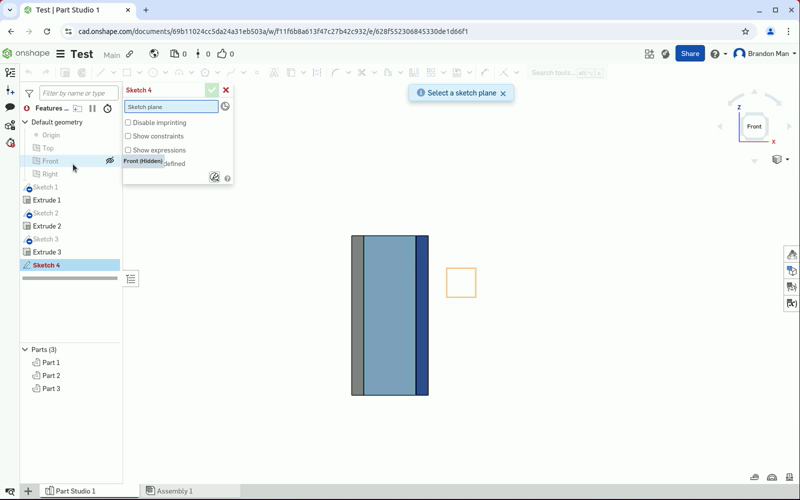
click(73, 163)
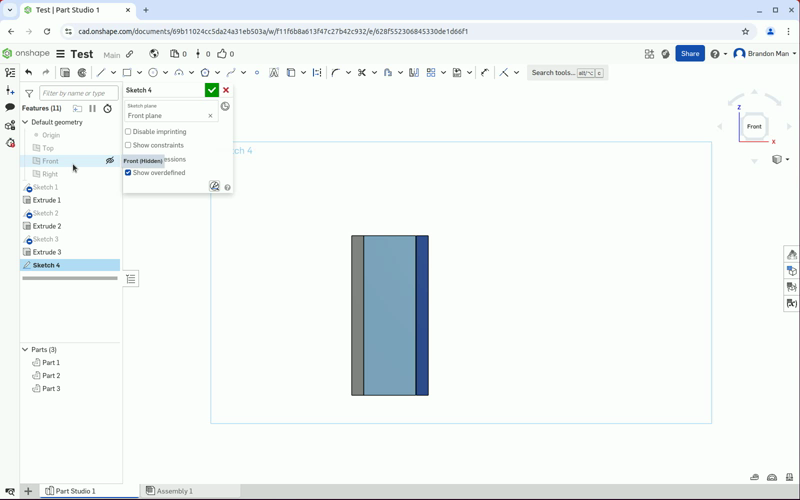
mouse_move(73, 352)
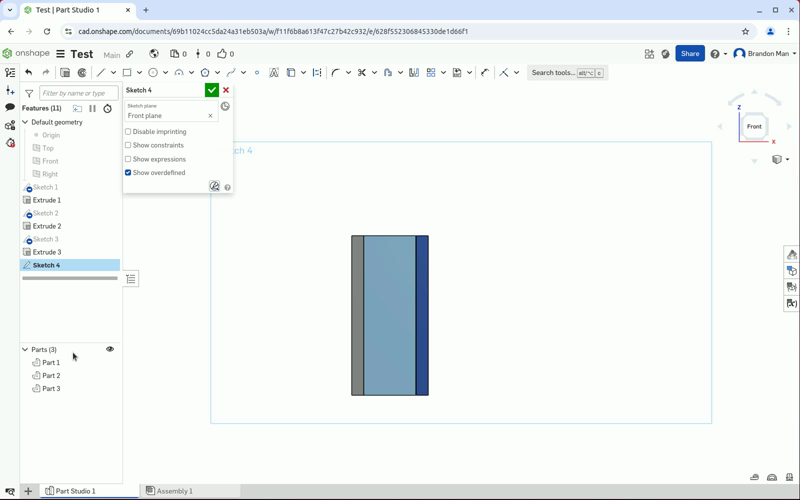
key(y)
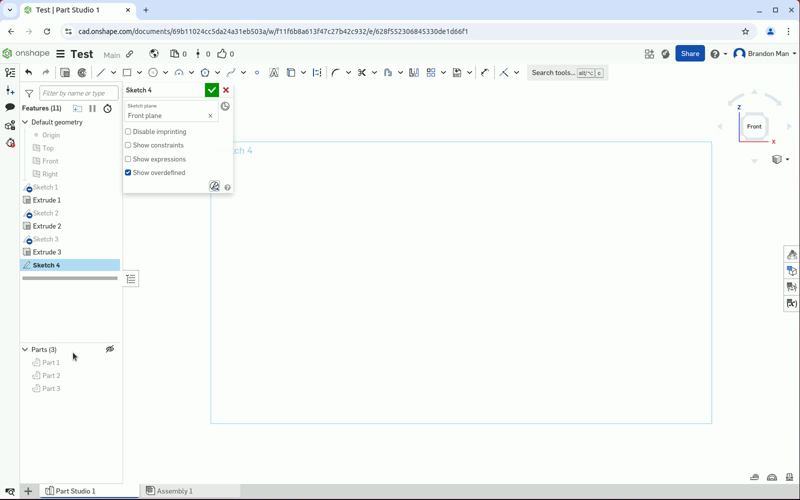
key(l)
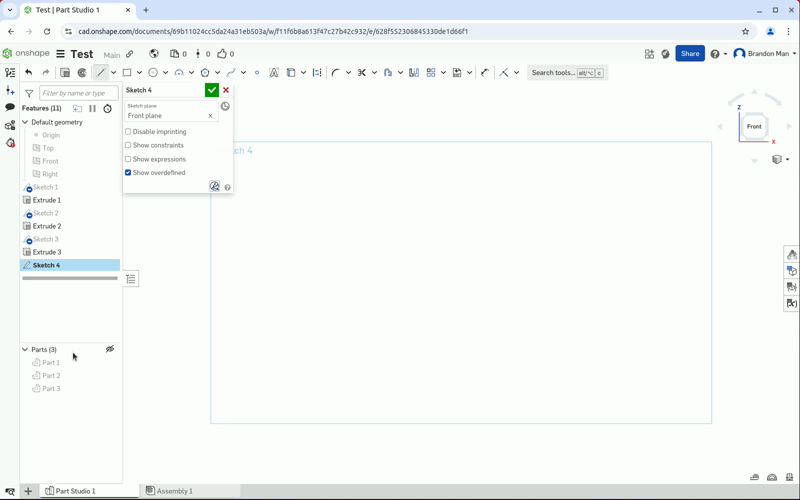
key_down(shift)
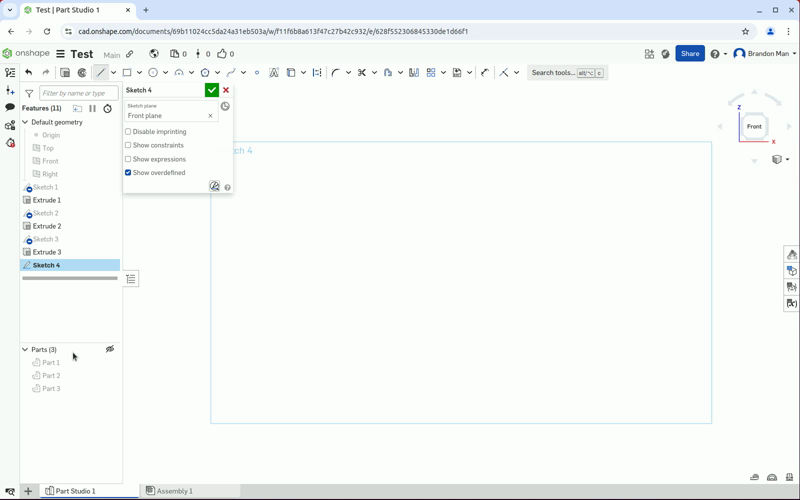
mouse_move(351, 395)
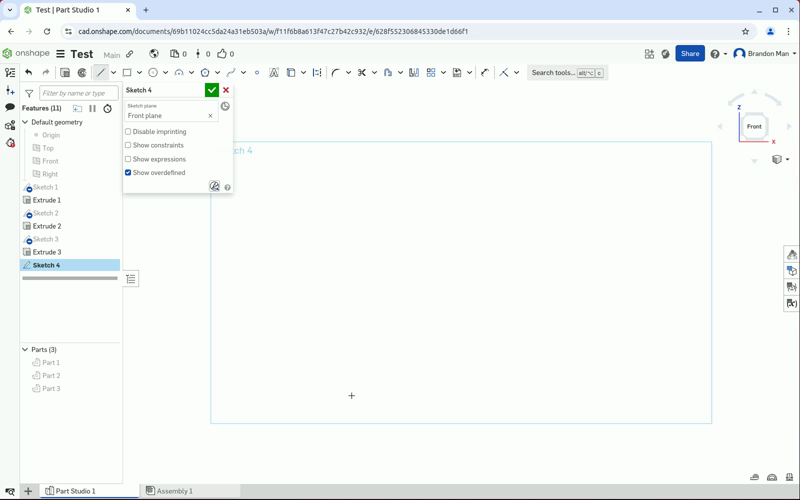
click(351, 395)
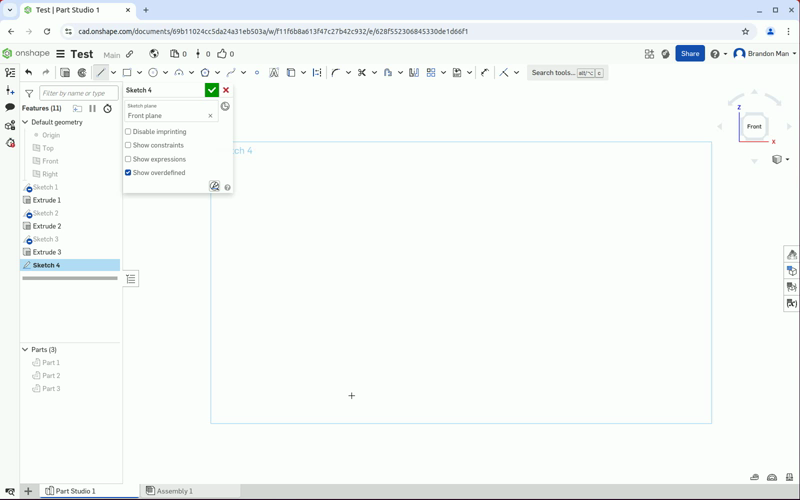
key_up(shift)
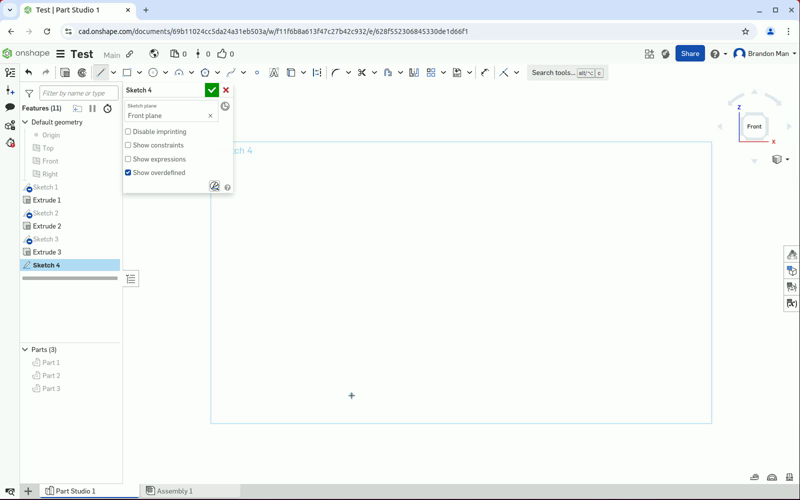
key_down(shift)
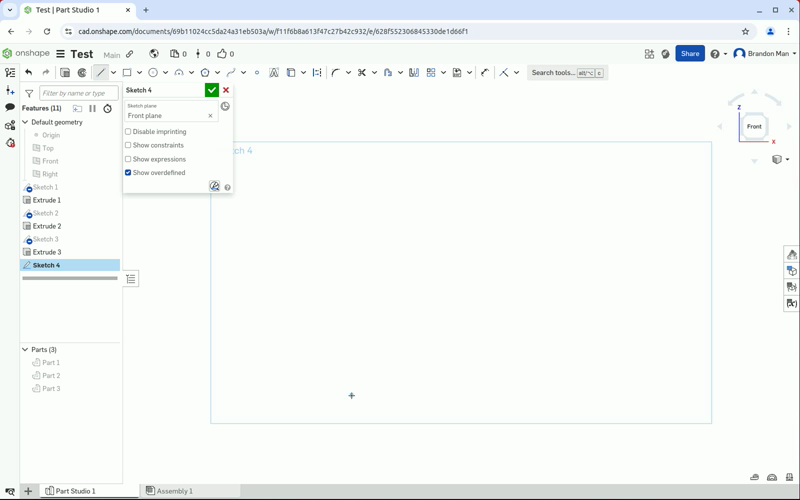
mouse_move(381, 395)
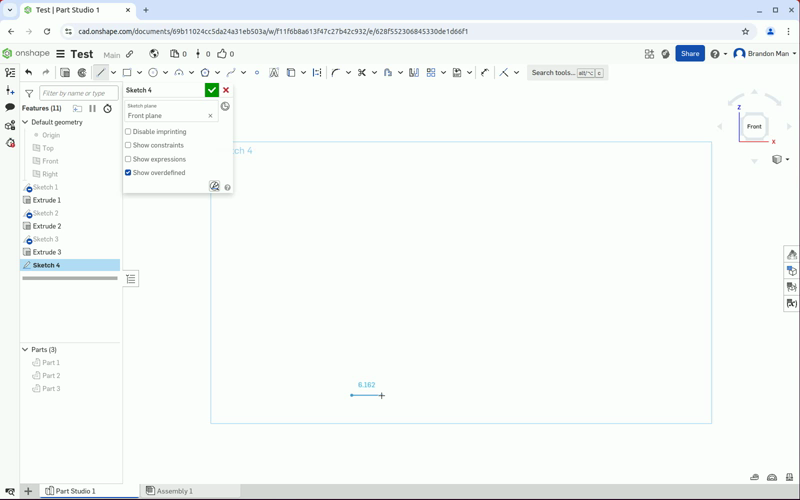
mouse_move(363, 395)
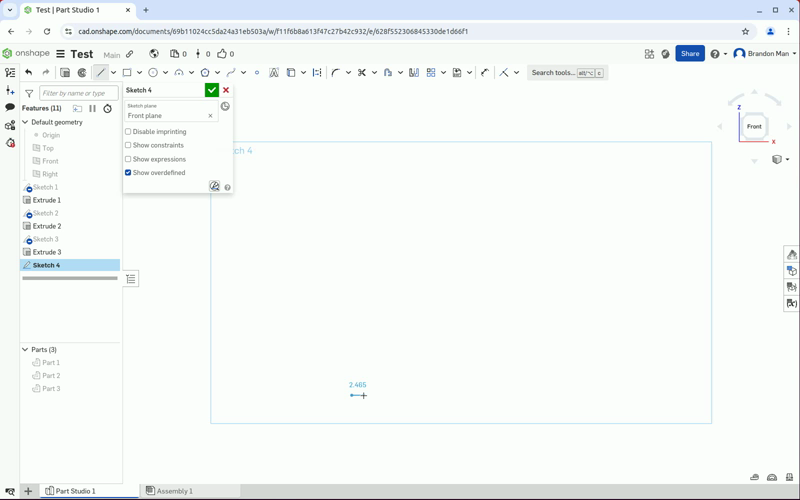
click(363, 395)
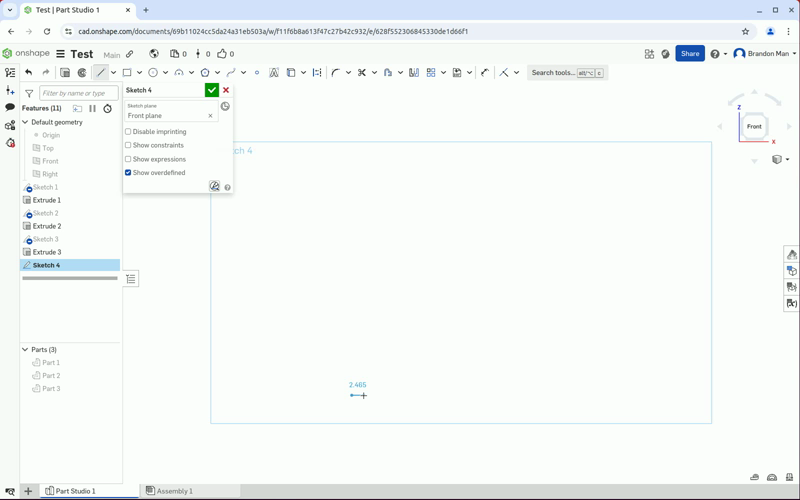
key_up(shift)
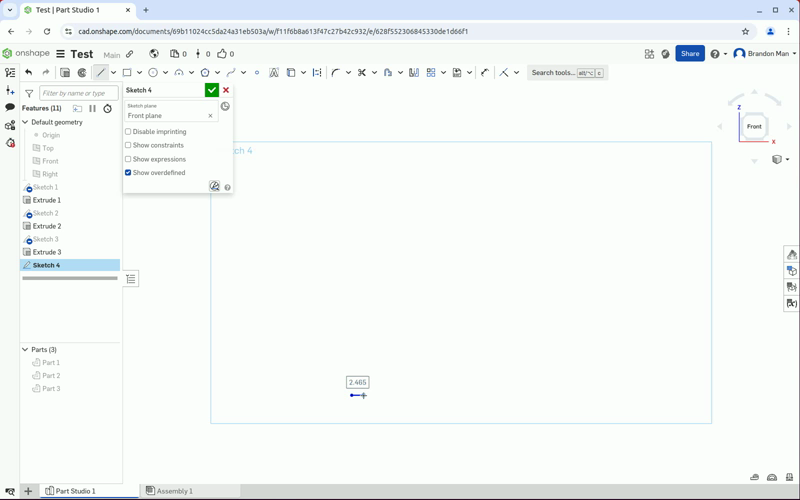
key_down(shift)
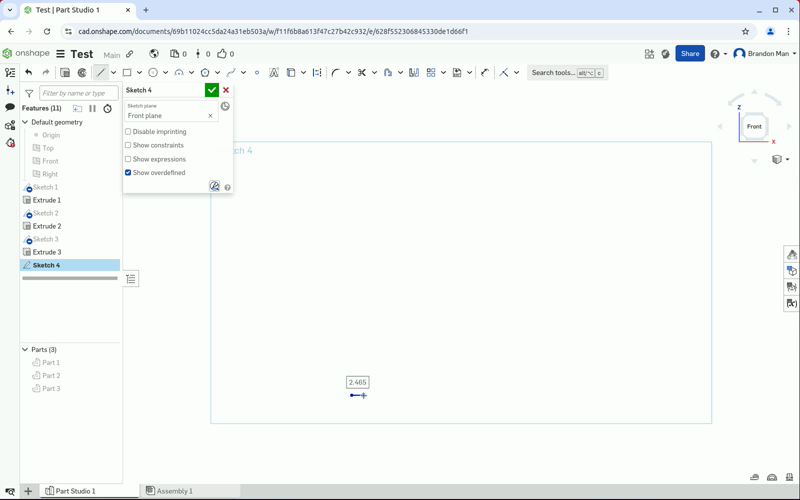
mouse_move(363, 235)
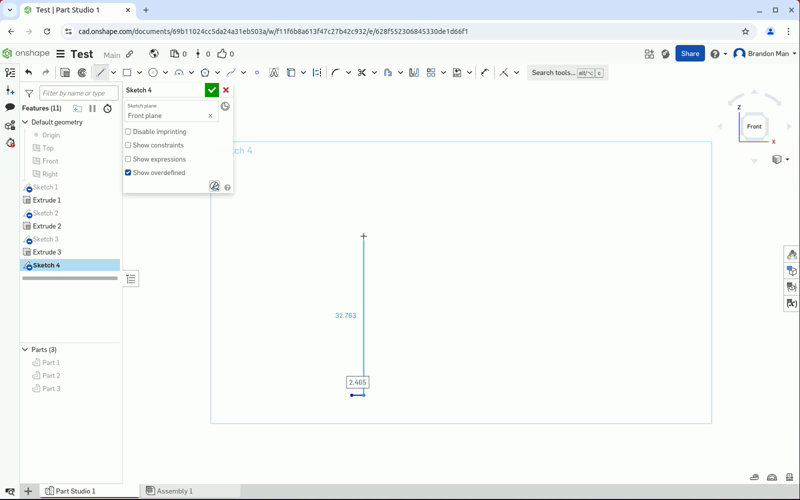
click(363, 235)
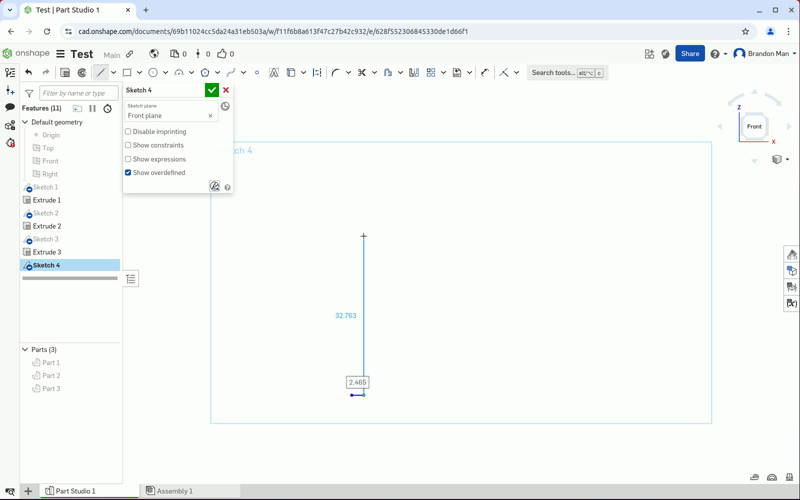
key_up(shift)
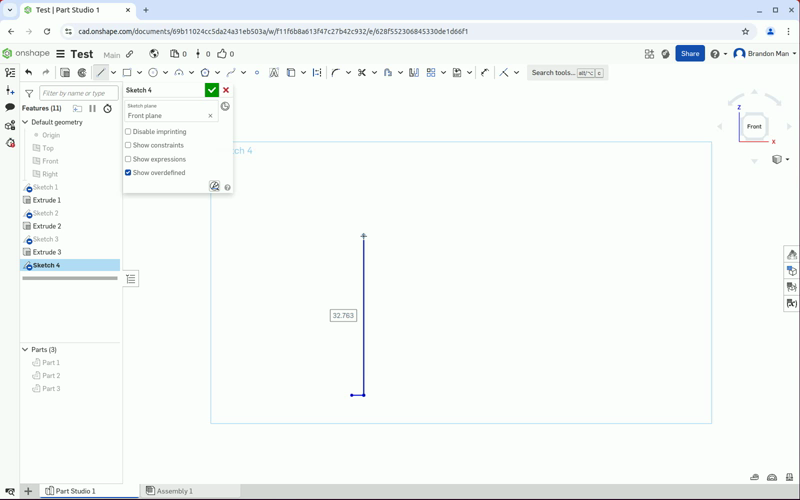
key_down(shift)
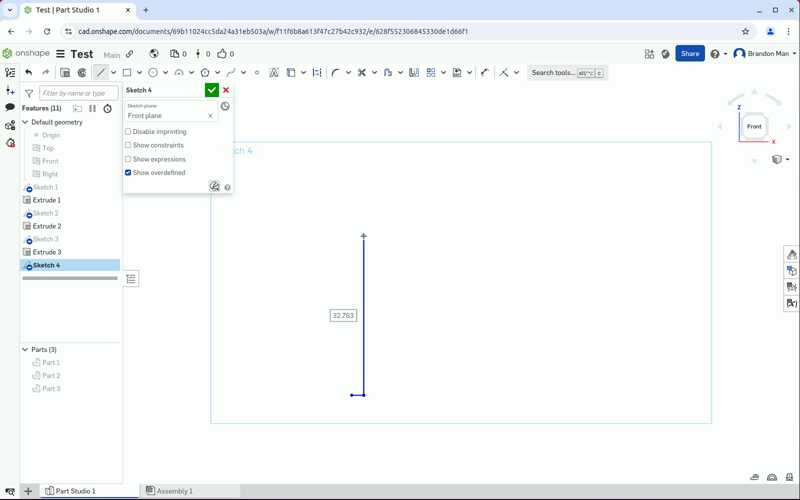
mouse_move(393, 235)
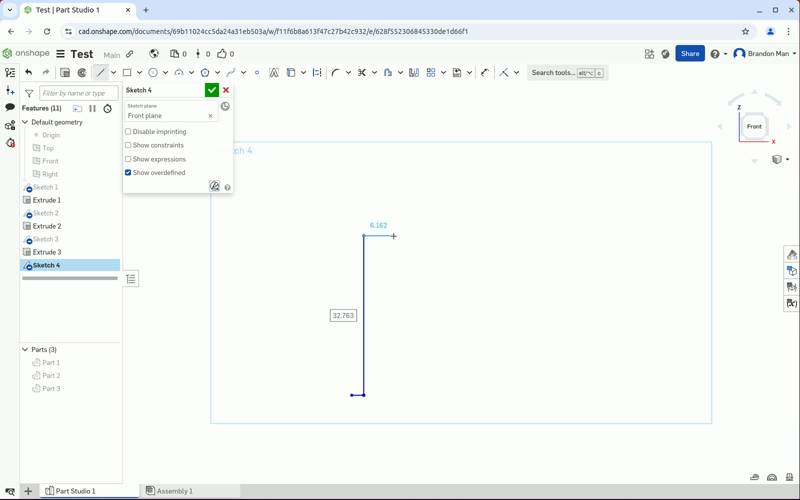
mouse_move(351, 235)
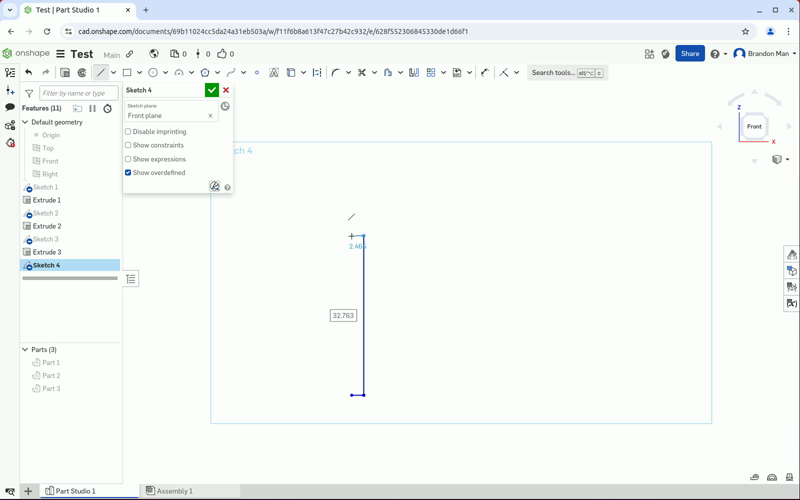
click(351, 235)
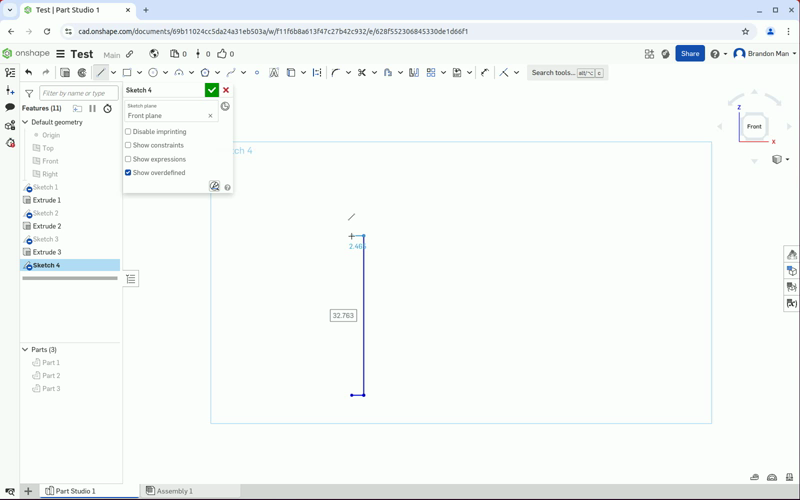
key_up(shift)
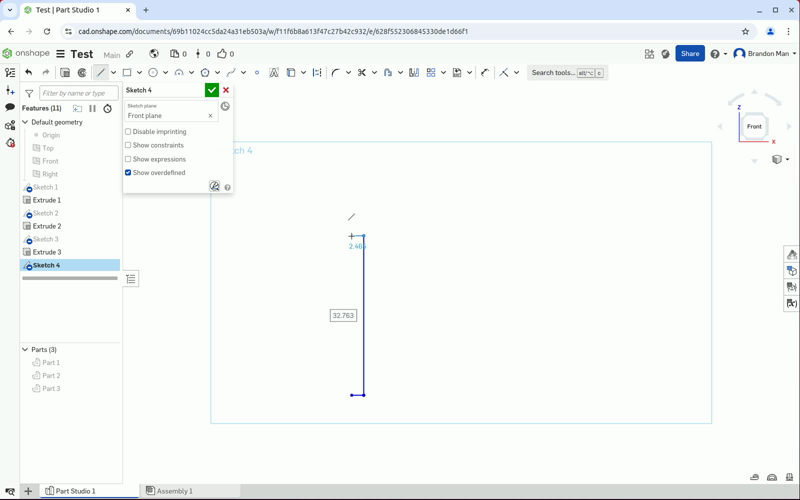
key_down(shift)
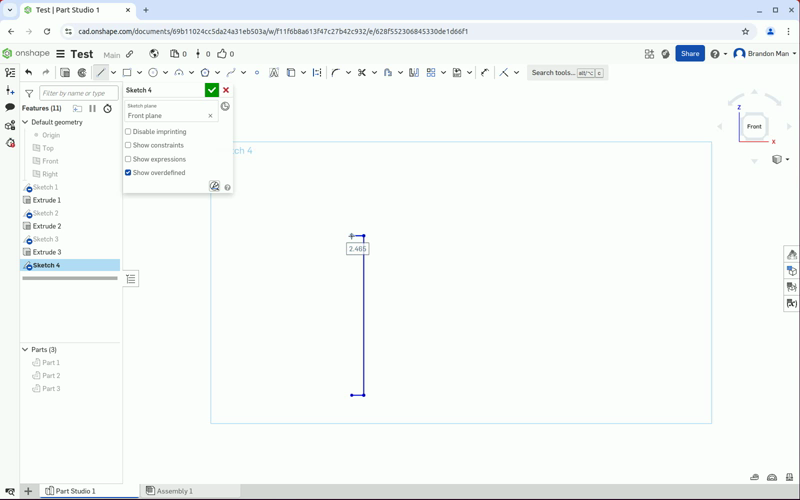
mouse_move(351, 395)
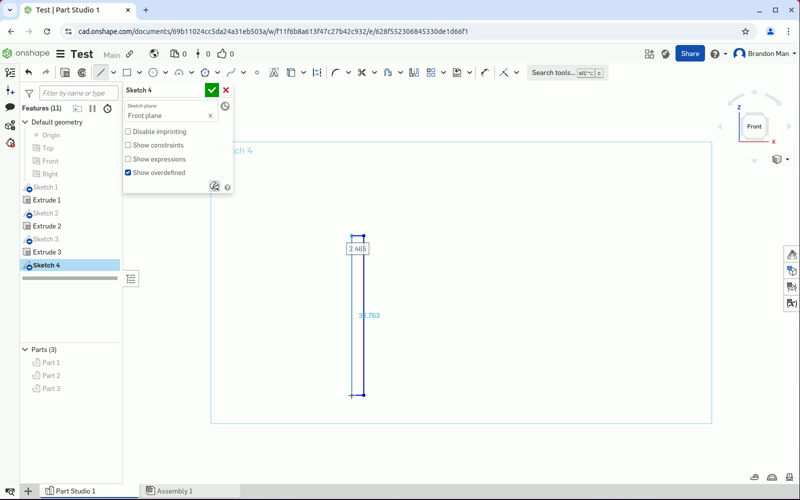
key_up(shift)
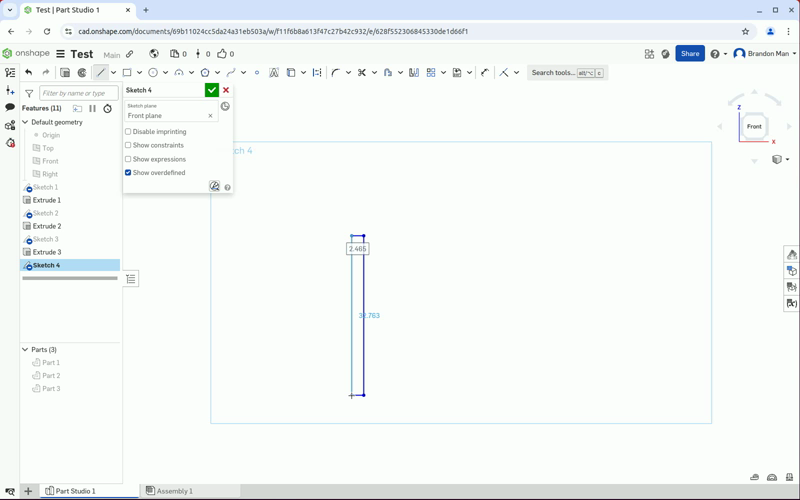
click(351, 395)
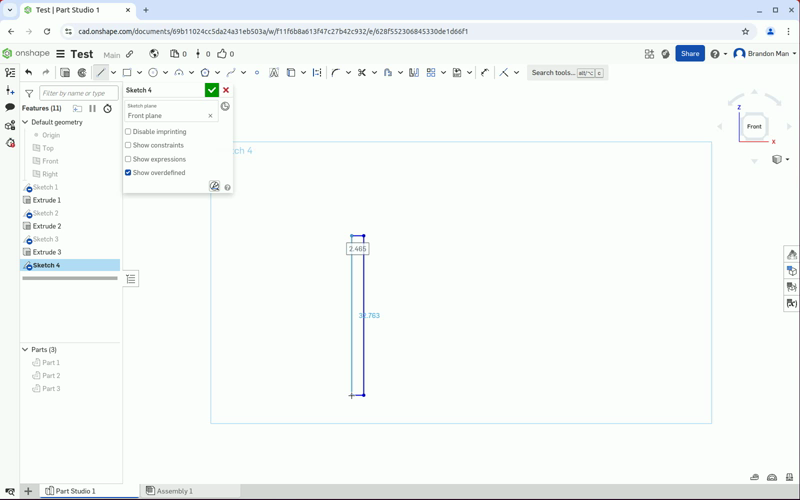
key(esc)
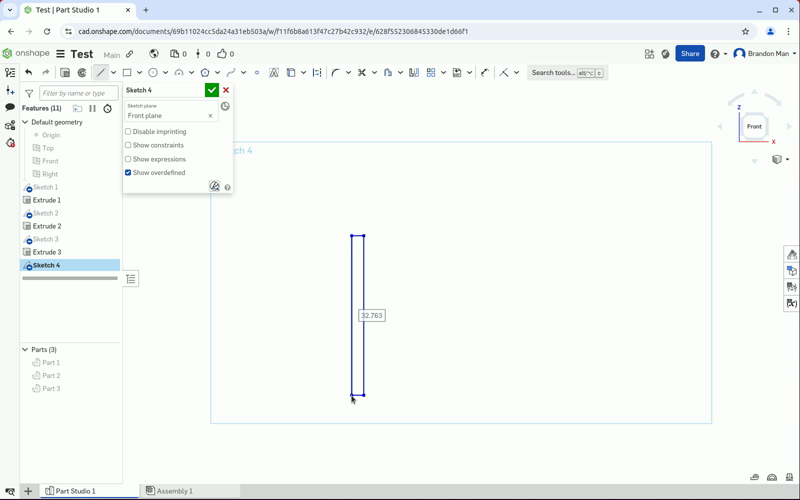
mouse_move(362, 249)
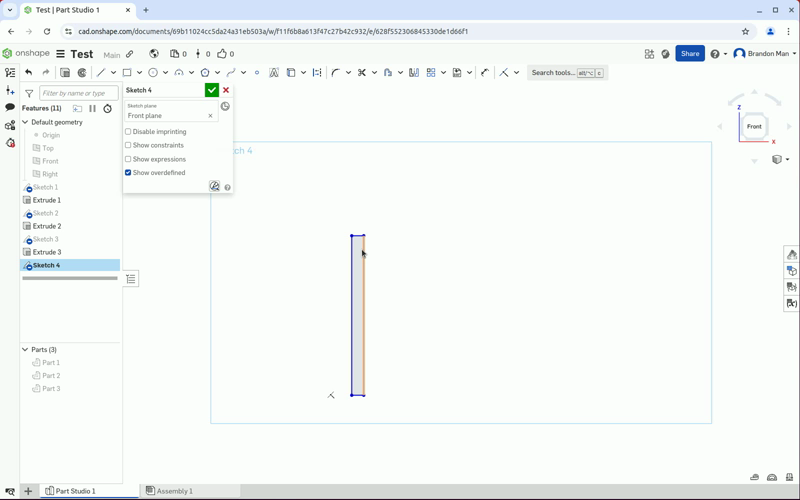
click(362, 249)
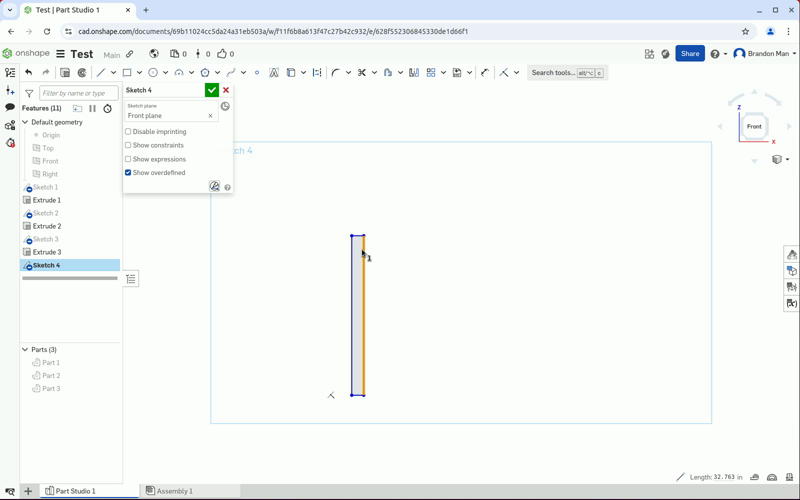
mouse_move(73, 352)
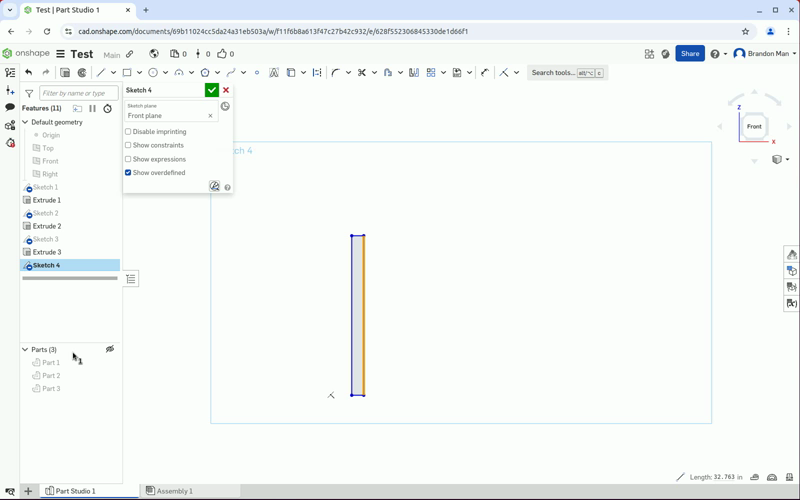
key(shift+y)
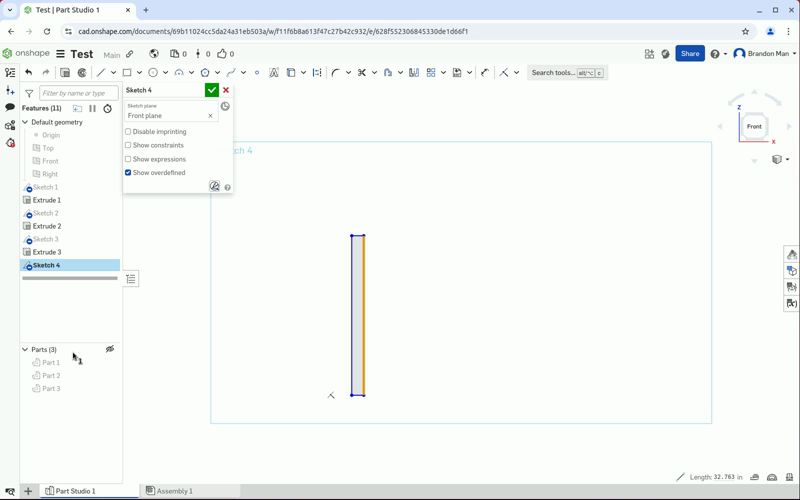
key(shift+e)
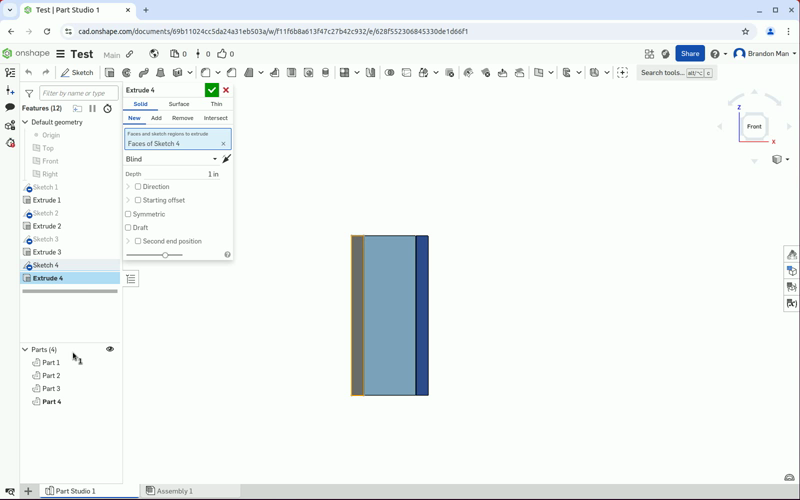
mouse_move(143, 106)
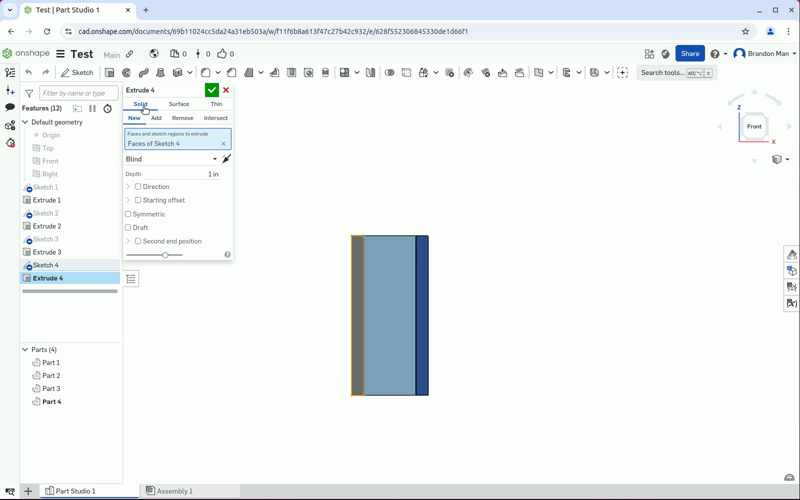
click(143, 106)
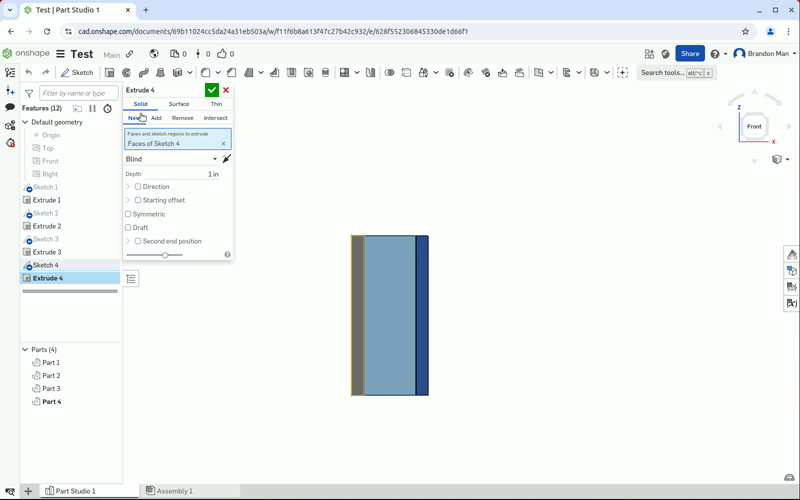
mouse_move(137, 120)
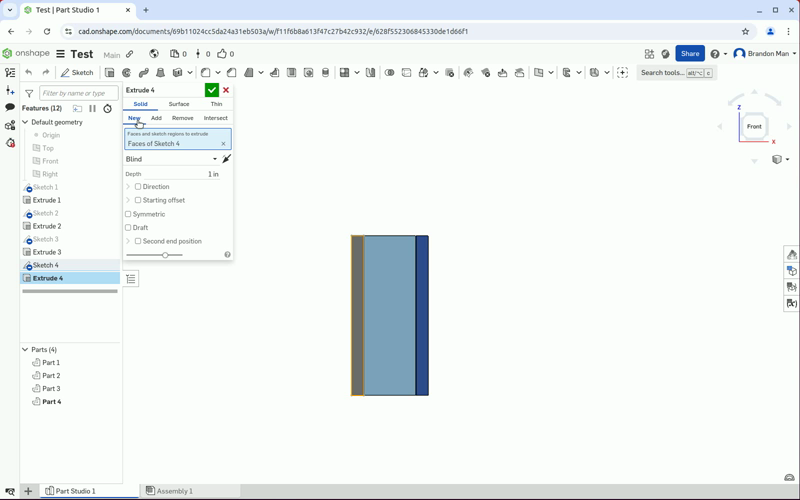
click(137, 120)
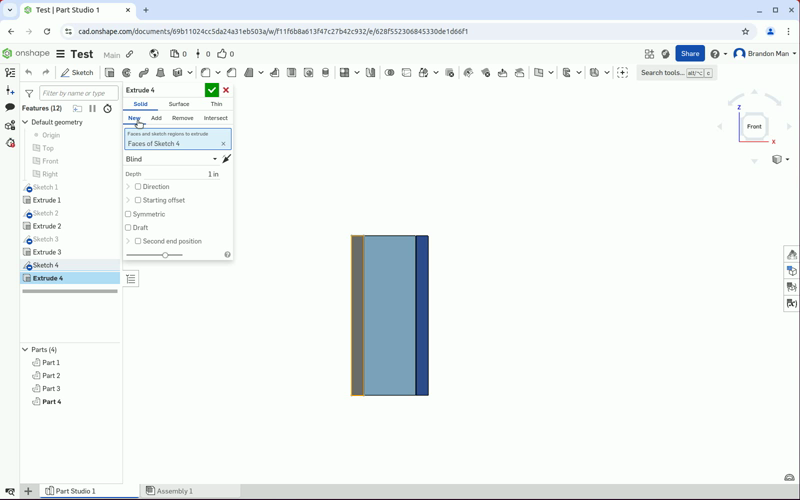
key(tab, 4)
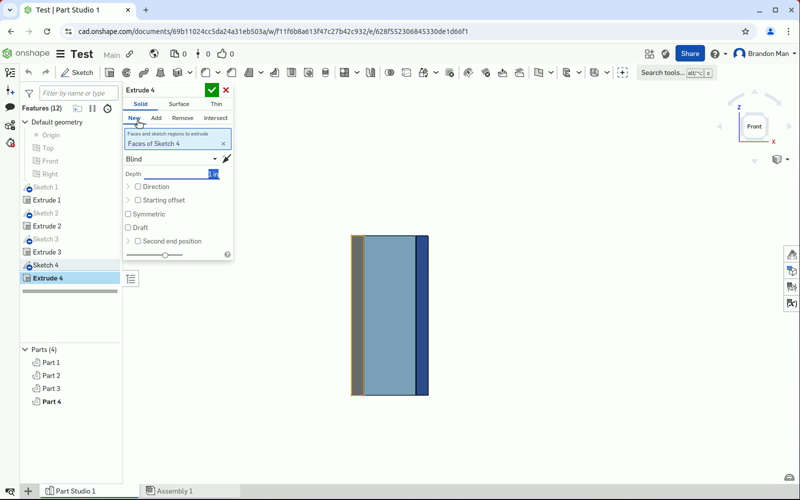
text(-4.092)
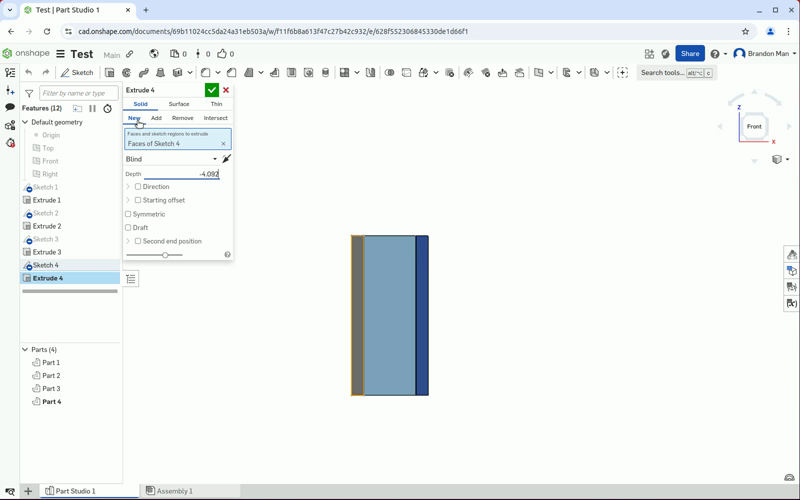
key(enter)
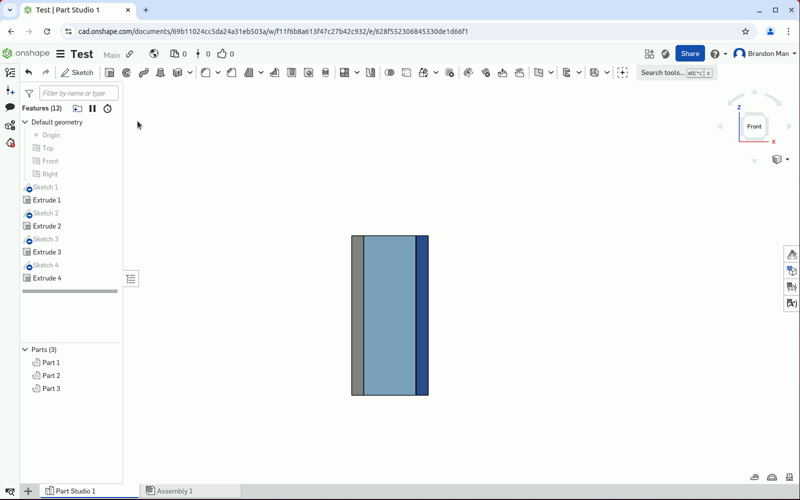
key(shift+h)
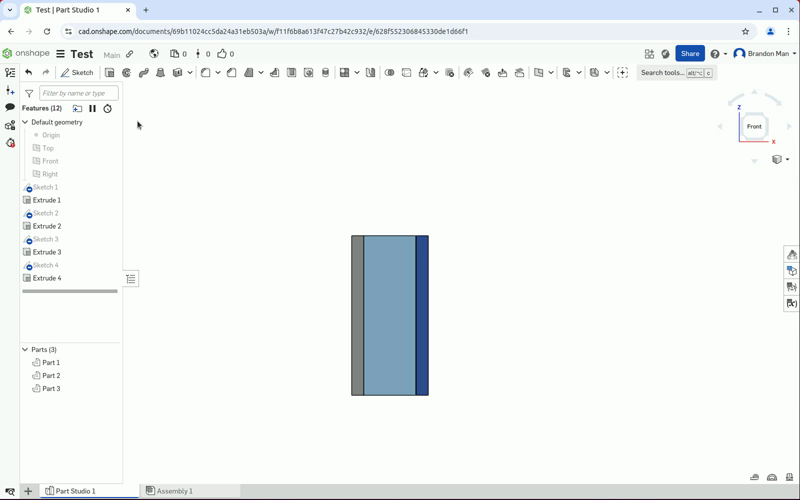
key(shift+h)
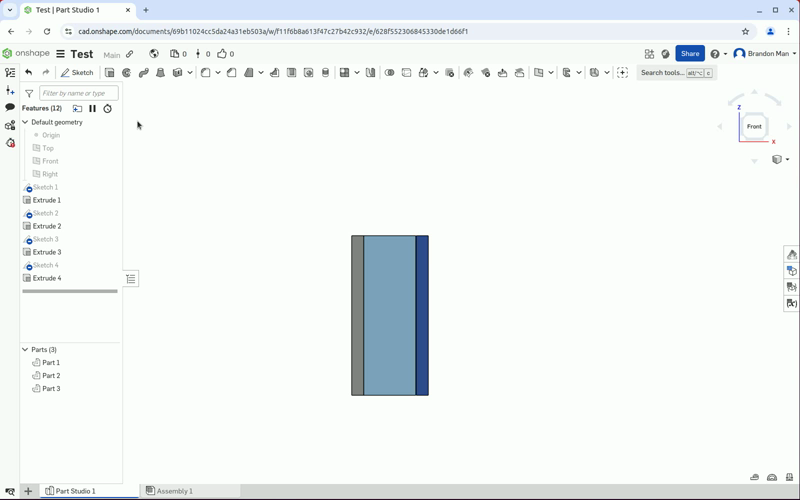
mouse_move(73, 189)
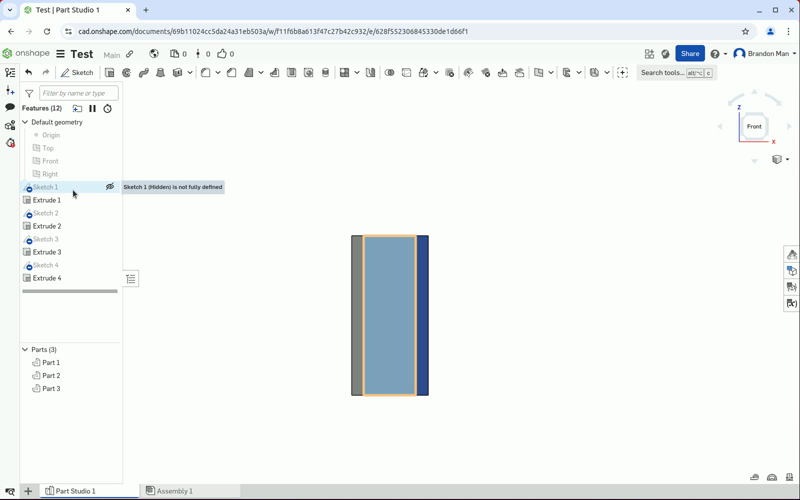
click(73, 189)
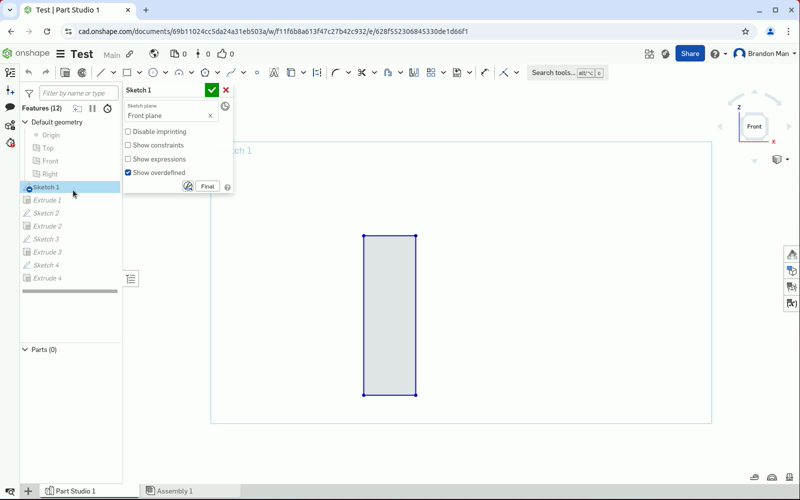
mouse_move(229, 92)
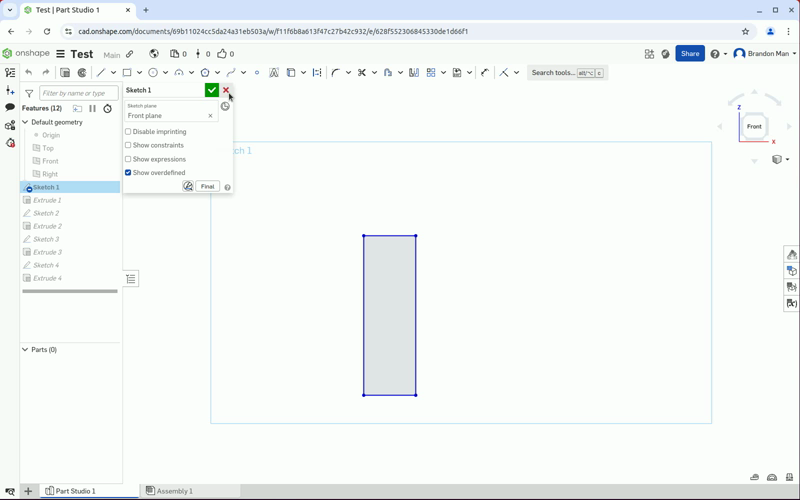
click(229, 92)
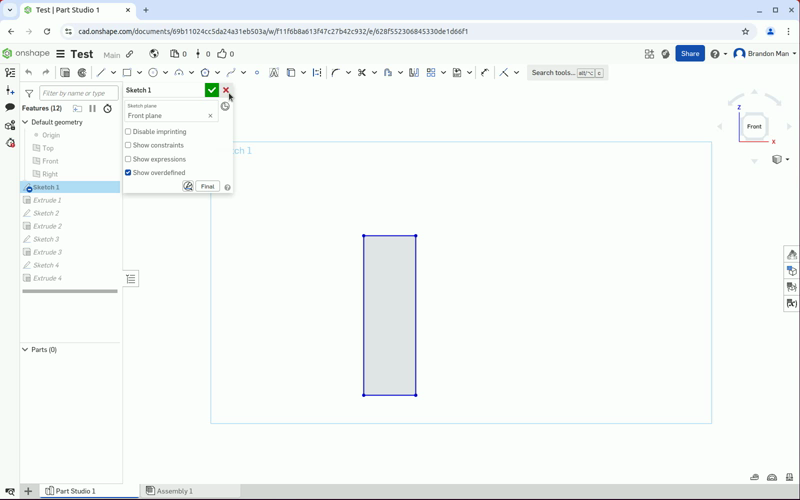
key(shift+s)
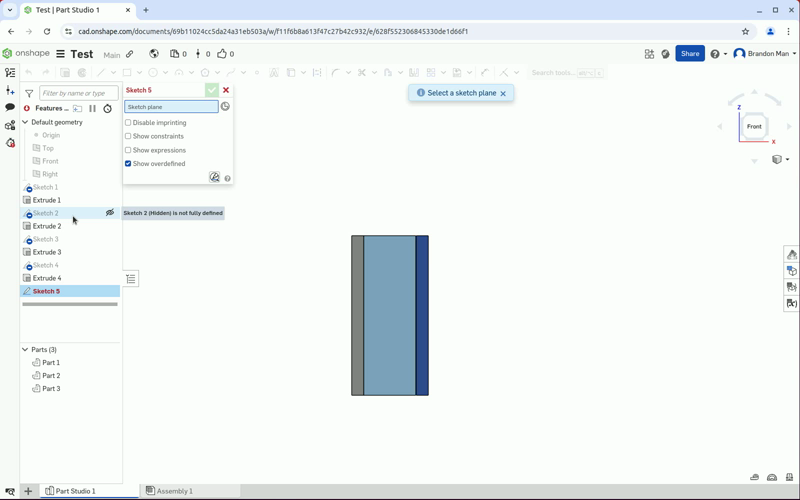
scroll(3)
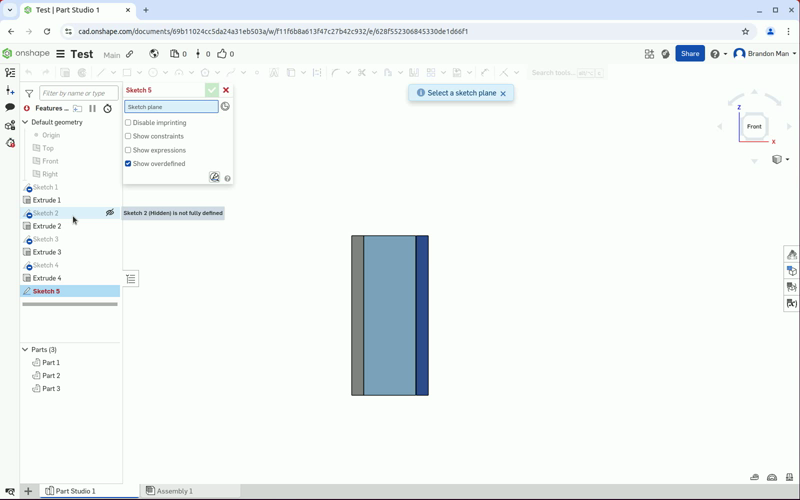
mouse_move(73, 163)
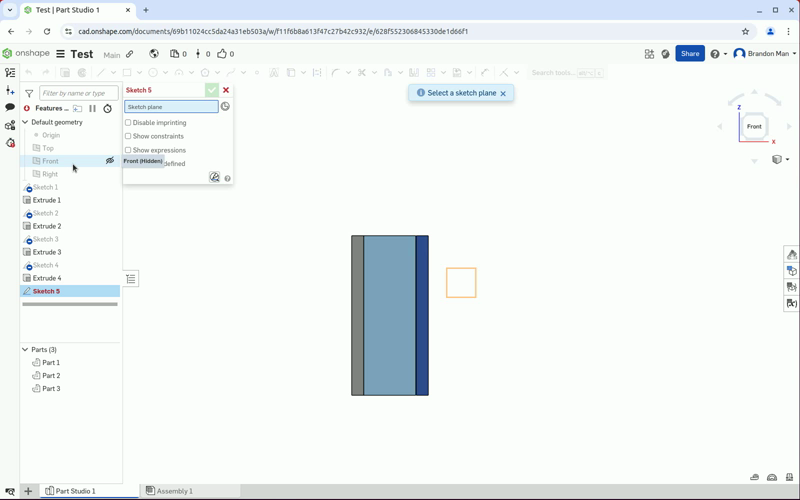
click(73, 163)
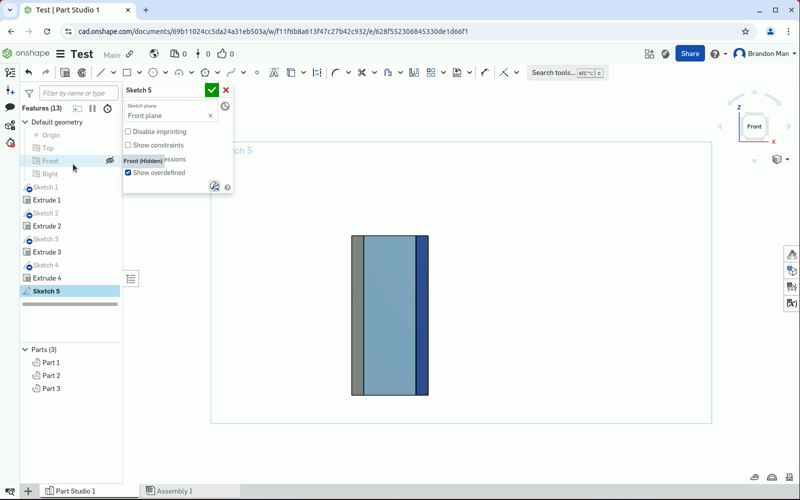
mouse_move(73, 352)
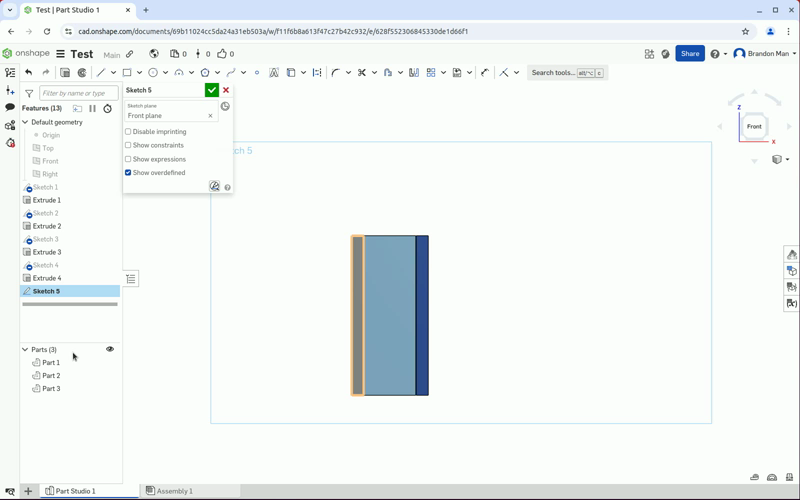
key(y)
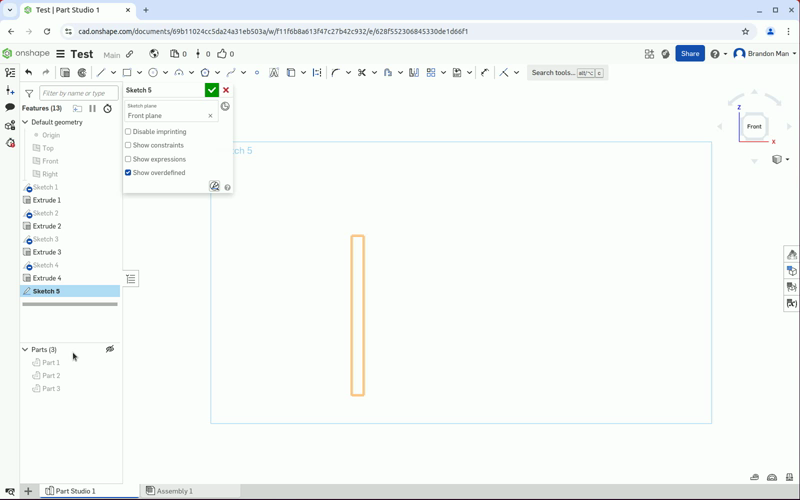
key(l)
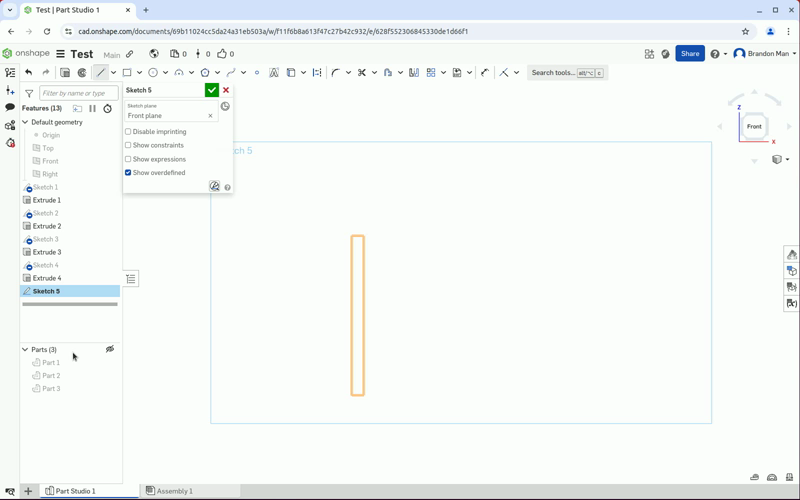
key_down(shift)
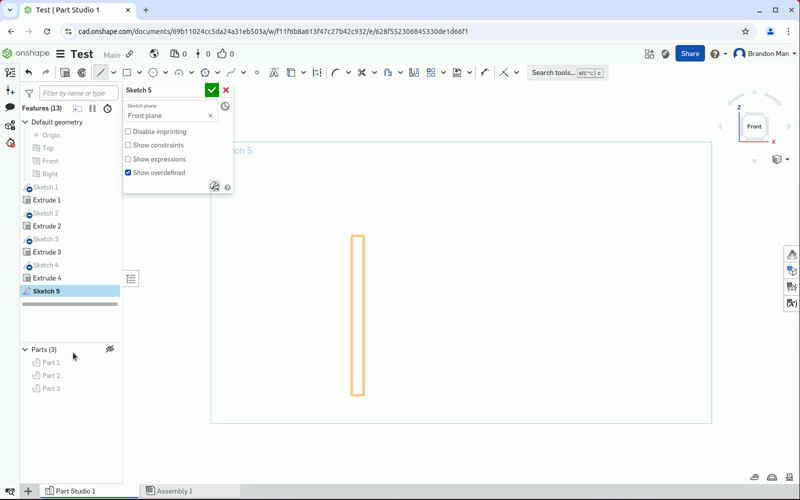
mouse_move(416, 395)
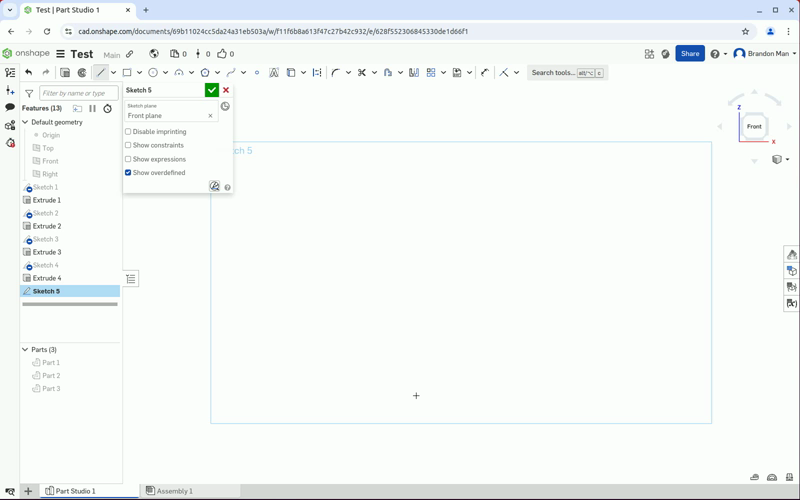
click(416, 395)
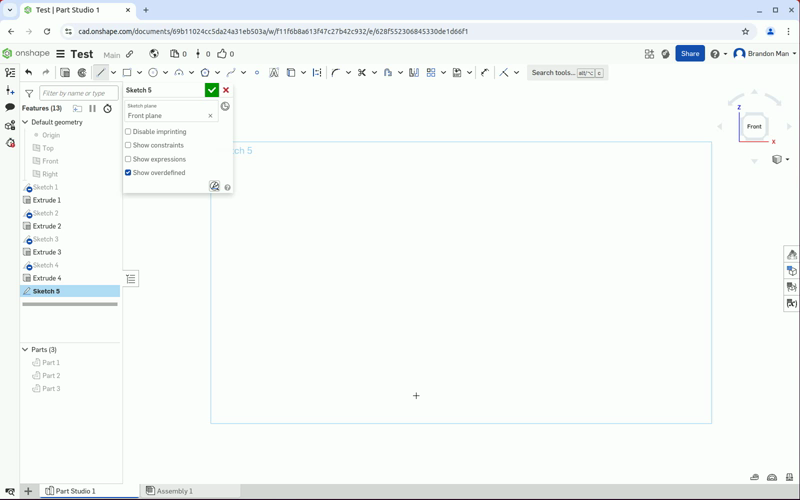
key_up(shift)
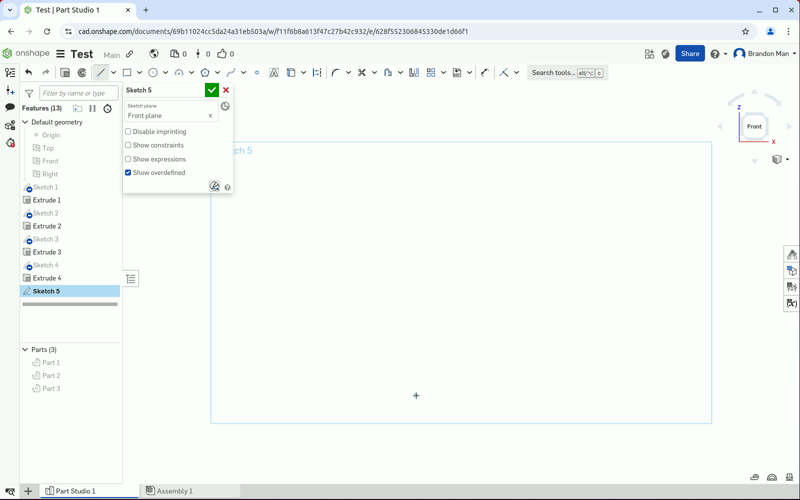
key_down(shift)
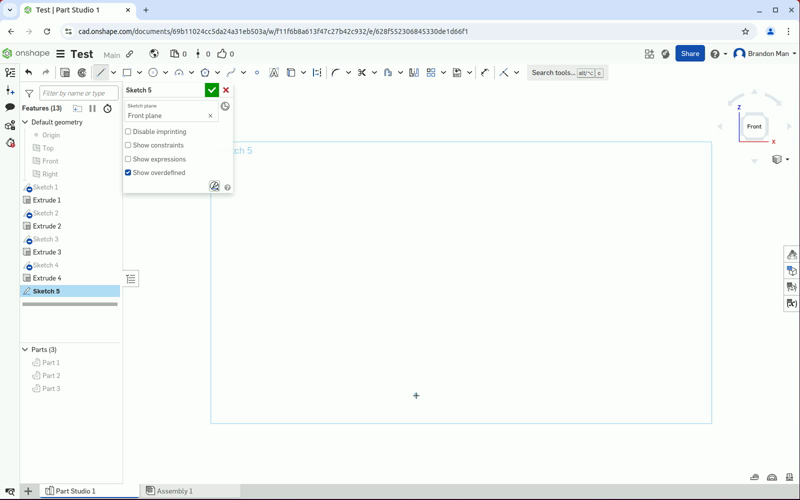
mouse_move(446, 395)
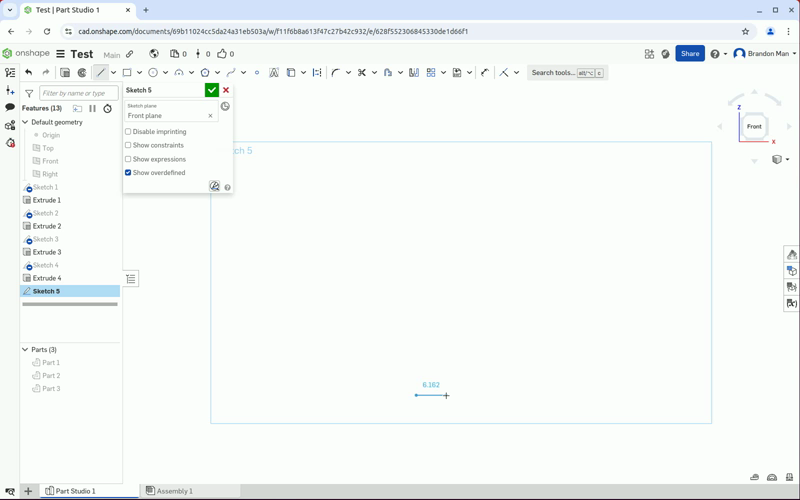
mouse_move(428, 395)
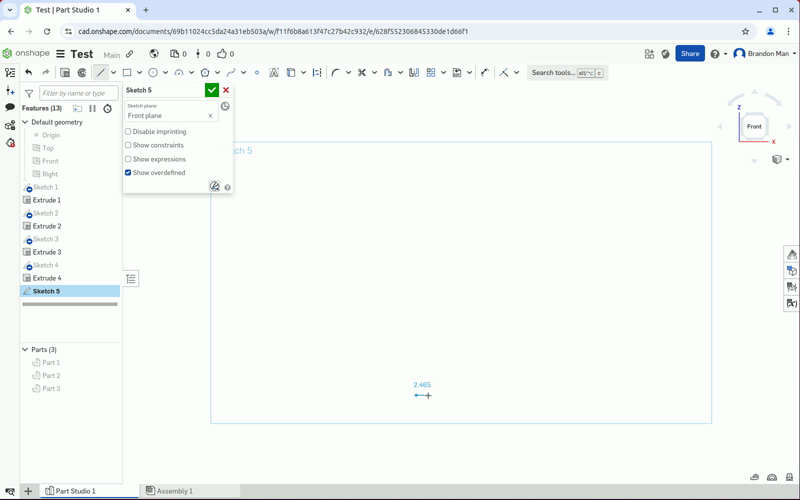
click(428, 395)
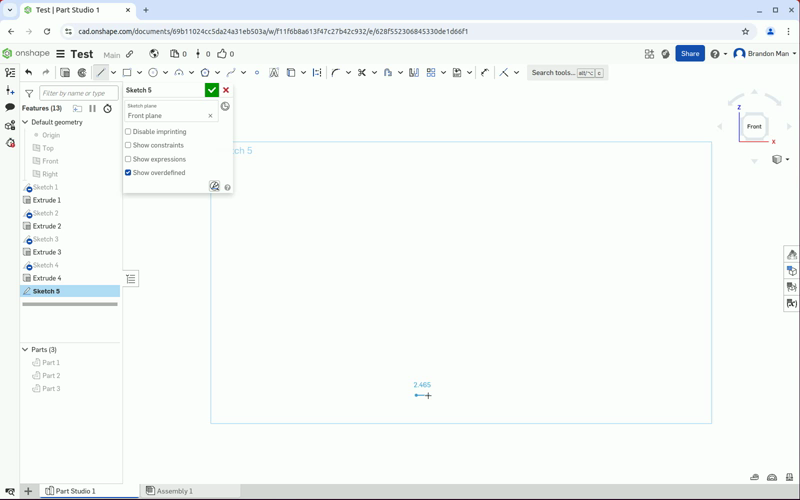
key_up(shift)
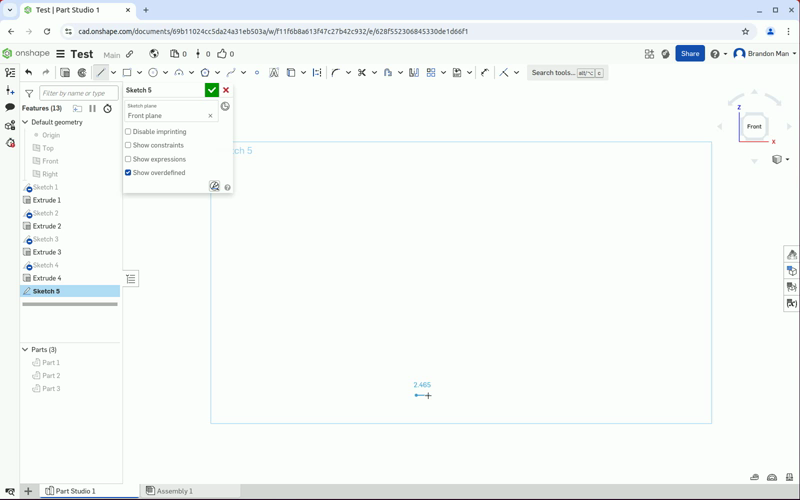
key_down(shift)
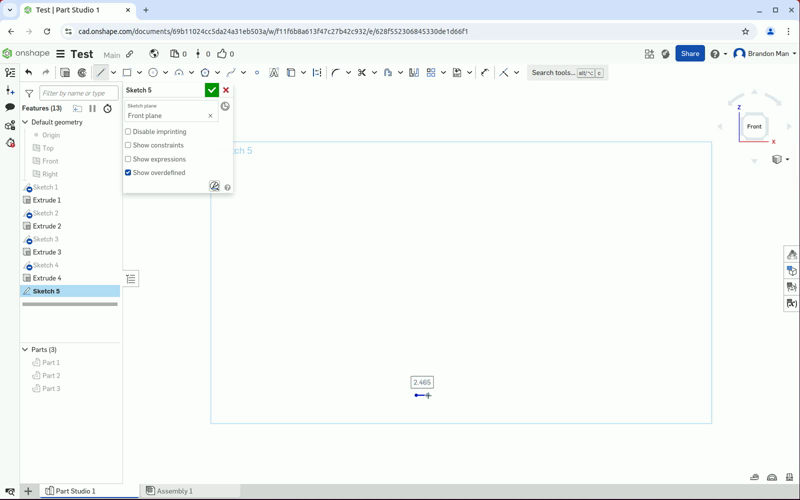
mouse_move(428, 235)
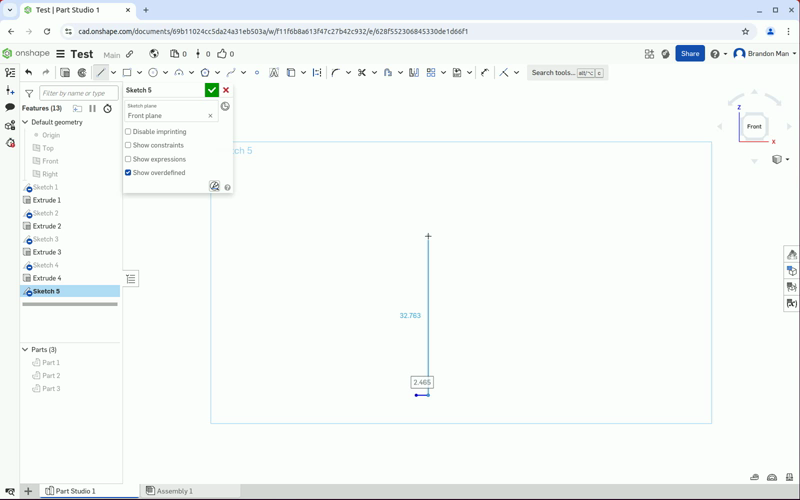
click(428, 235)
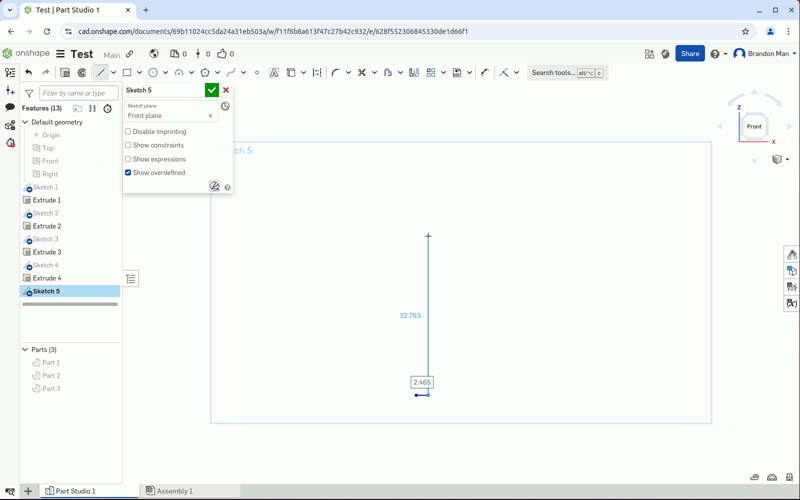
key_up(shift)
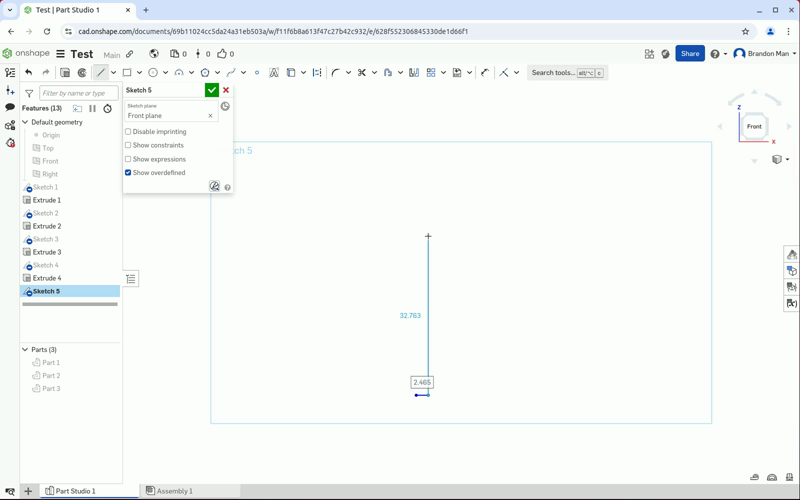
key_down(shift)
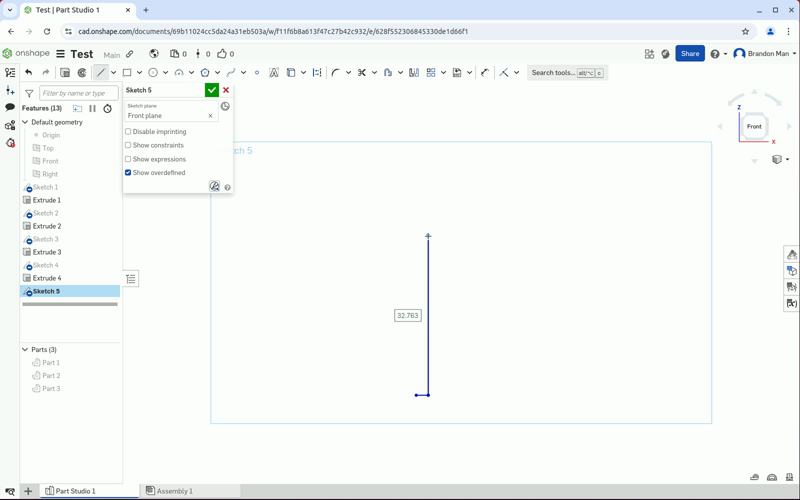
mouse_move(458, 235)
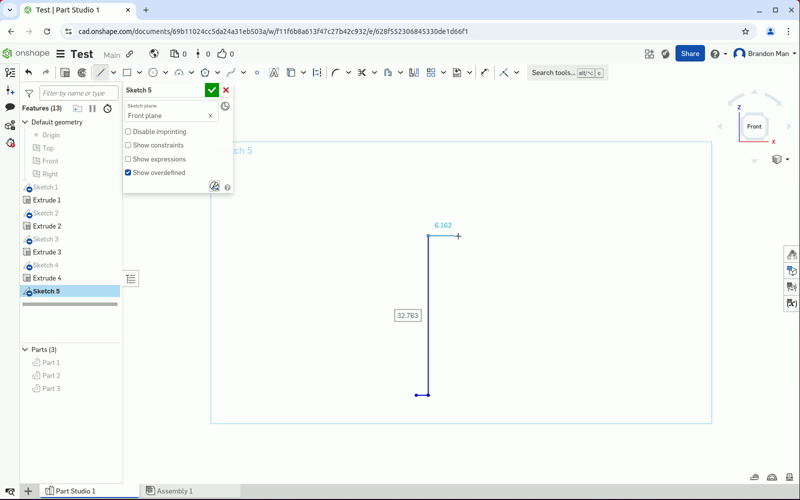
mouse_move(416, 235)
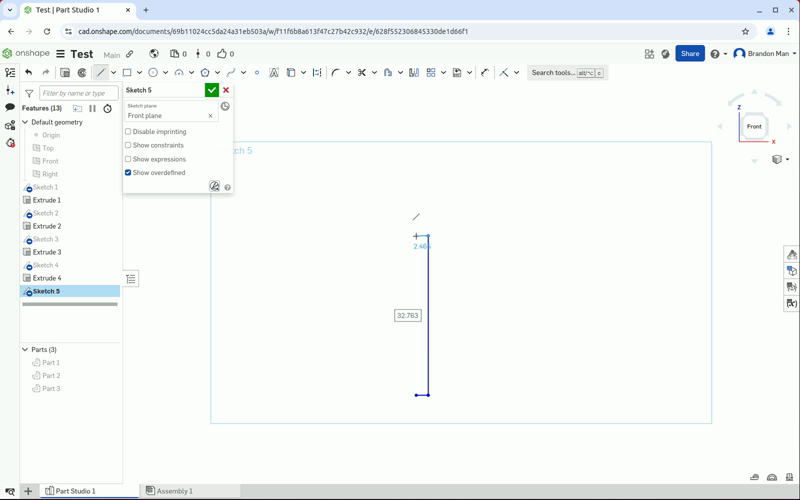
click(416, 235)
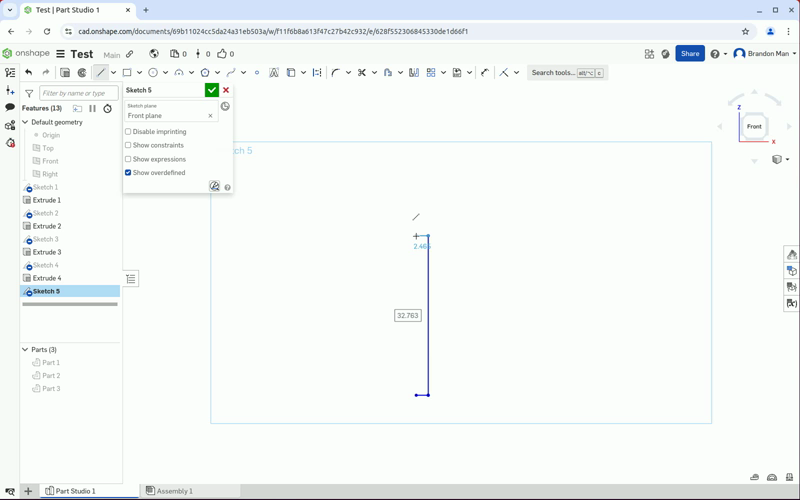
key_up(shift)
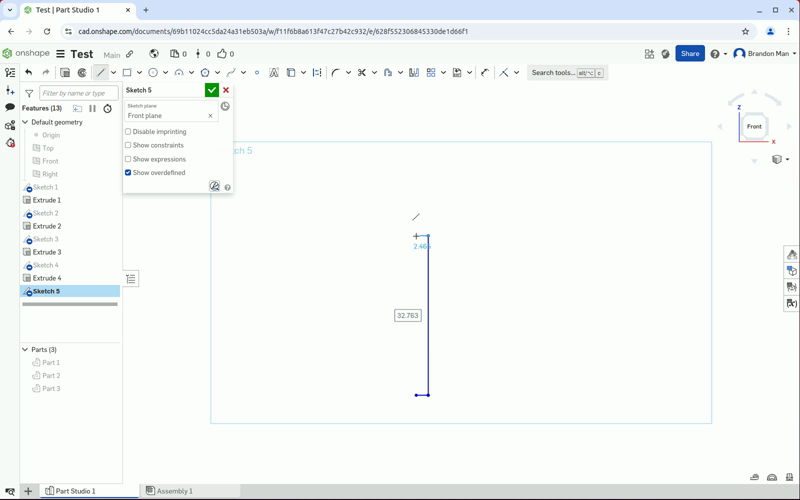
key_down(shift)
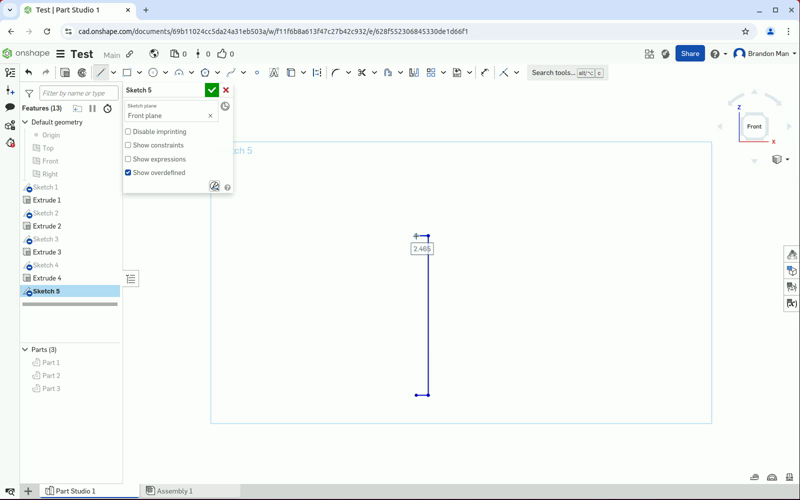
mouse_move(416, 395)
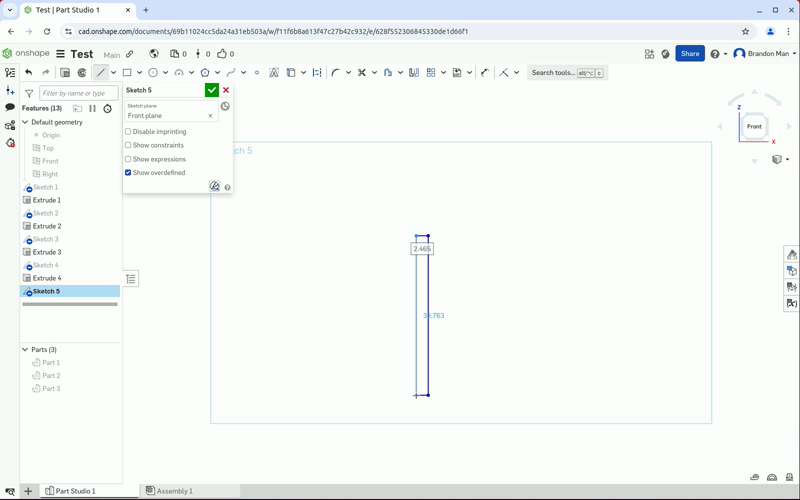
key_up(shift)
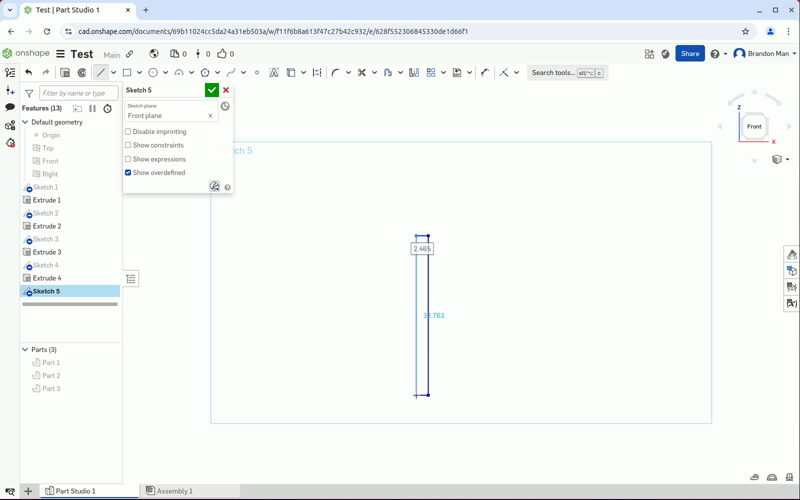
click(416, 395)
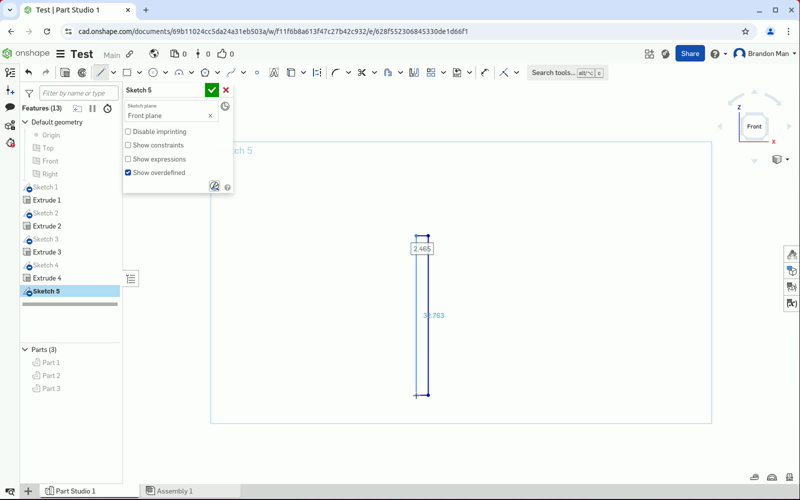
key(esc)
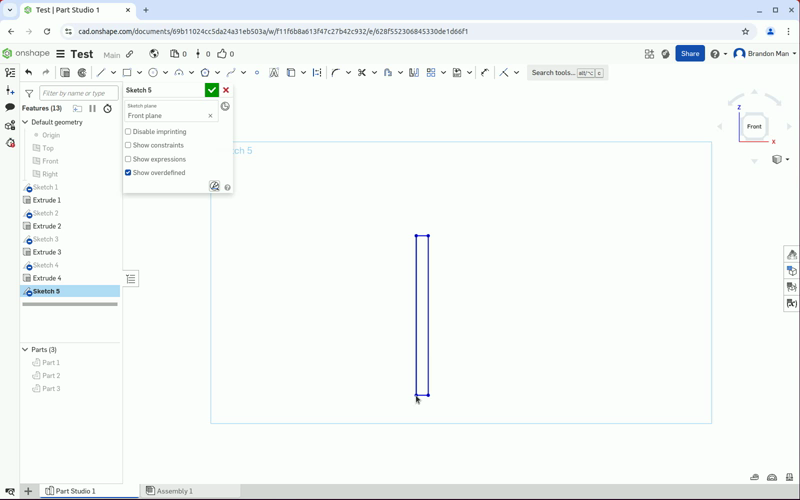
mouse_move(422, 269)
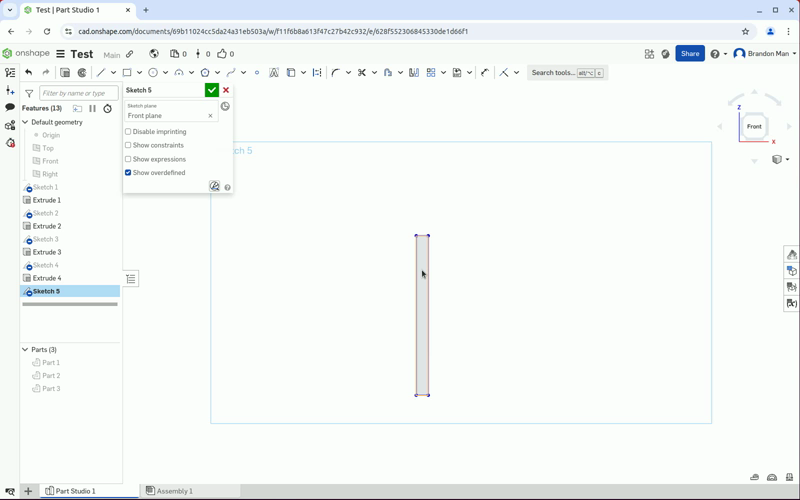
click(422, 269)
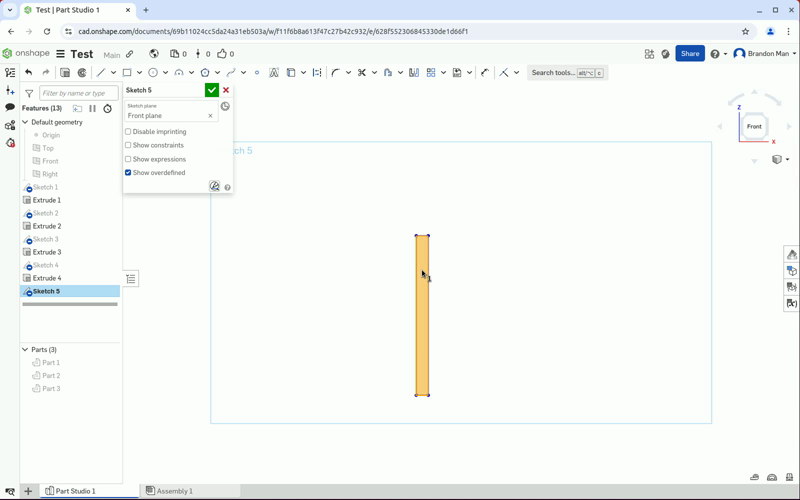
mouse_move(73, 352)
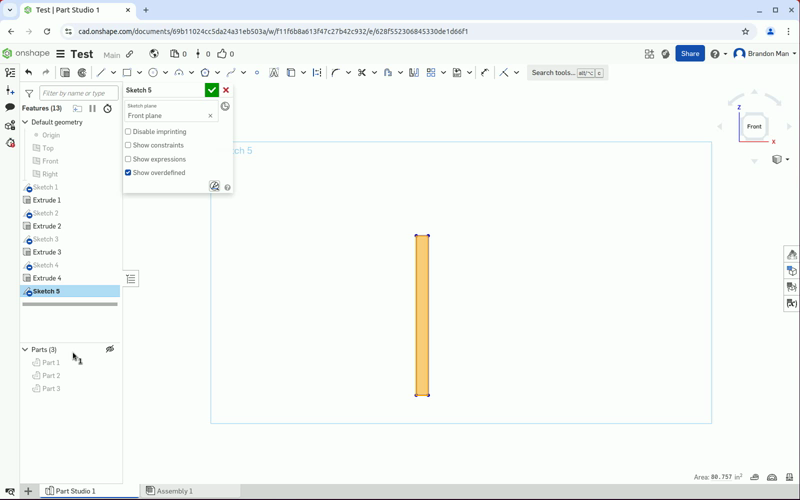
key(shift+y)
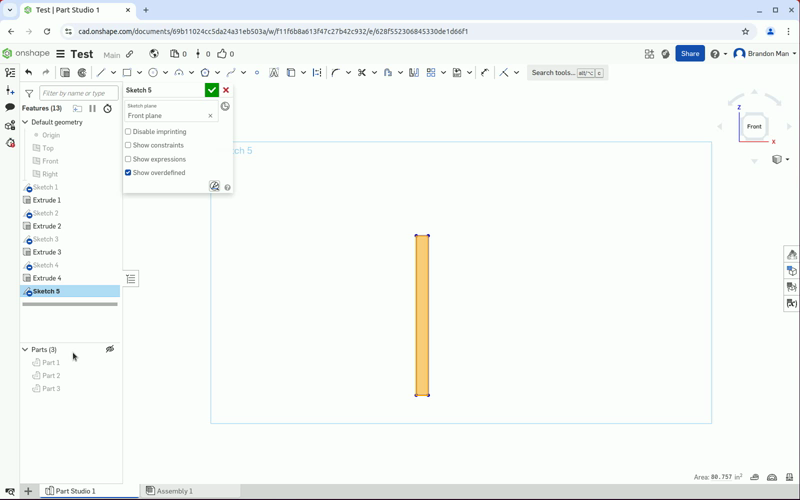
key(shift+e)
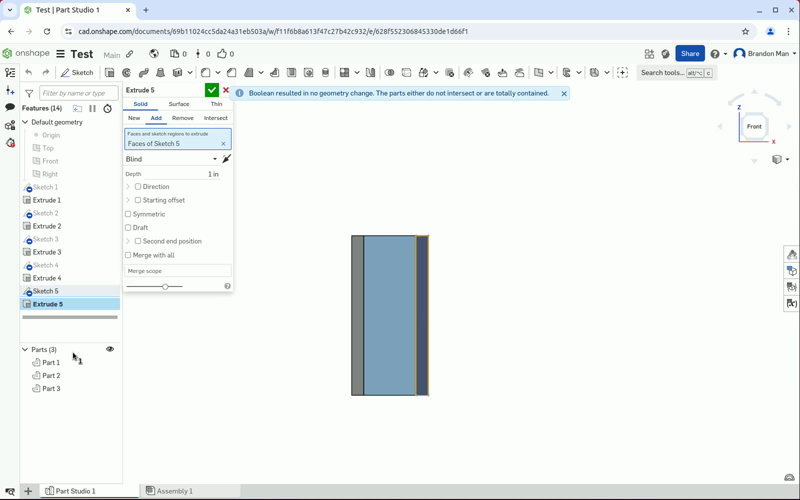
mouse_move(143, 106)
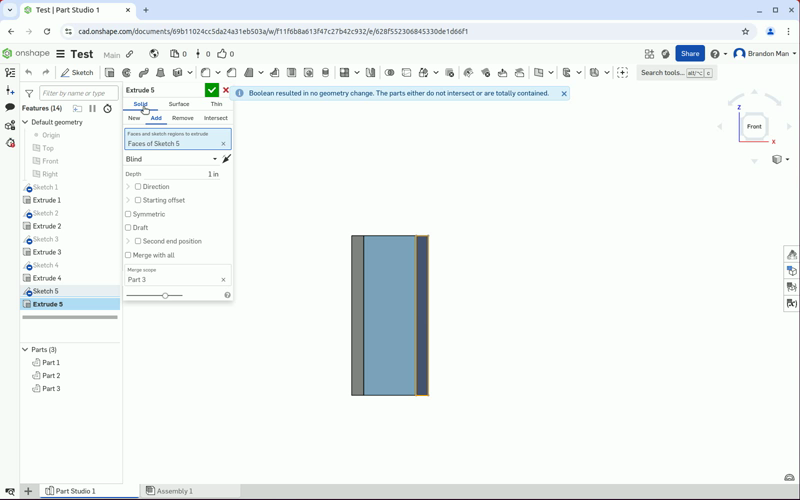
click(143, 106)
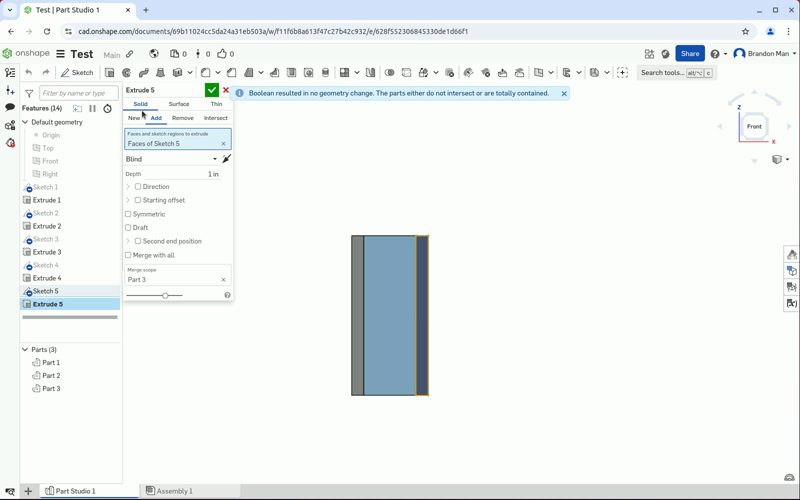
mouse_move(137, 120)
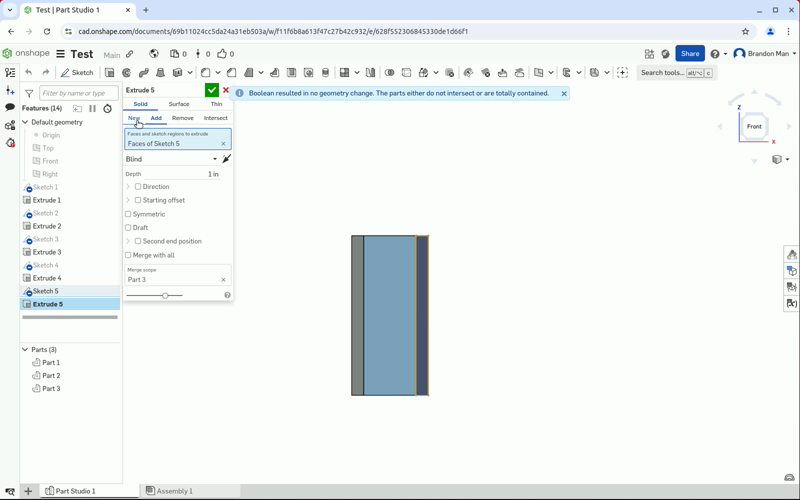
click(137, 120)
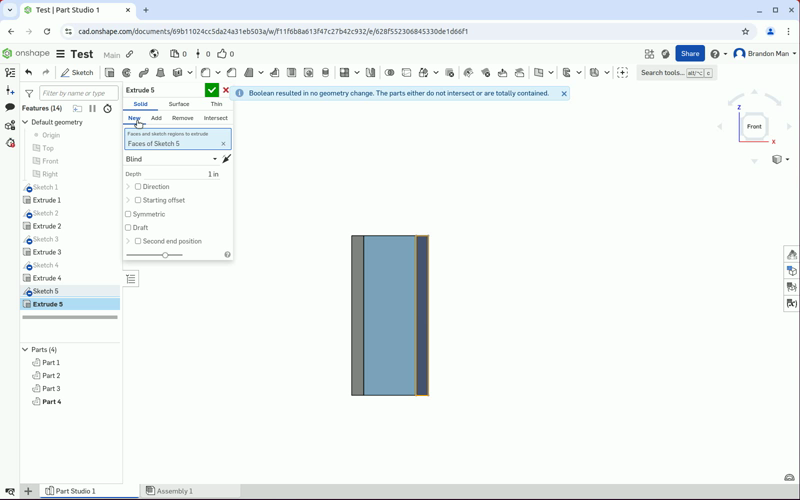
key(tab, 4)
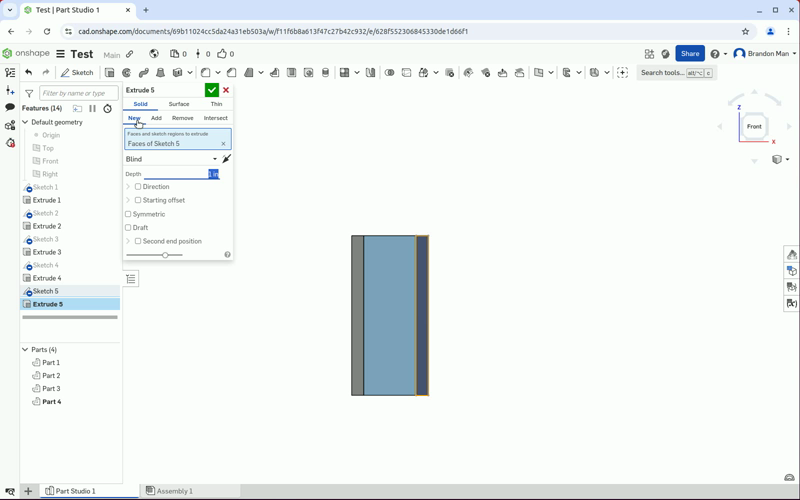
text(-4.092)
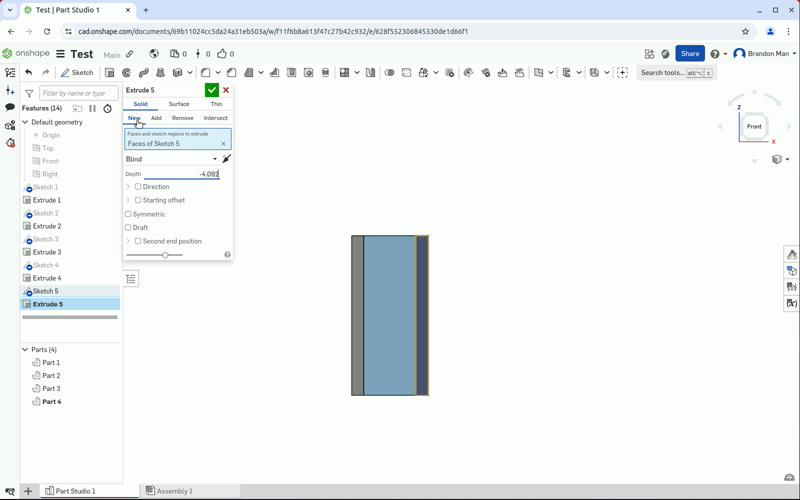
key(enter)
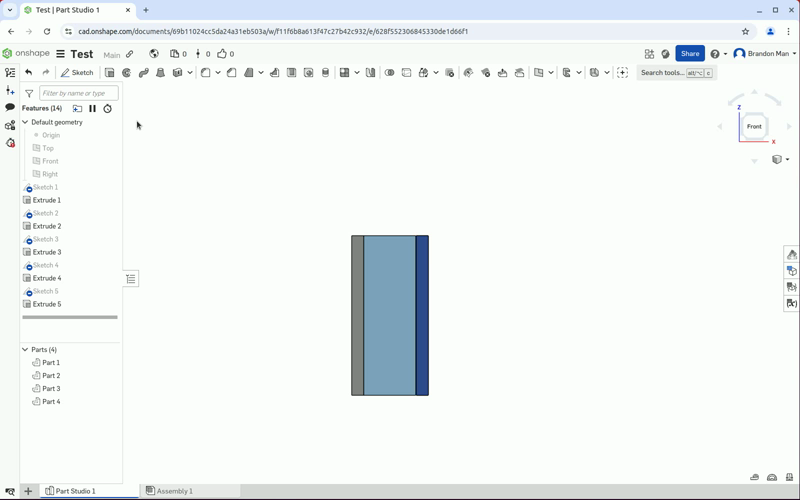
key(shift+h)
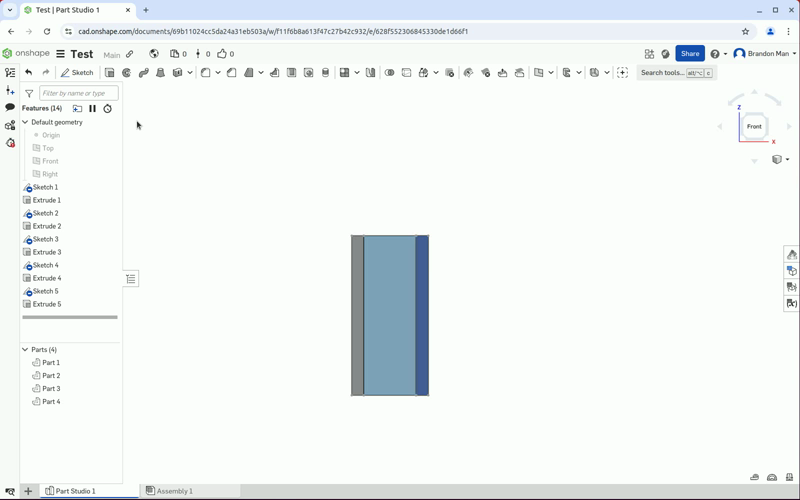
key(shift+h)
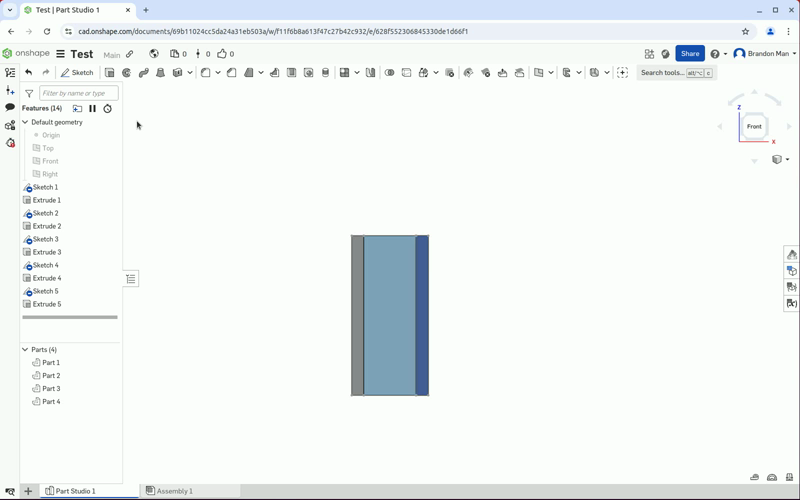
key(shift+7)
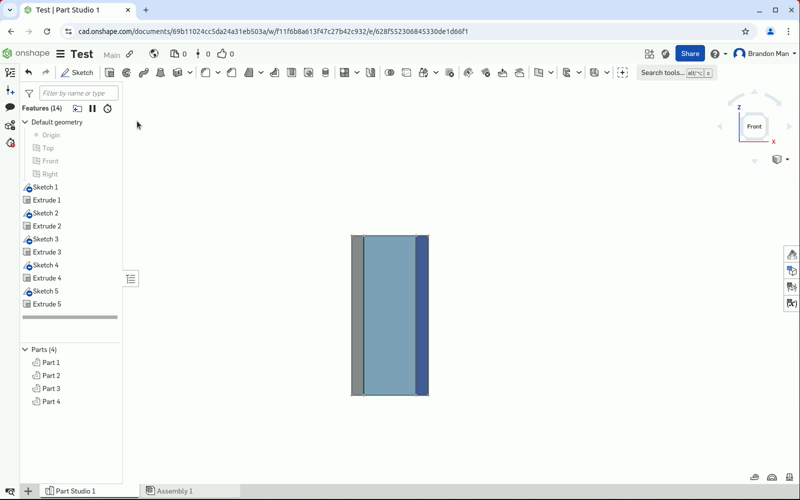
key(left, 2)
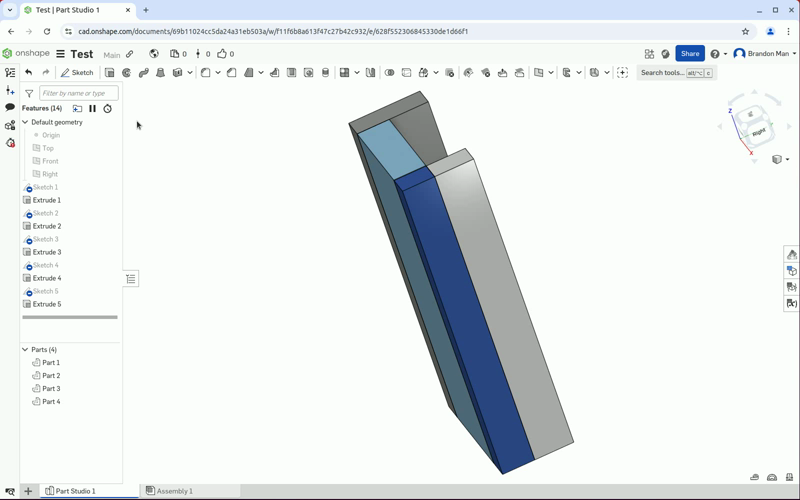
key(down, 2)
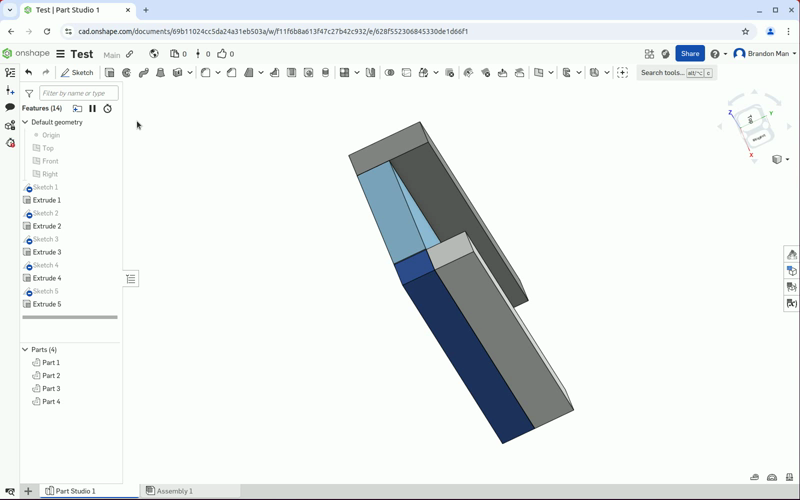
key(up, 2)
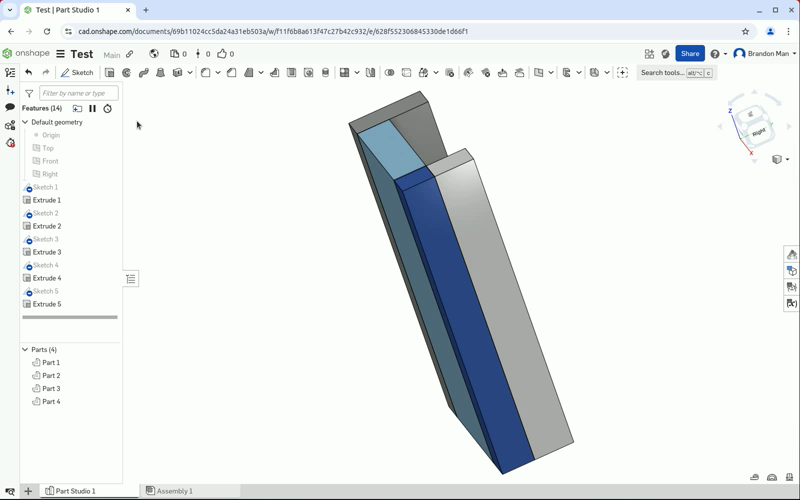
key(right, 2)
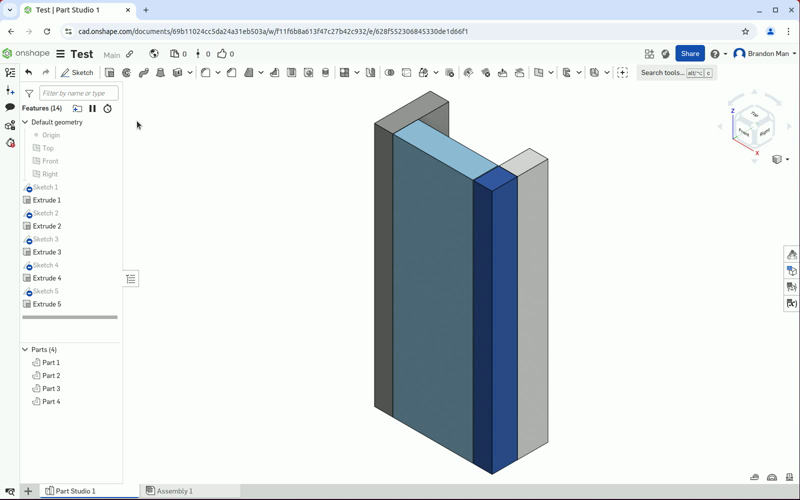
mouse_move(73, 189)
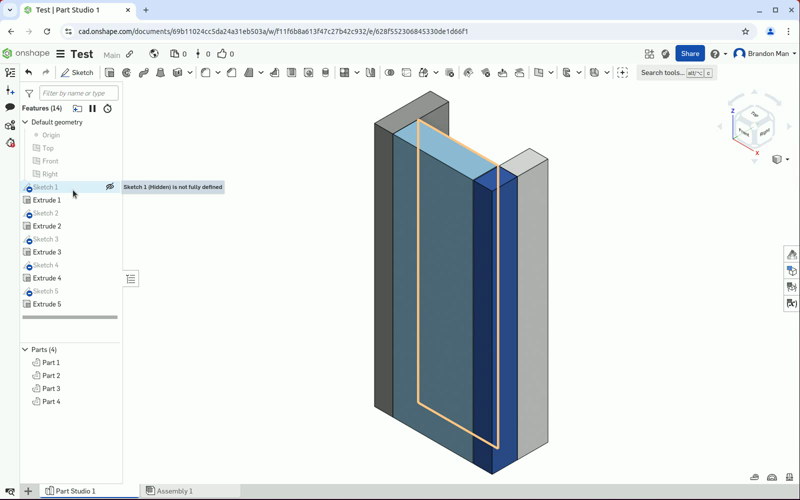
click(73, 189)